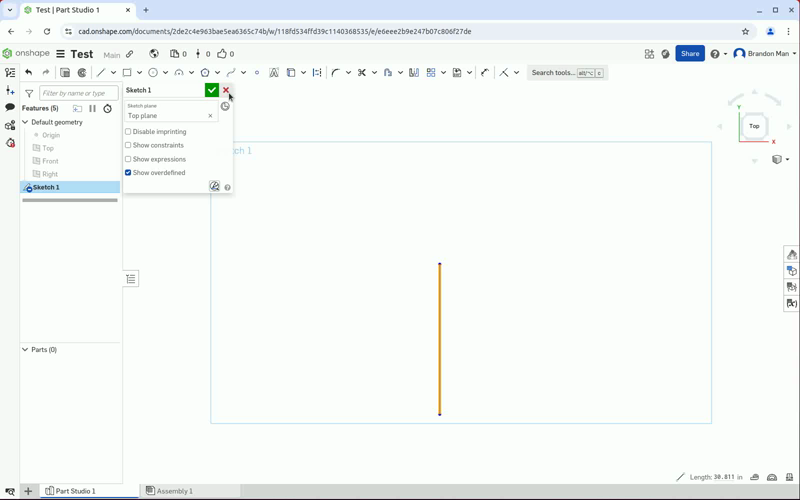
key(shift+h)
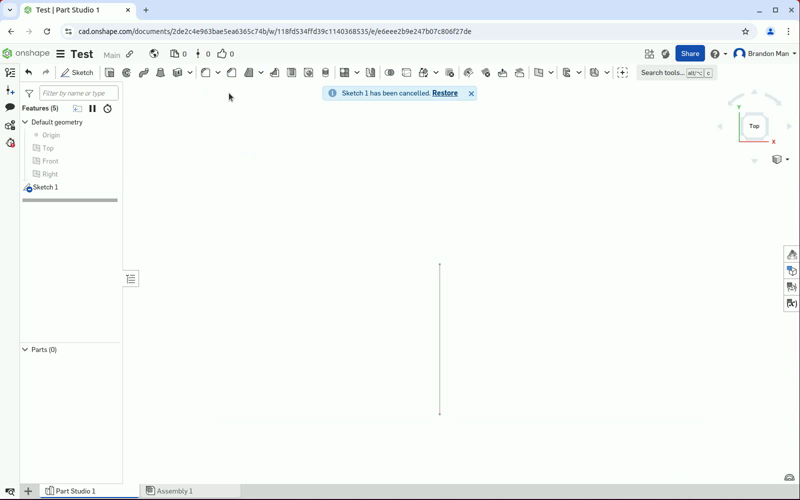
key(shift+s)
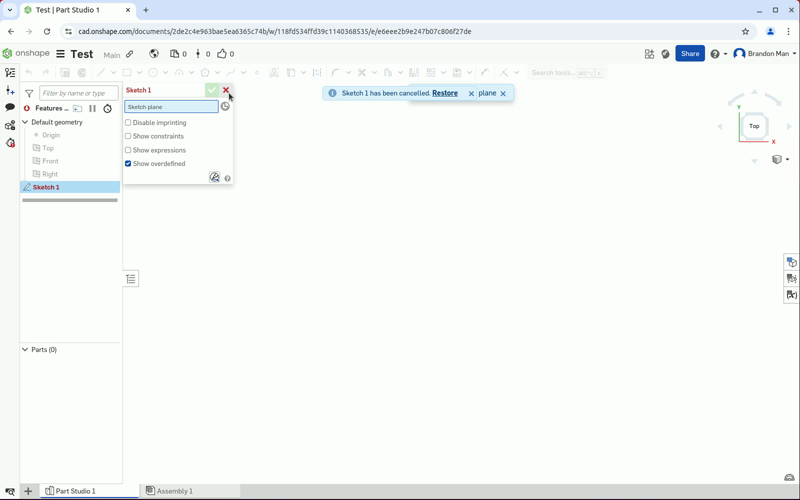
mouse_move(73, 150)
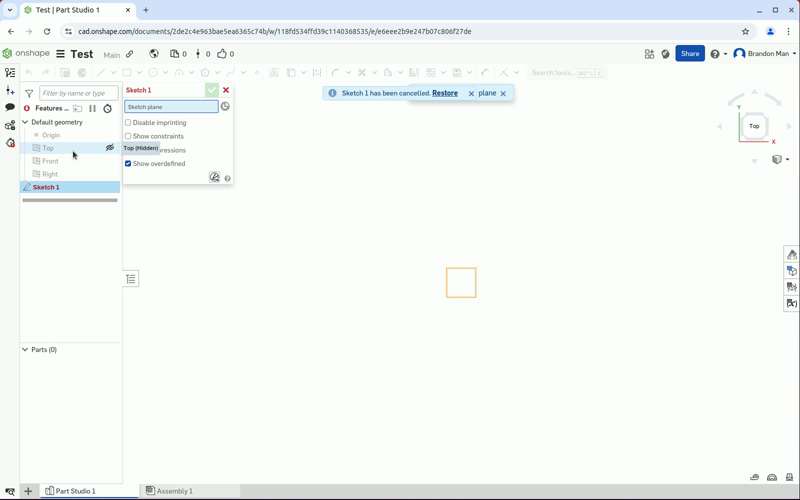
click(73, 150)
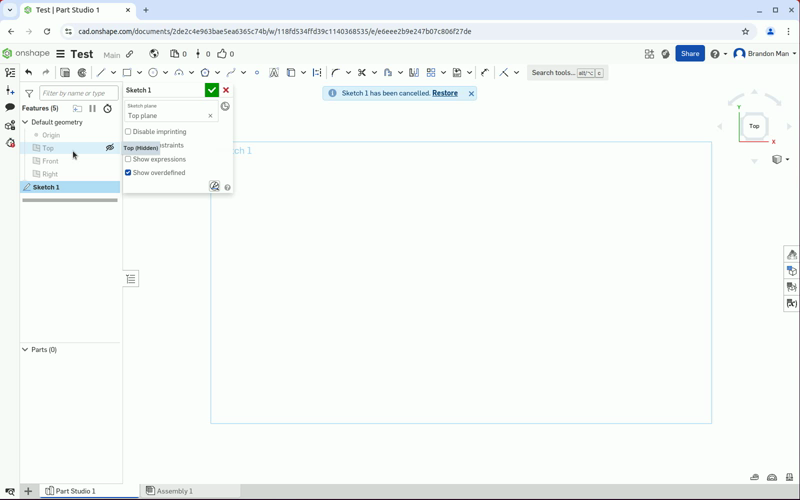
mouse_move(73, 352)
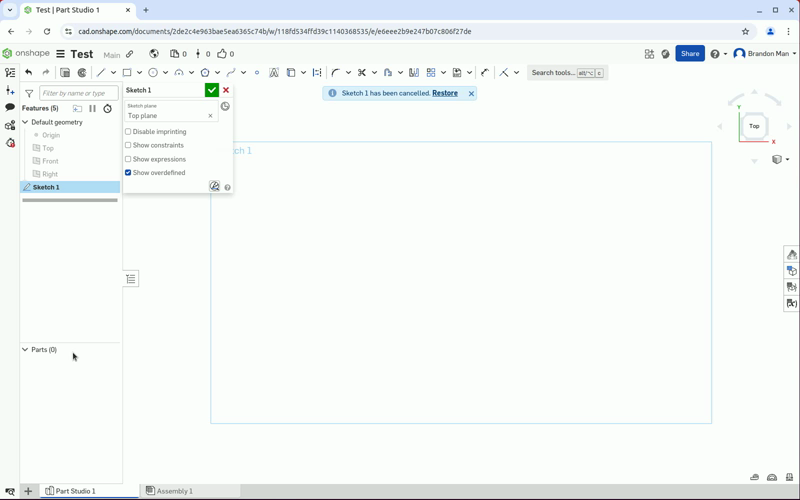
key(y)
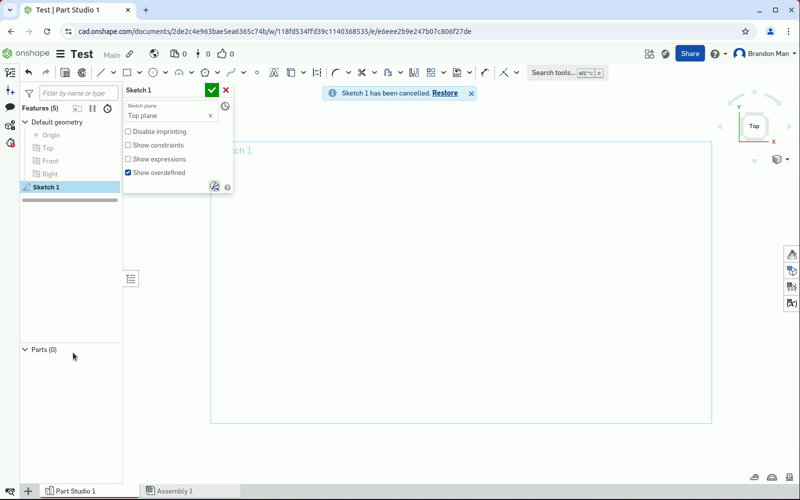
key(a)
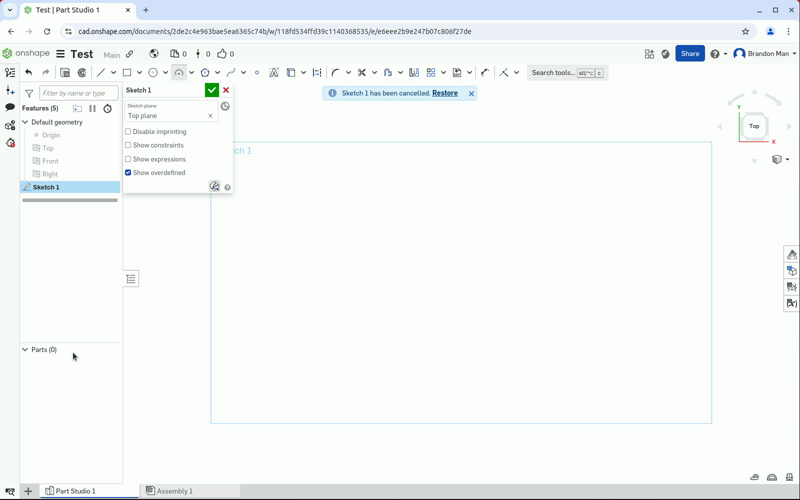
key_down(shift)
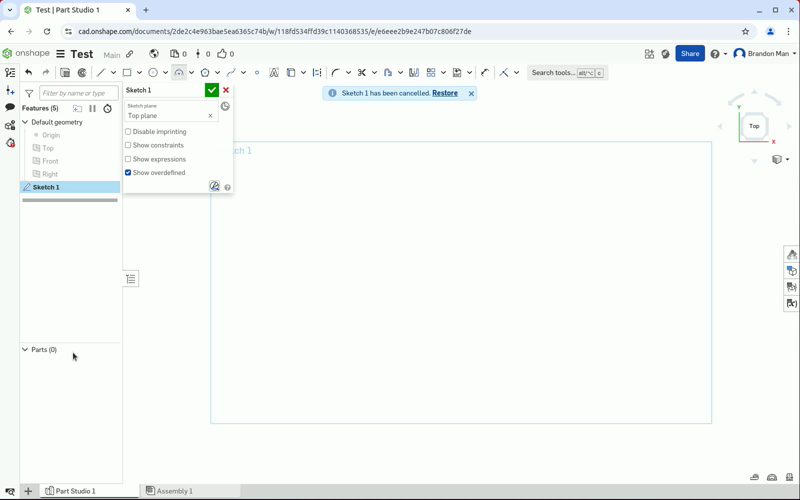
mouse_move(365, 291)
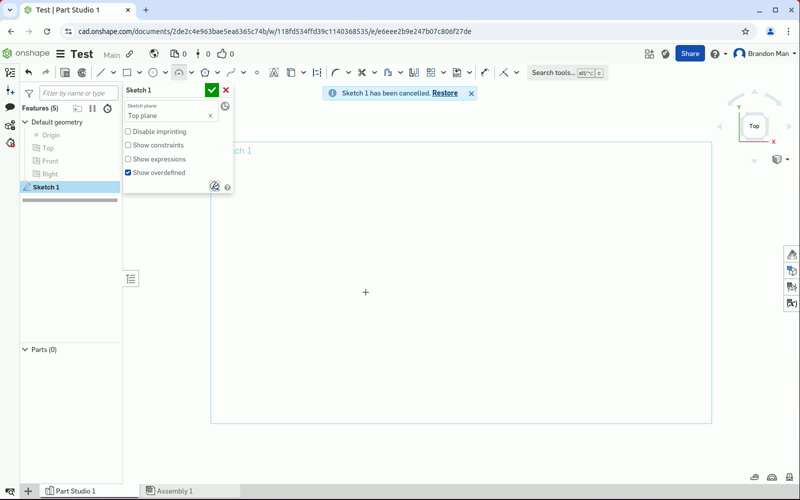
click(365, 291)
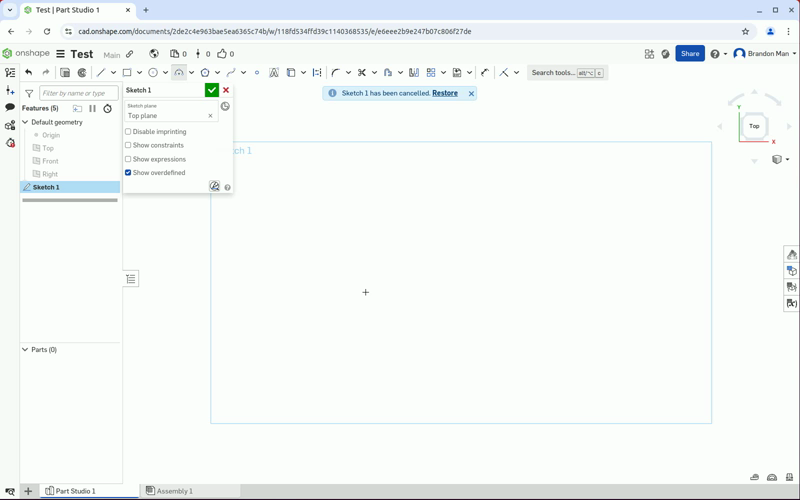
key_up(shift)
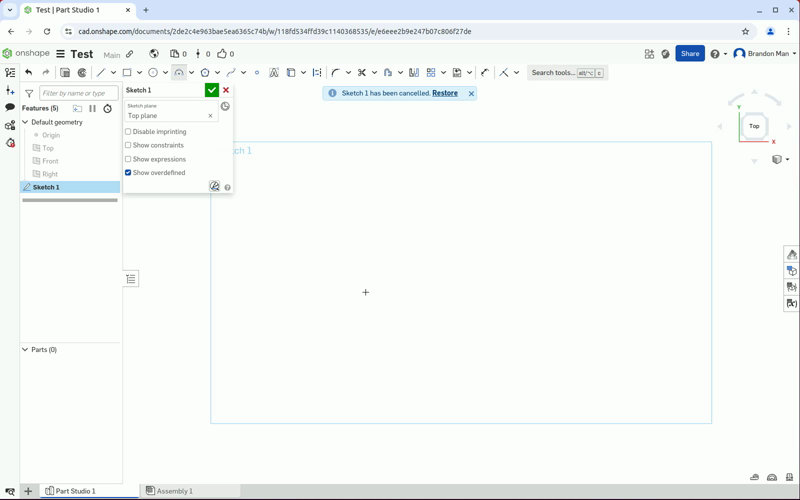
key_down(shift)
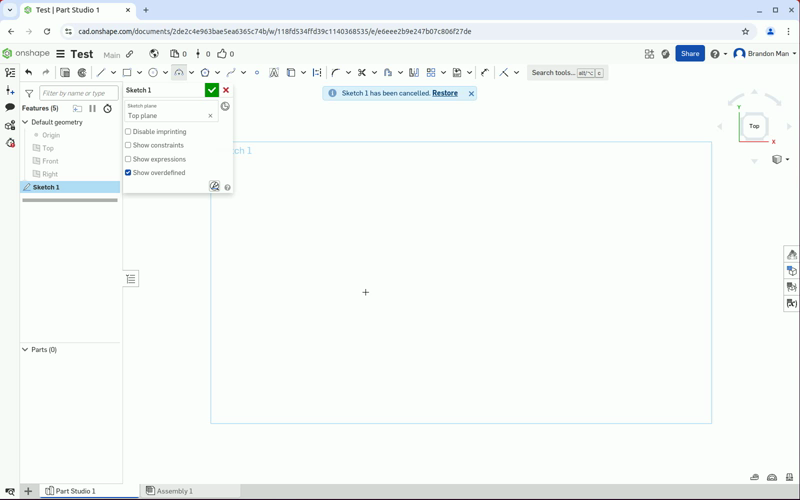
mouse_move(400, 270)
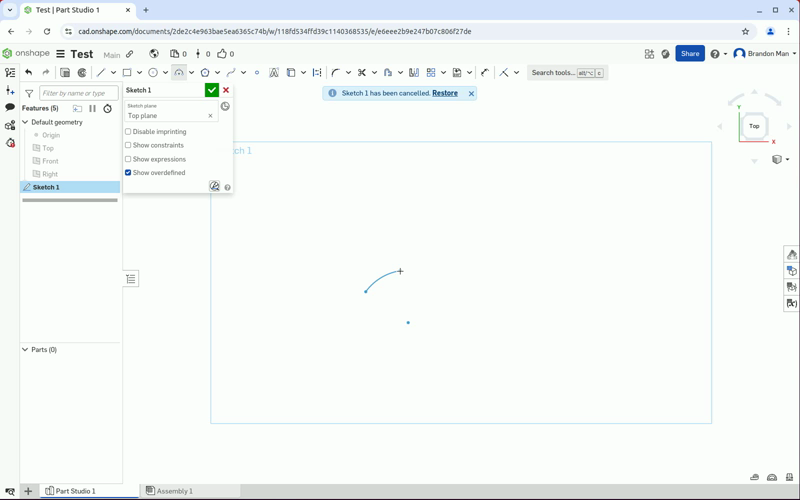
click(400, 270)
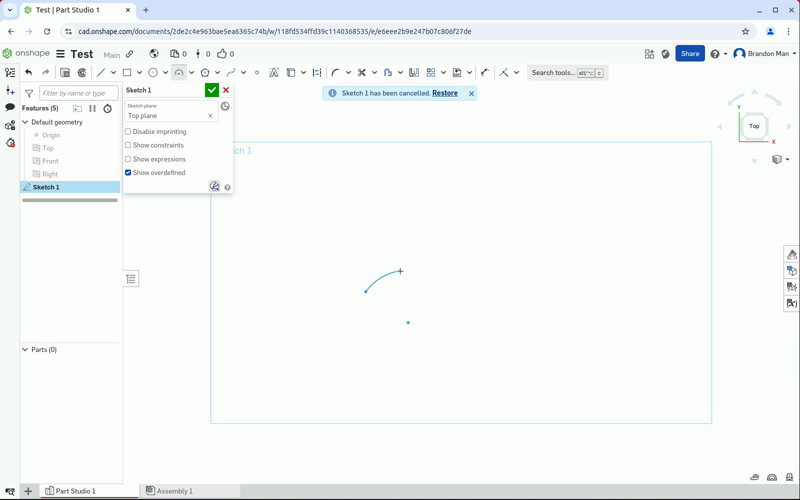
mouse_move(384, 283)
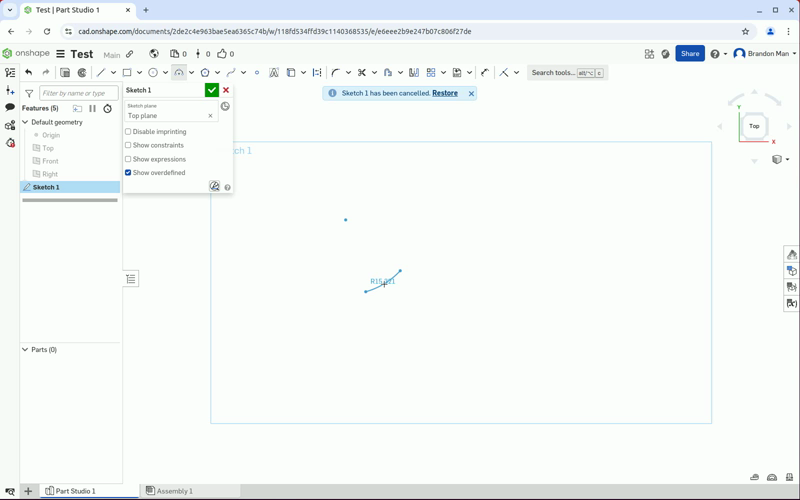
click(384, 283)
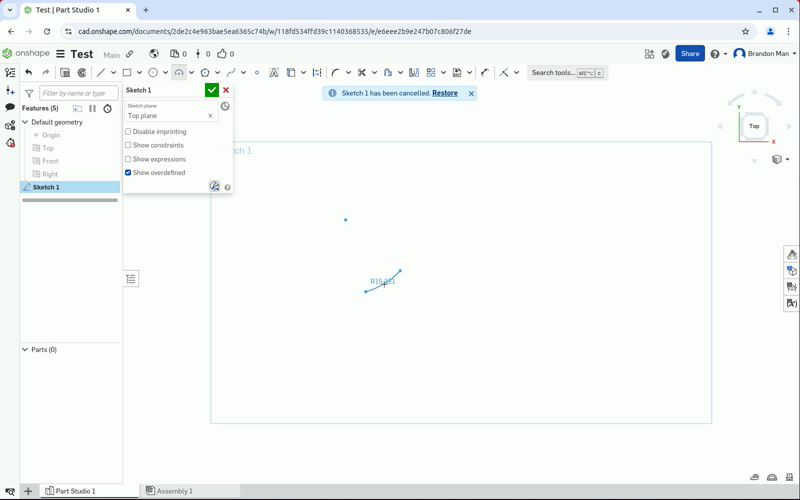
key_up(shift)
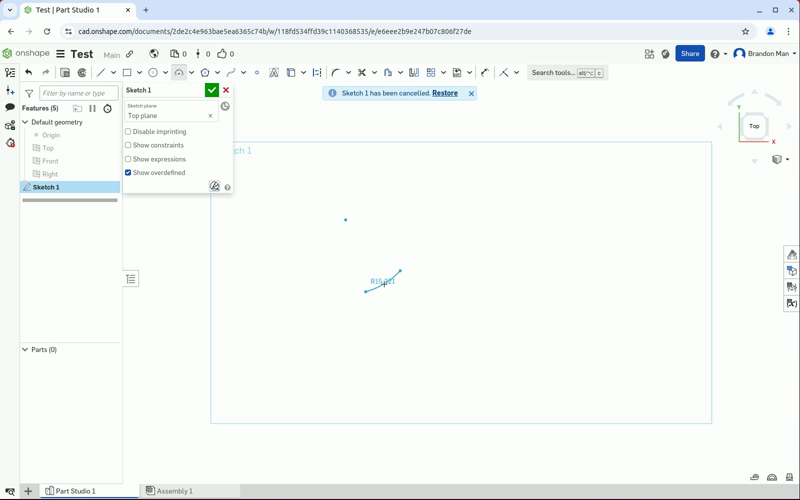
mouse_move(400, 270)
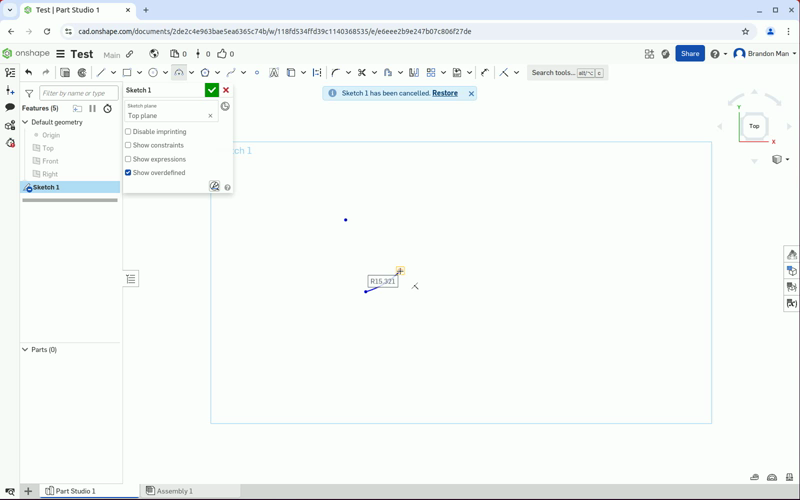
click(400, 270)
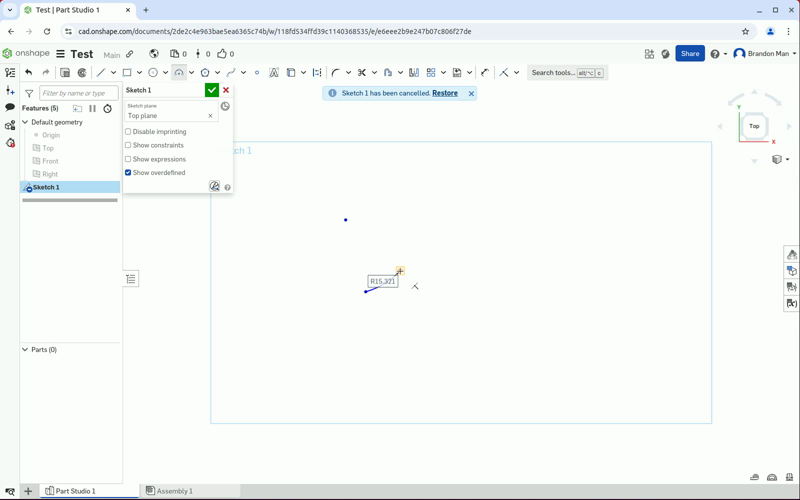
mouse_move(365, 291)
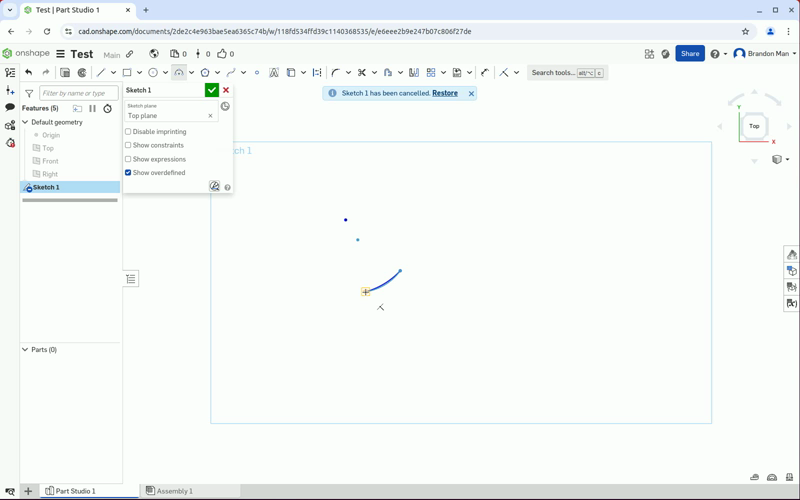
click(365, 291)
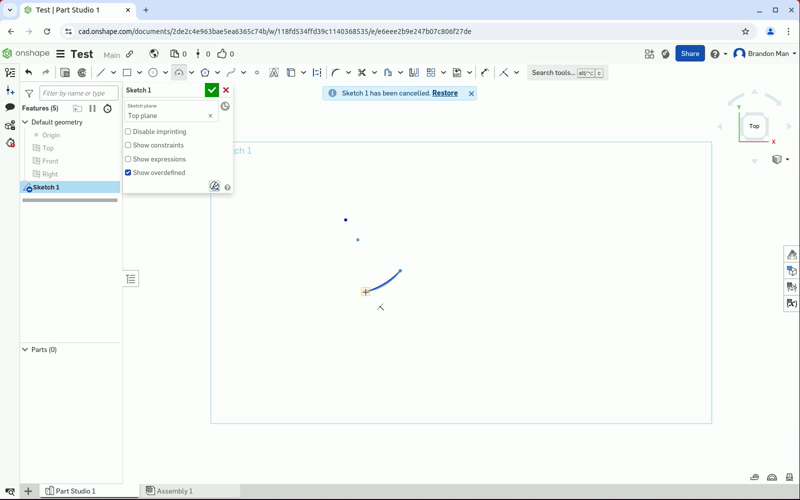
key_down(shift)
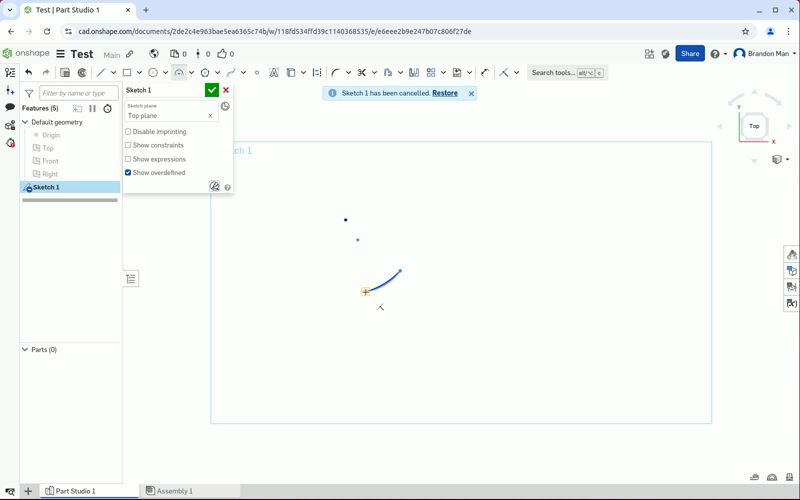
mouse_move(289, 114)
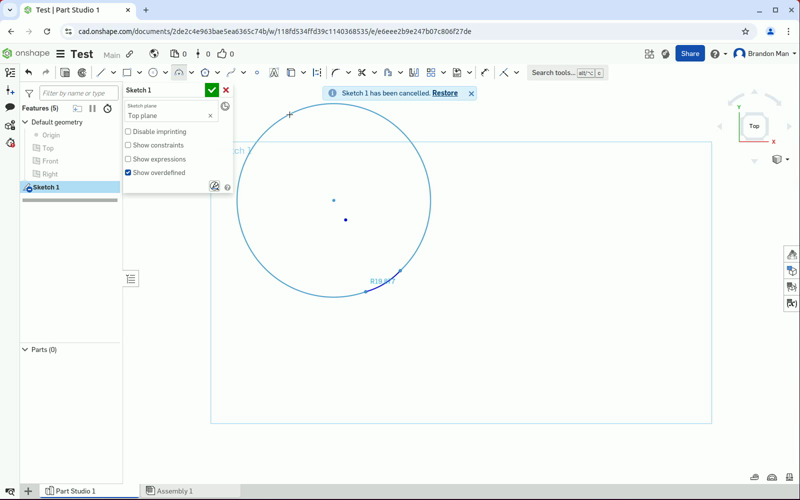
click(289, 114)
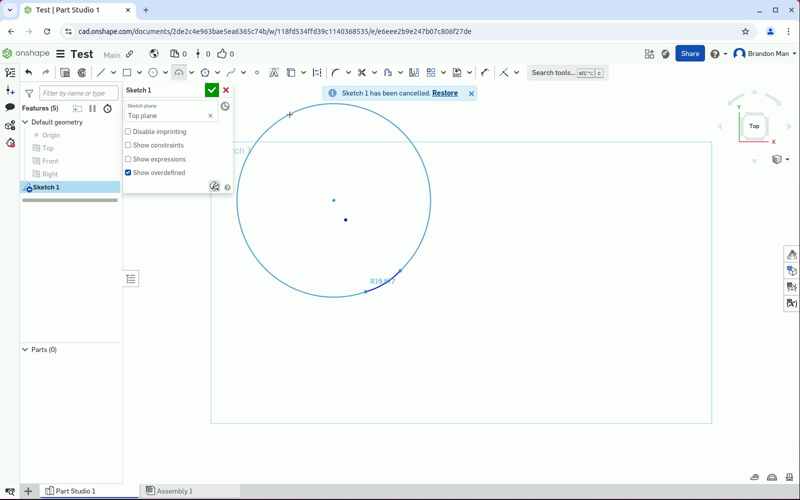
key_up(shift)
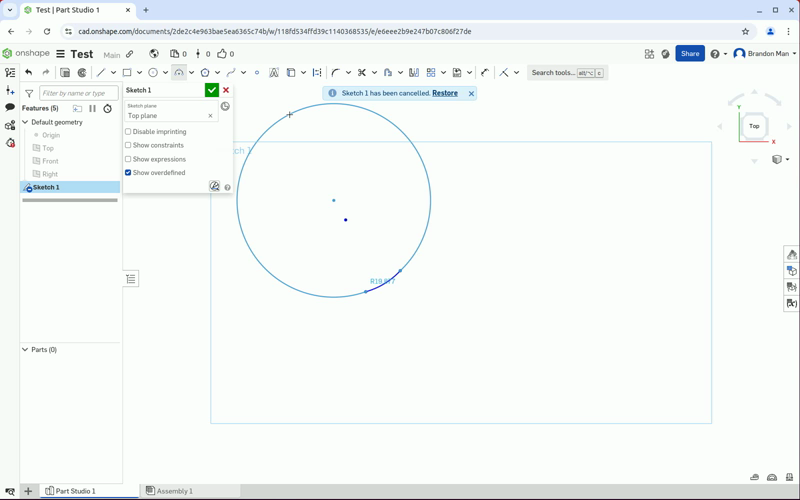
key(esc)
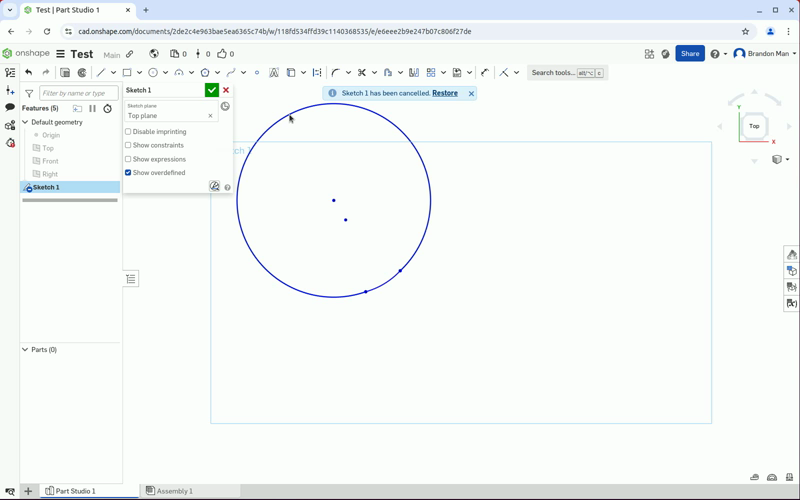
key(c)
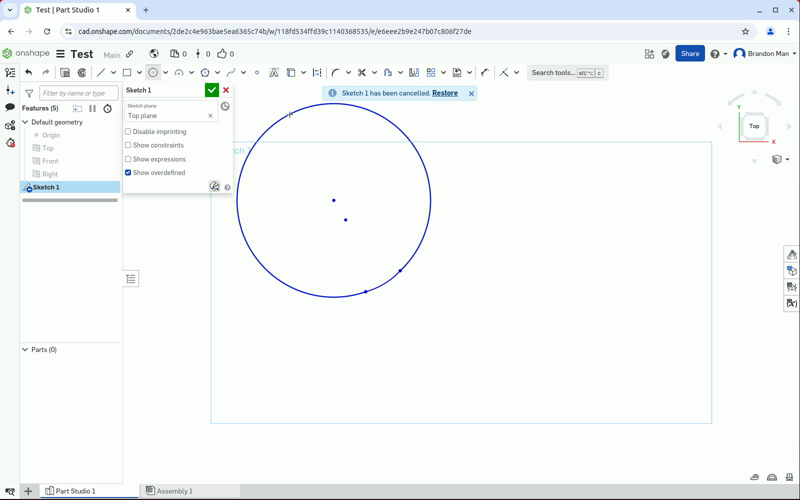
key_down(shift)
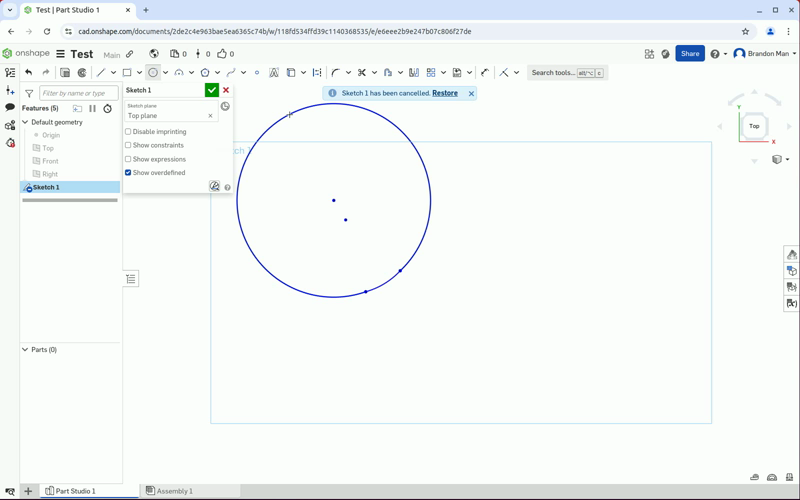
mouse_move(374, 266)
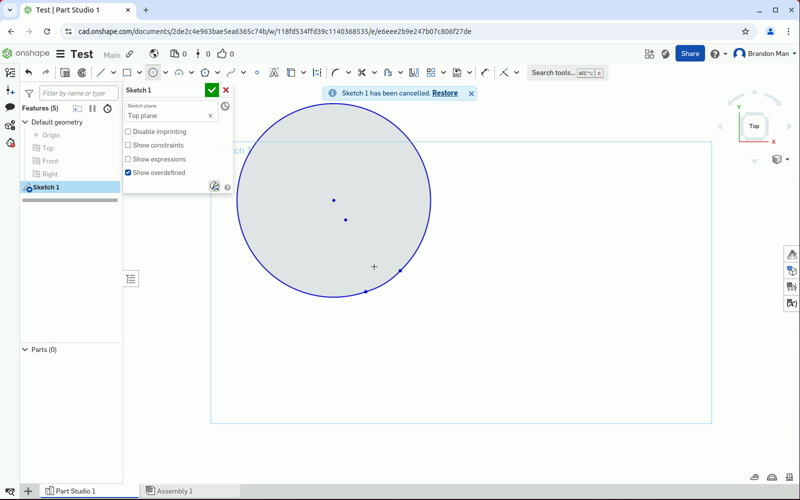
click(374, 266)
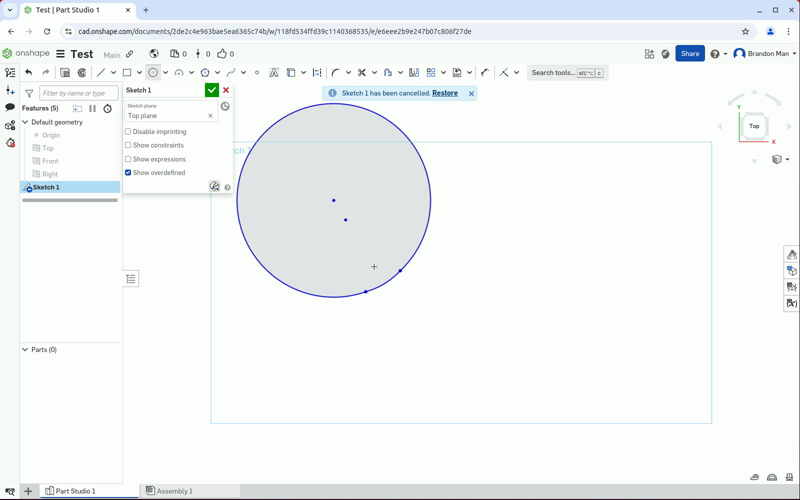
key_up(shift)
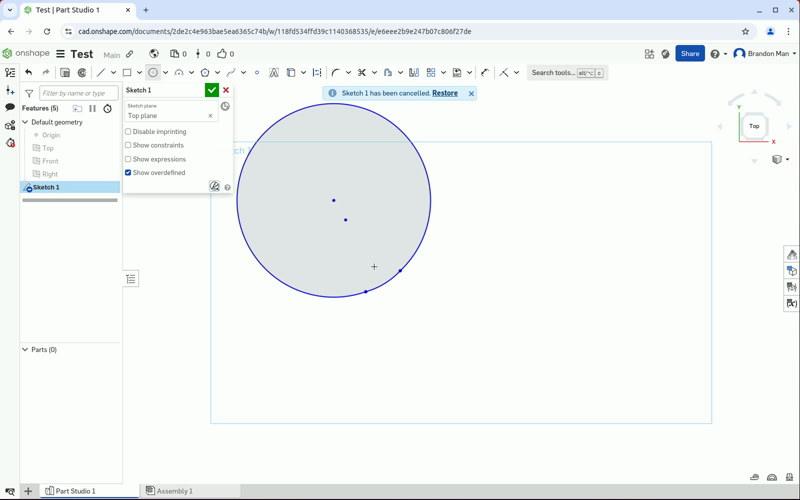
mouse_move(391, 266)
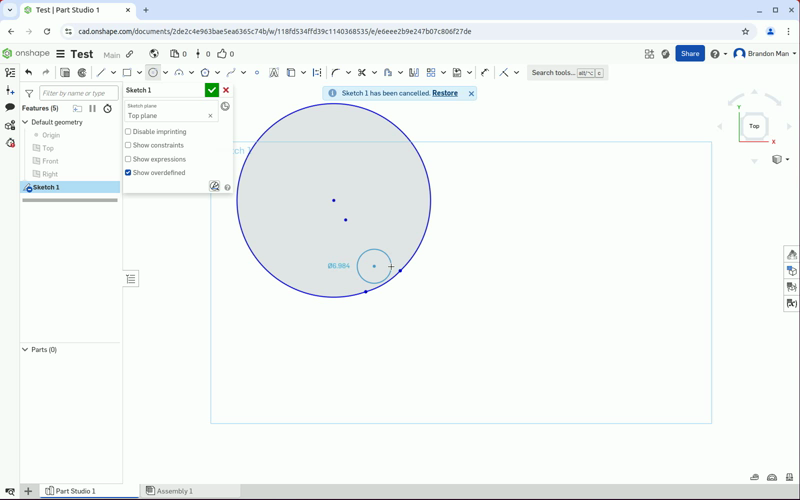
click(391, 266)
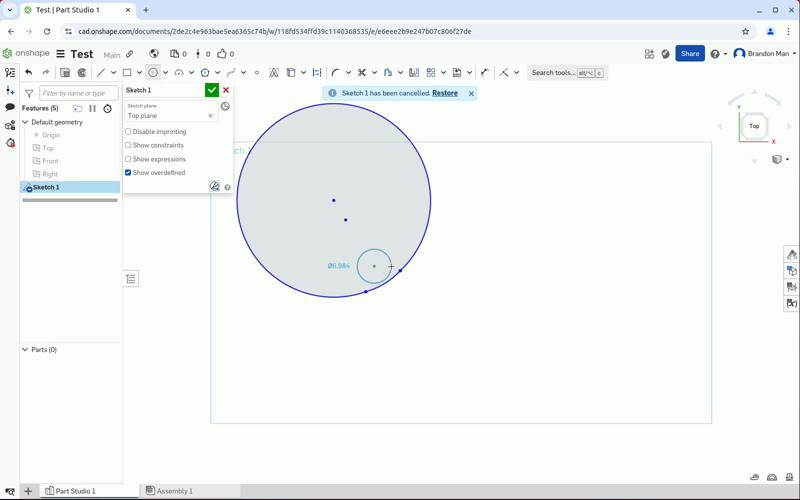
key(esc)
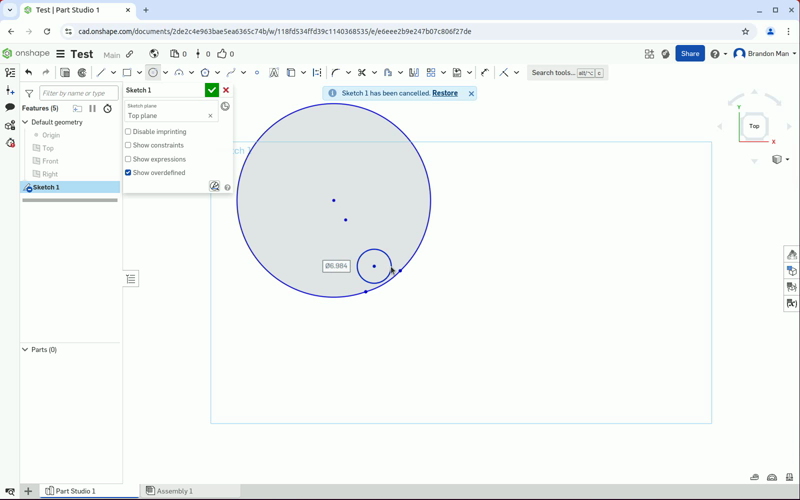
mouse_move(289, 114)
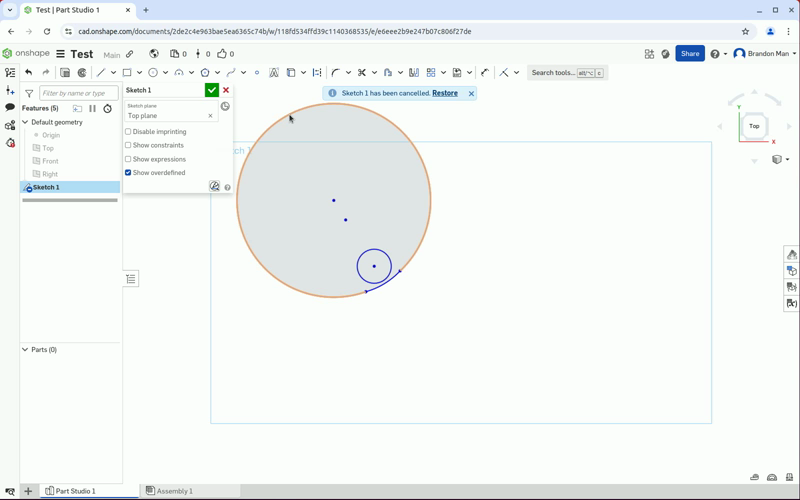
click(289, 114)
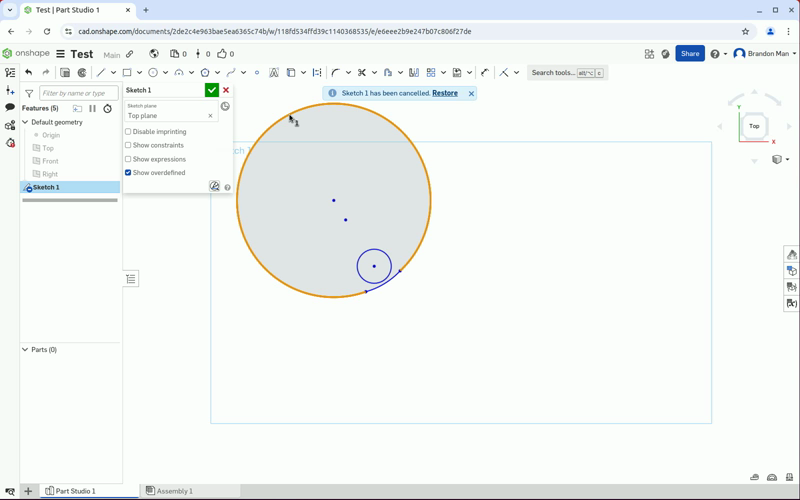
mouse_move(73, 352)
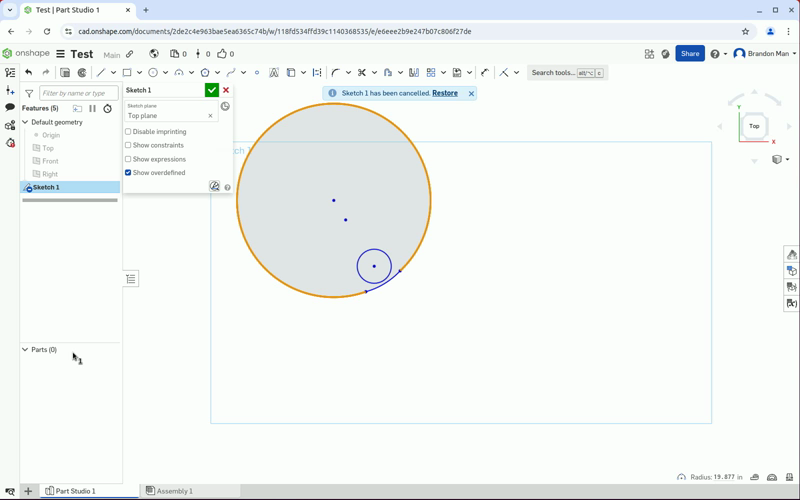
key(shift+y)
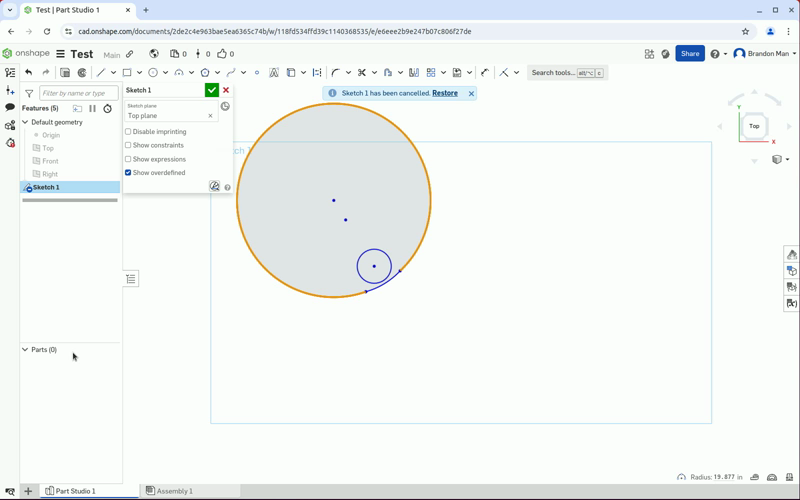
key(shift+e)
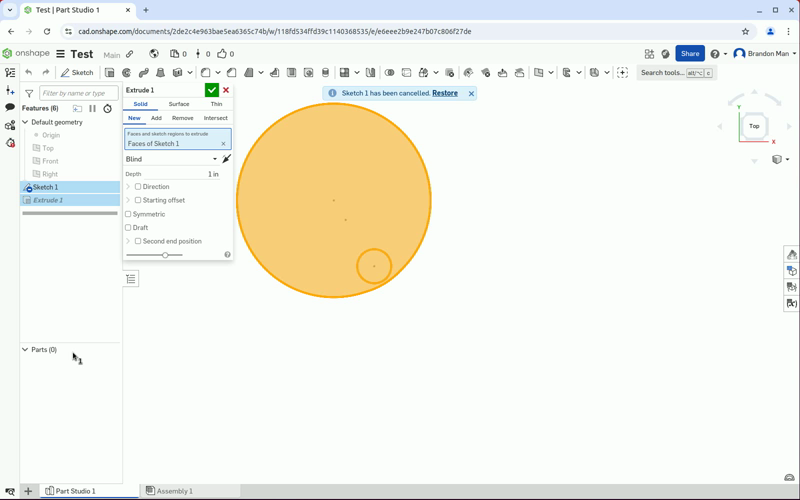
mouse_move(143, 106)
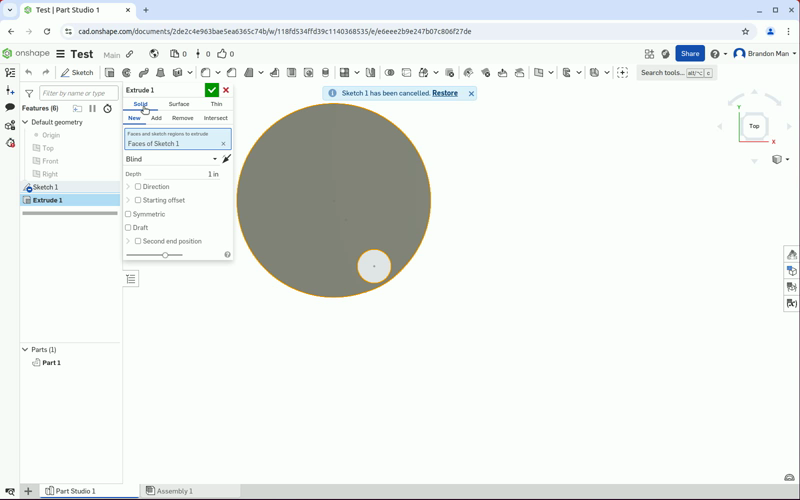
click(143, 106)
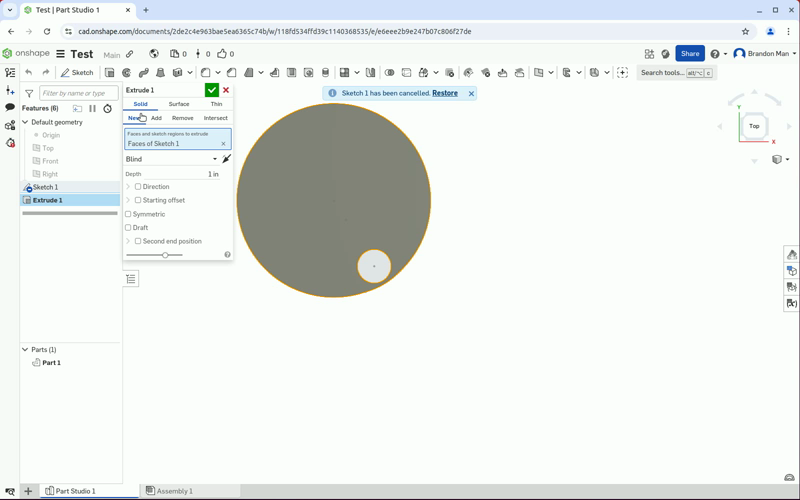
mouse_move(137, 120)
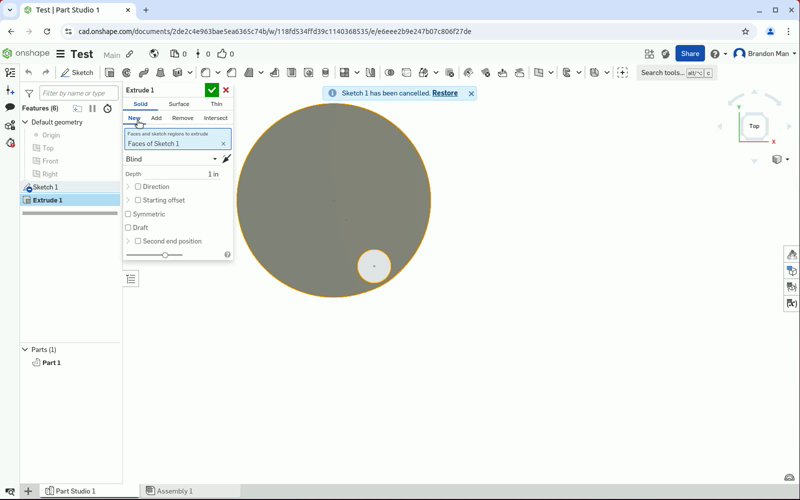
click(137, 120)
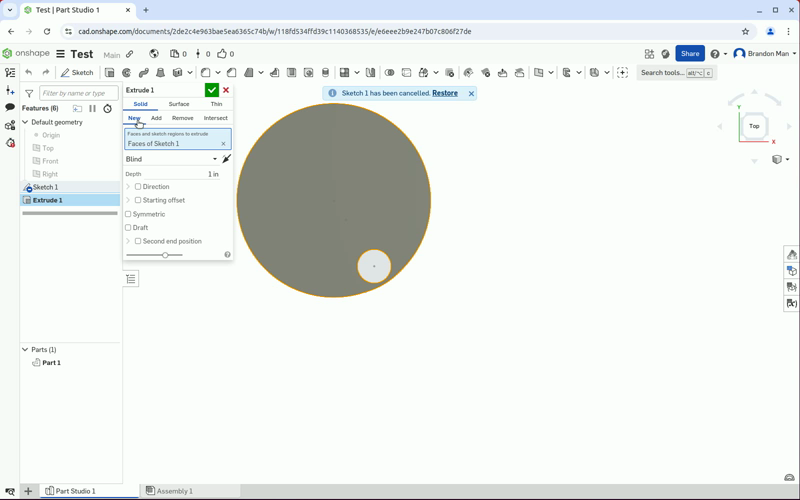
key(tab, 4)
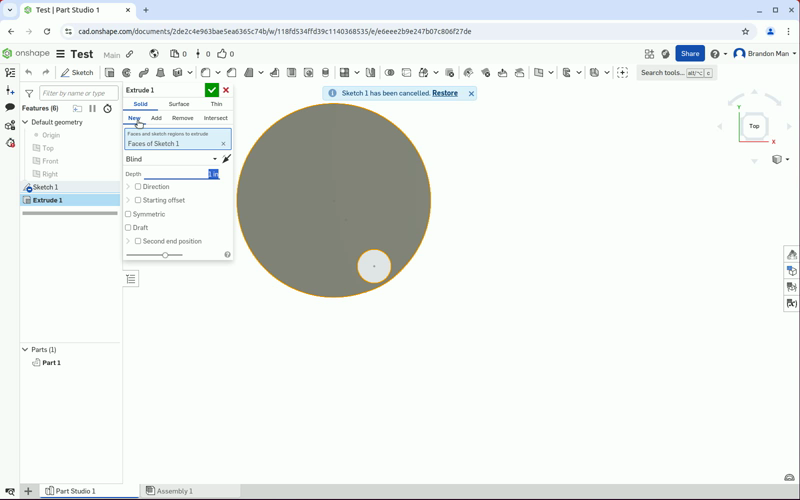
text(3.851)
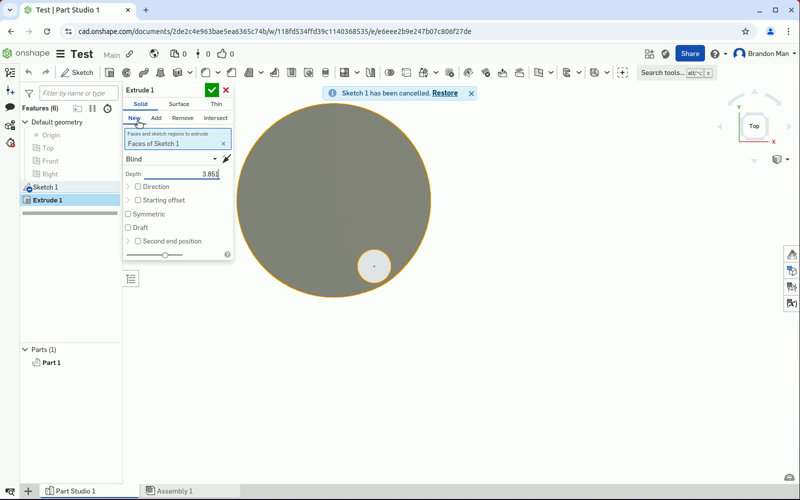
key(enter)
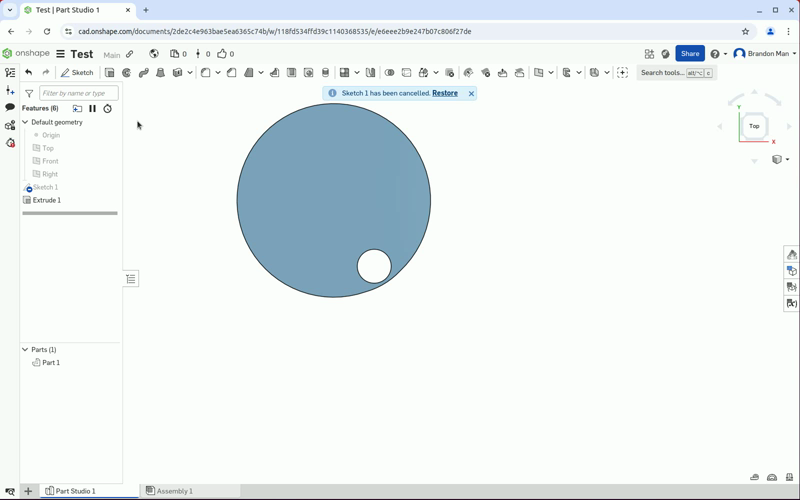
key(shift+h)
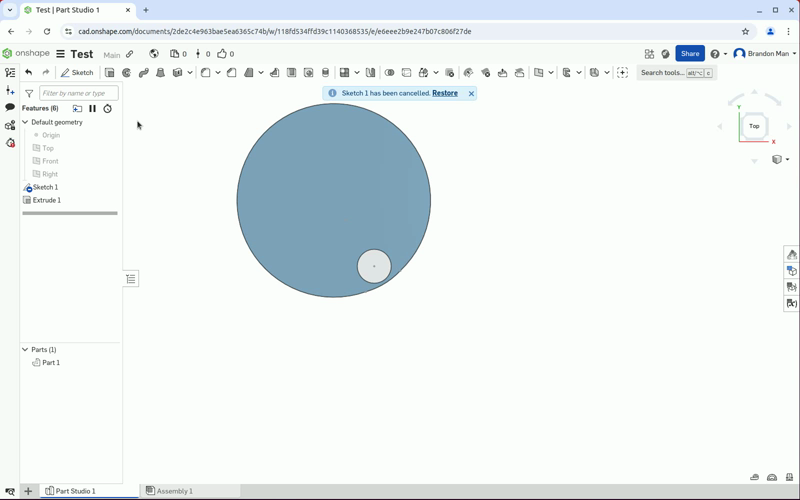
key(shift+h)
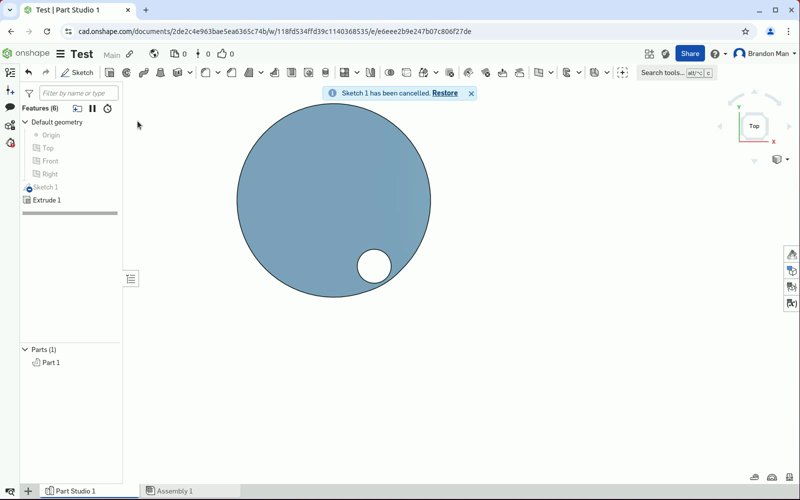
mouse_move(73, 189)
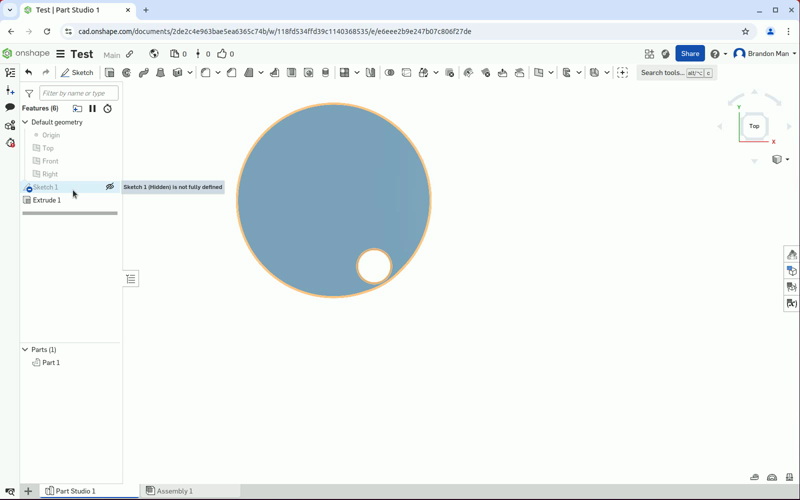
click(73, 189)
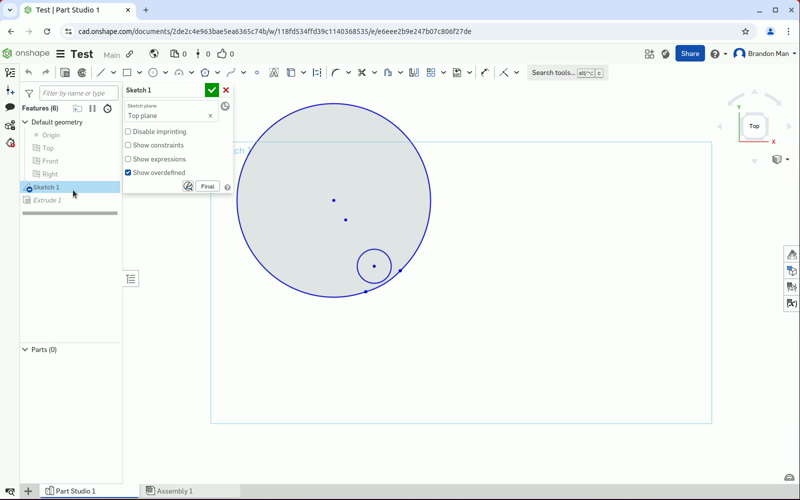
mouse_move(229, 92)
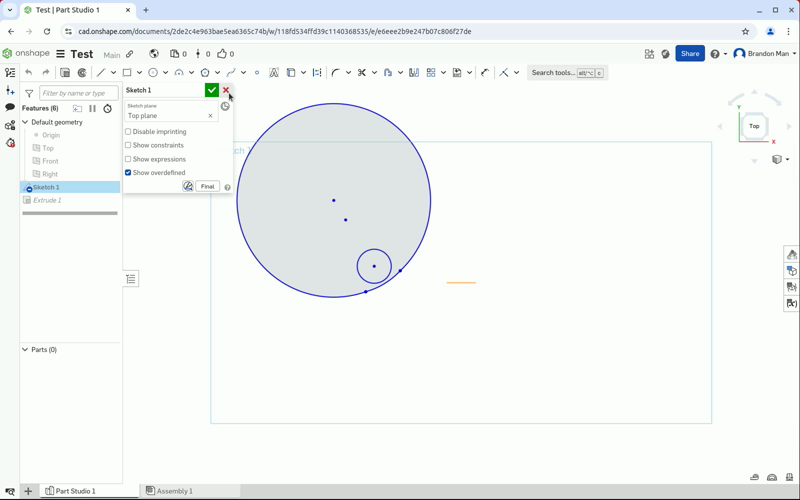
click(229, 92)
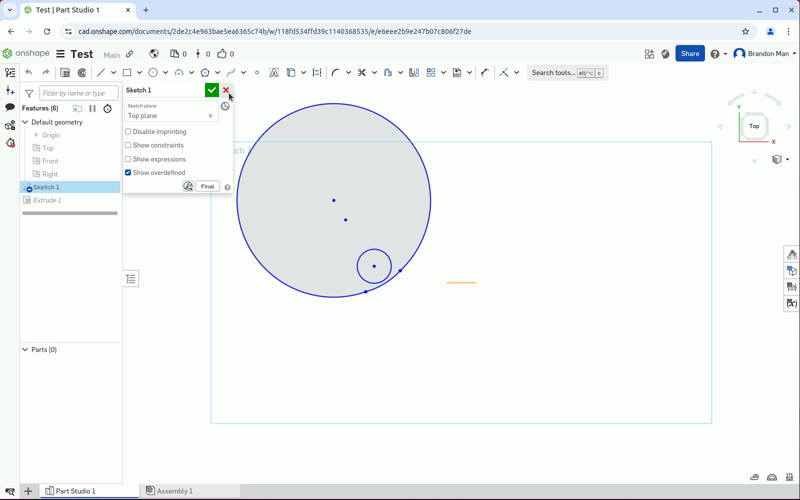
key(shift+s)
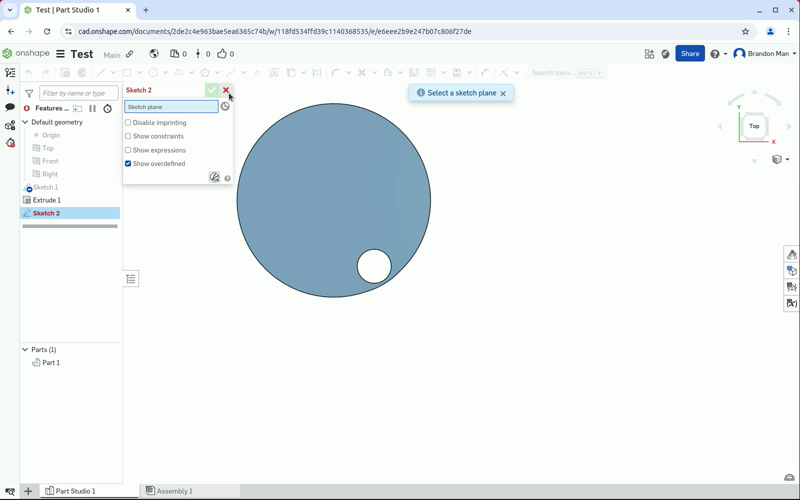
mouse_move(73, 150)
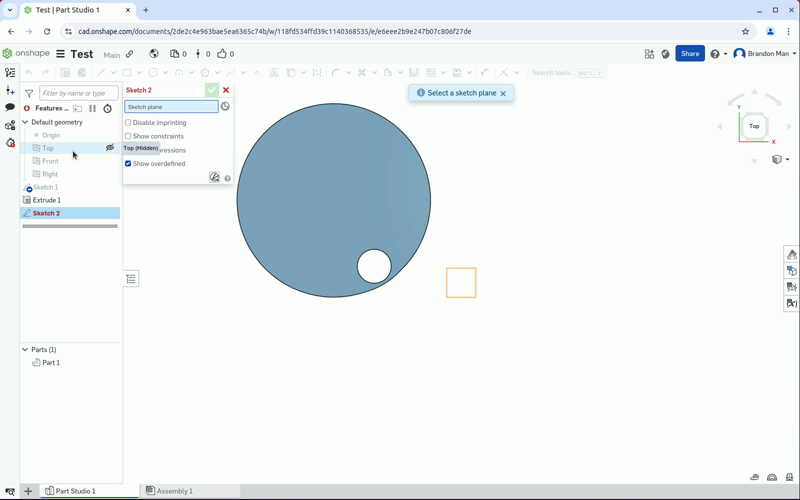
click(73, 150)
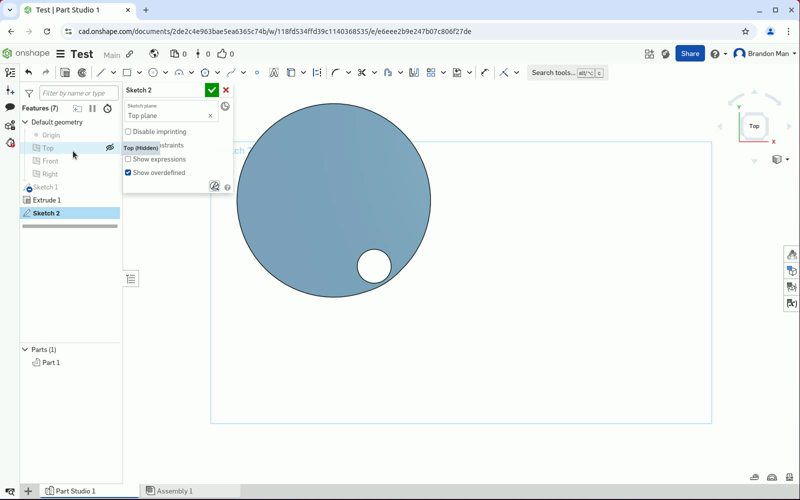
mouse_move(73, 352)
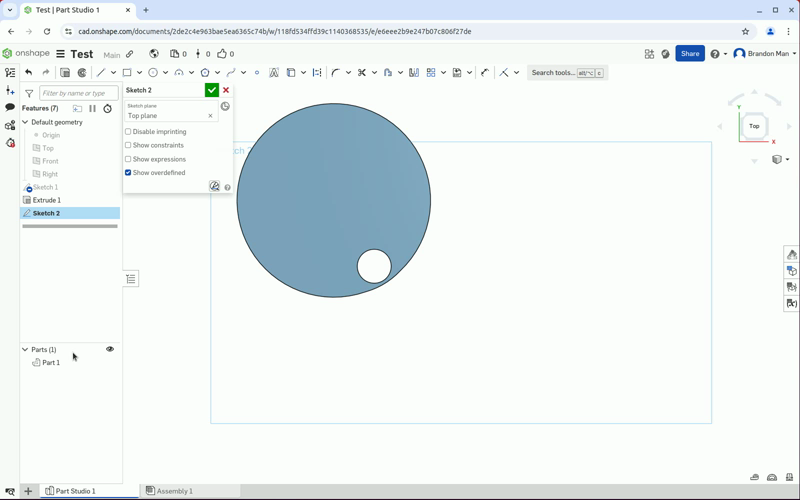
key(y)
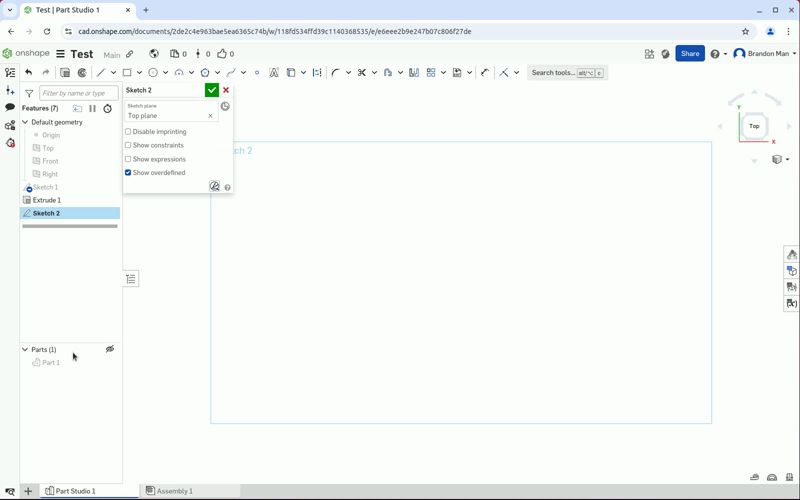
key(l)
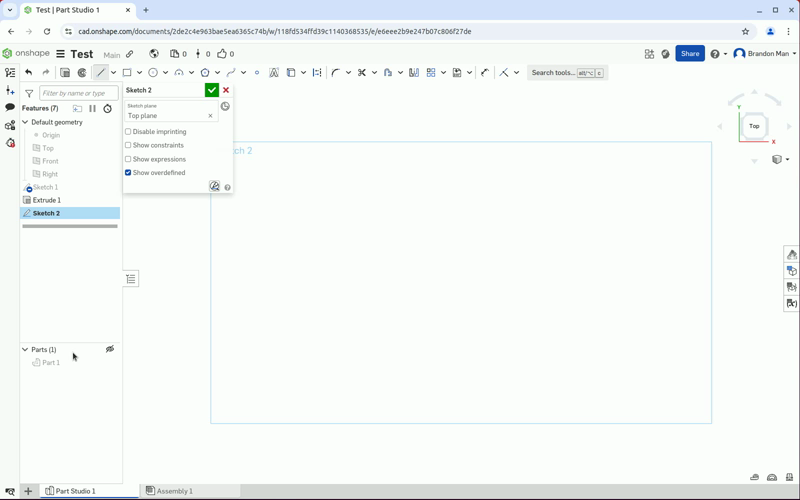
key_down(shift)
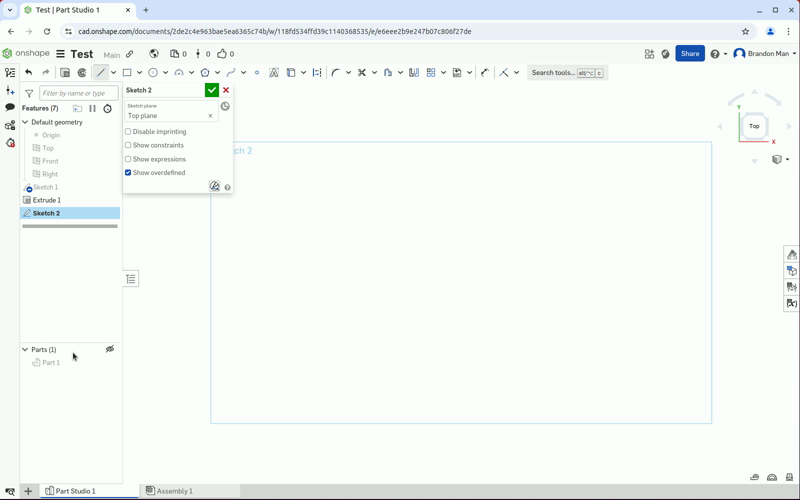
mouse_move(374, 293)
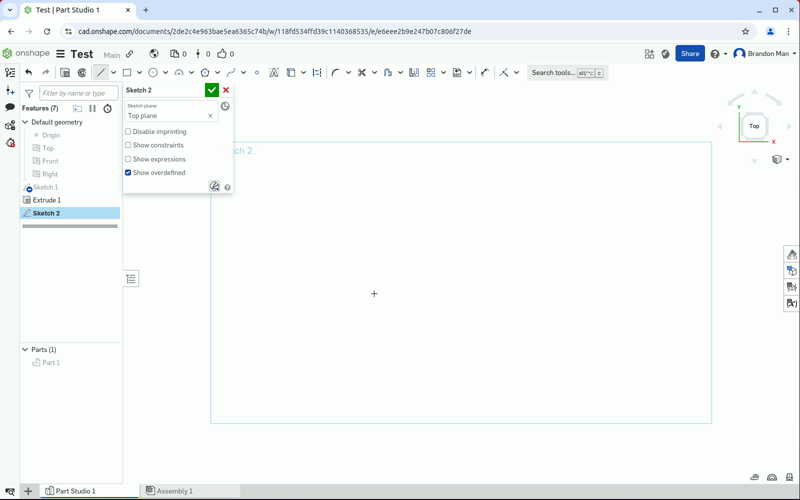
click(374, 293)
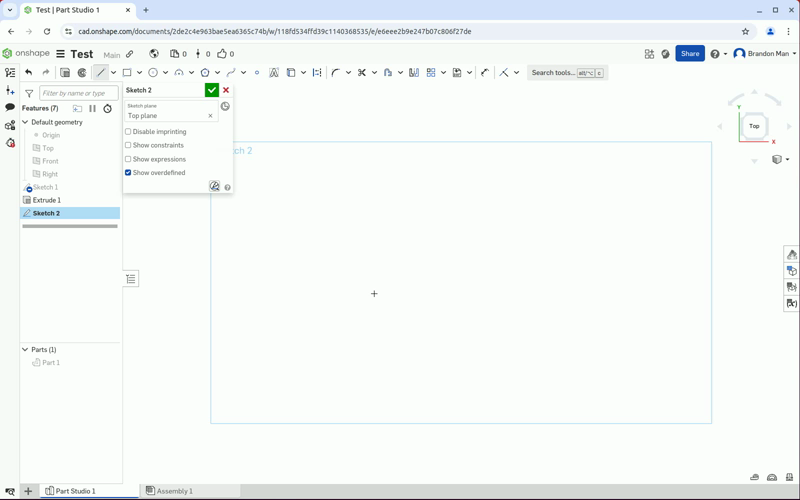
key_up(shift)
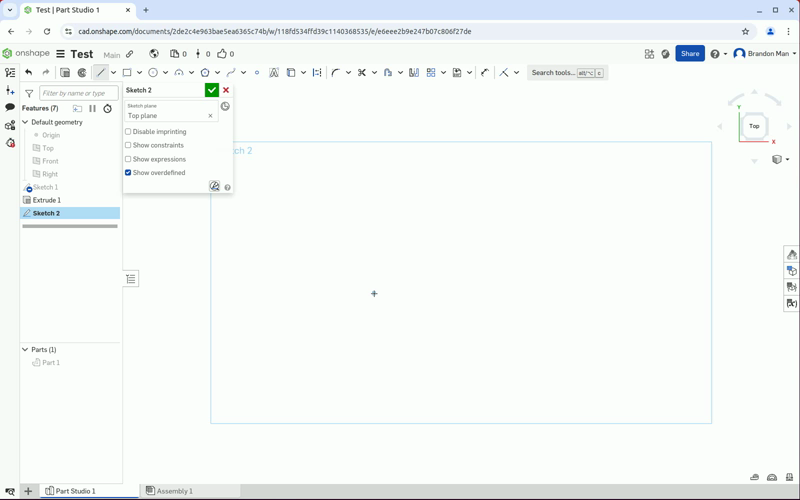
key_down(shift)
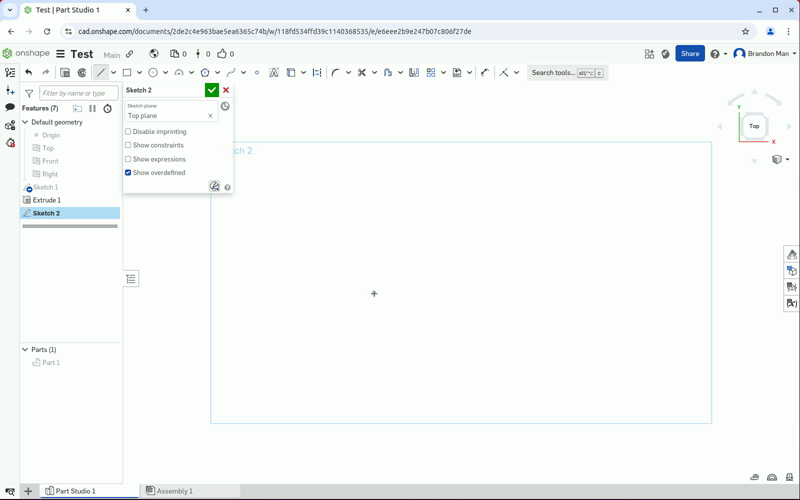
mouse_move(458, 293)
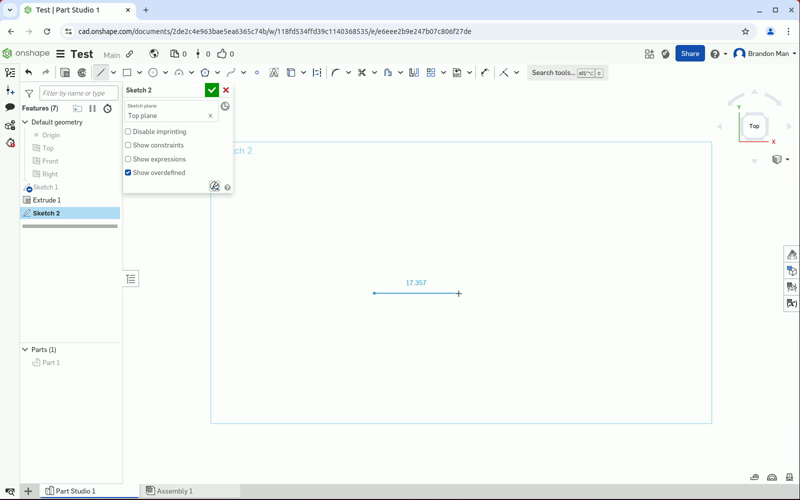
click(458, 293)
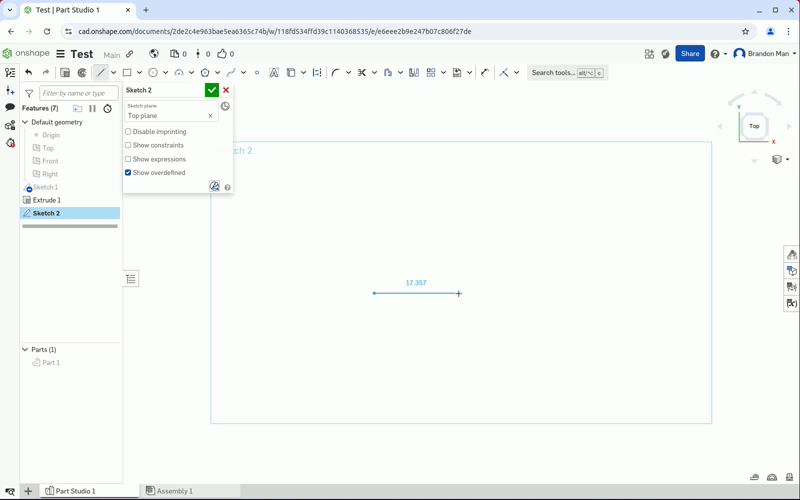
key_up(shift)
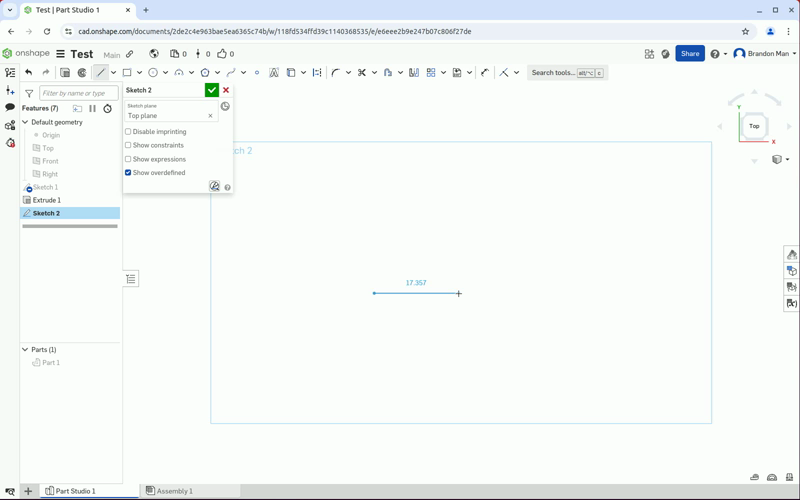
key(esc)
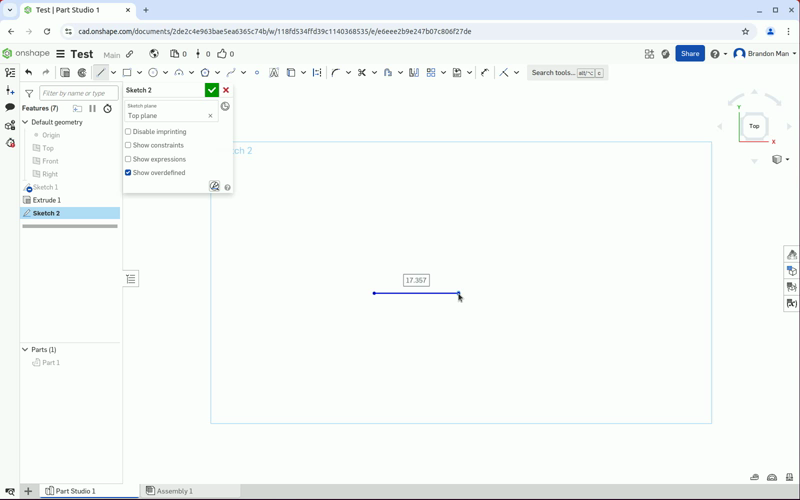
key(a)
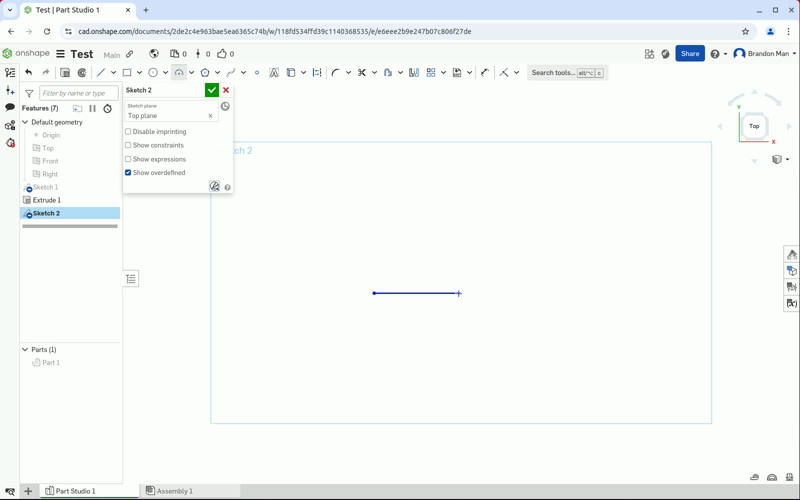
mouse_move(458, 293)
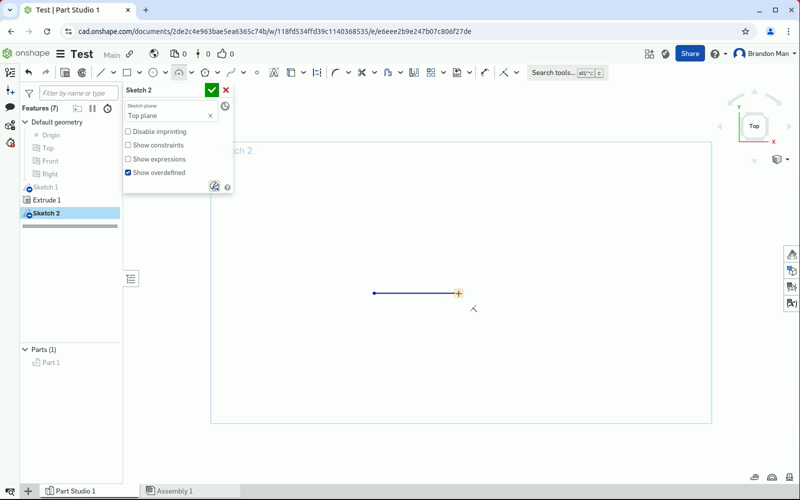
click(458, 293)
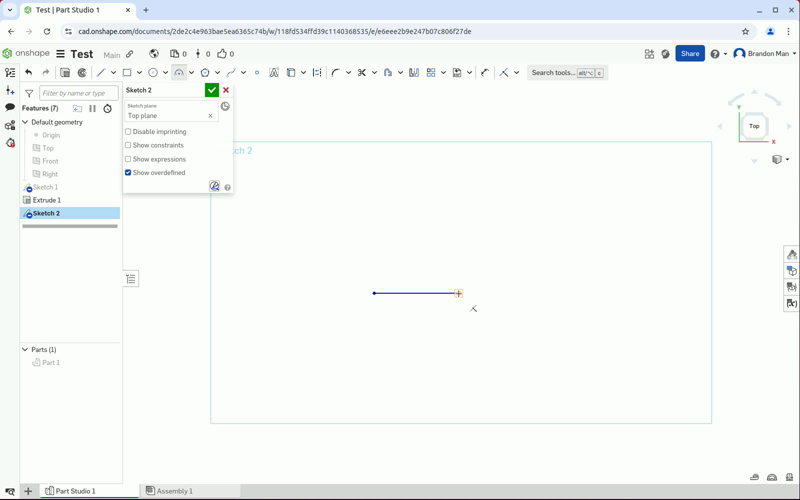
key_down(shift)
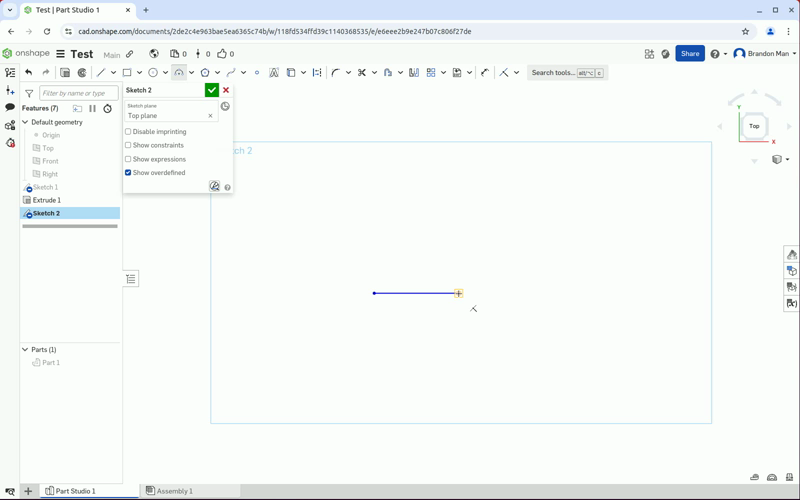
mouse_move(432, 271)
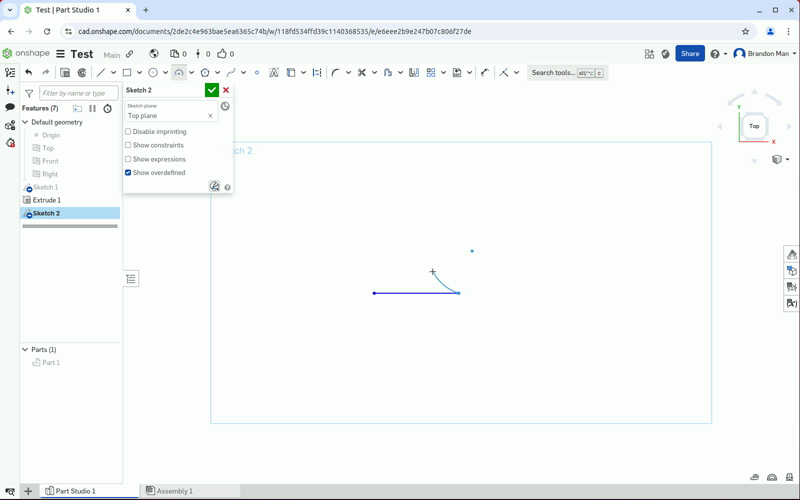
click(432, 271)
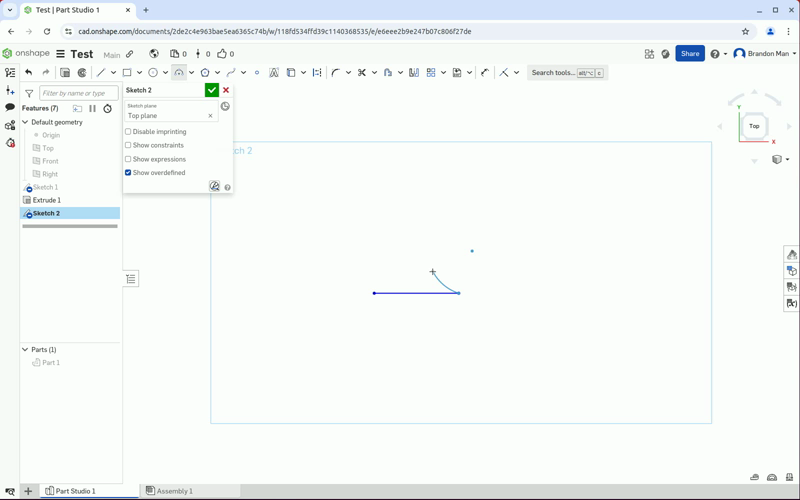
mouse_move(441, 287)
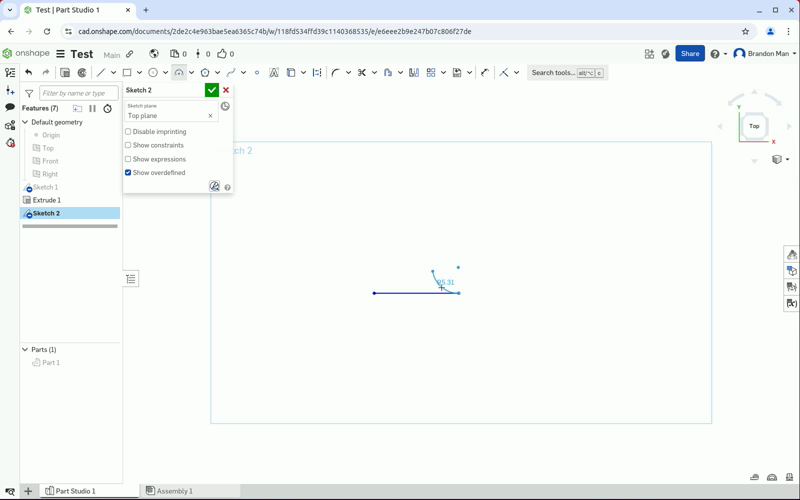
click(441, 287)
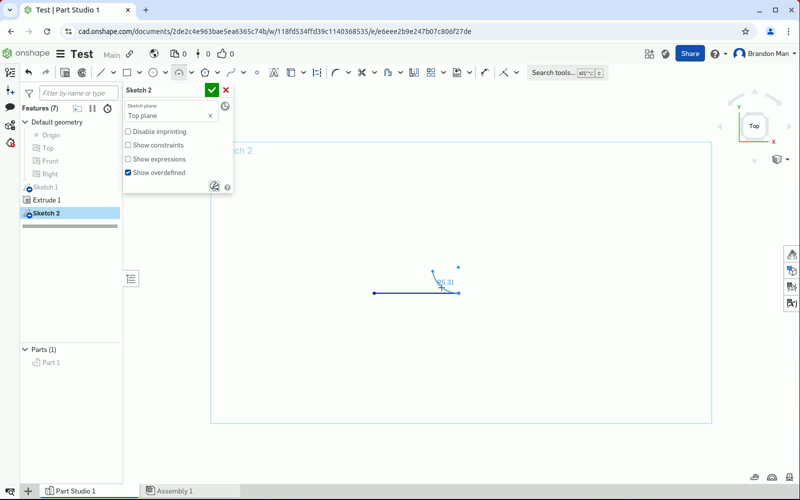
key_up(shift)
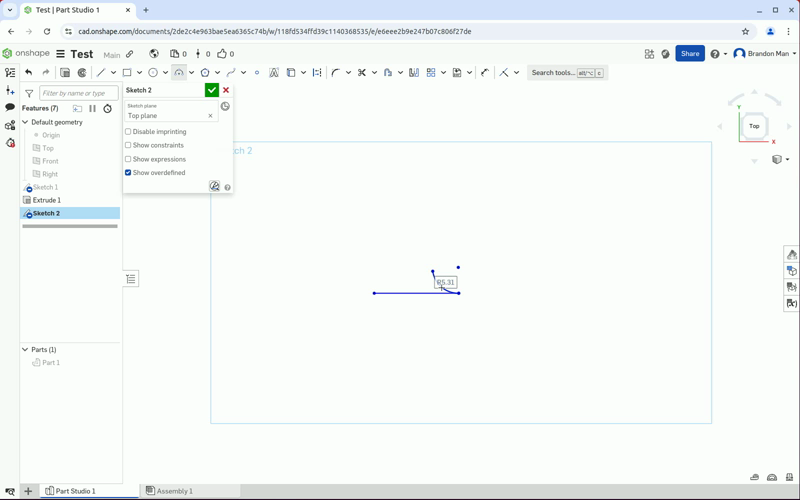
mouse_move(432, 271)
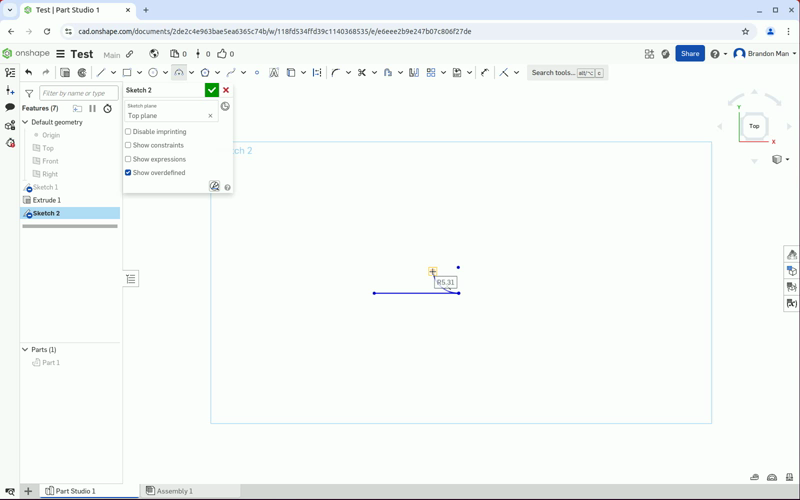
click(432, 271)
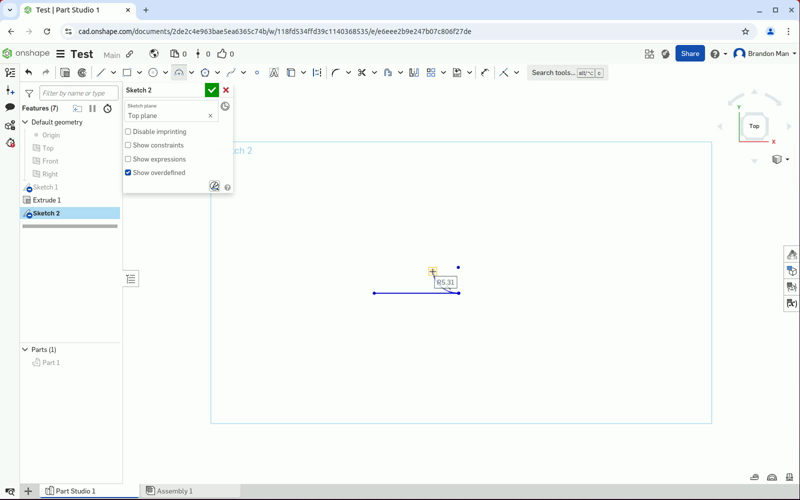
key_down(shift)
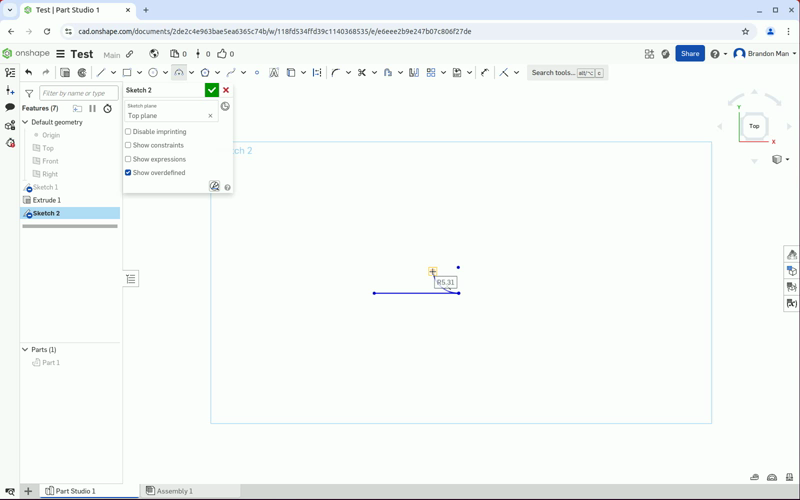
mouse_move(399, 271)
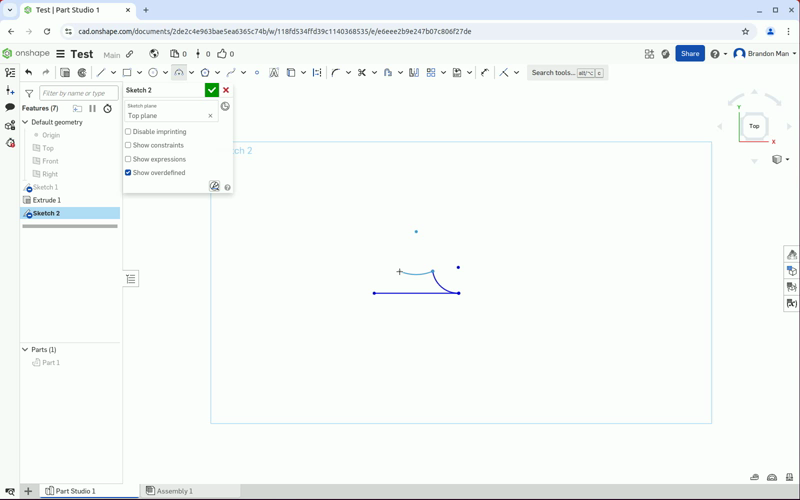
click(399, 271)
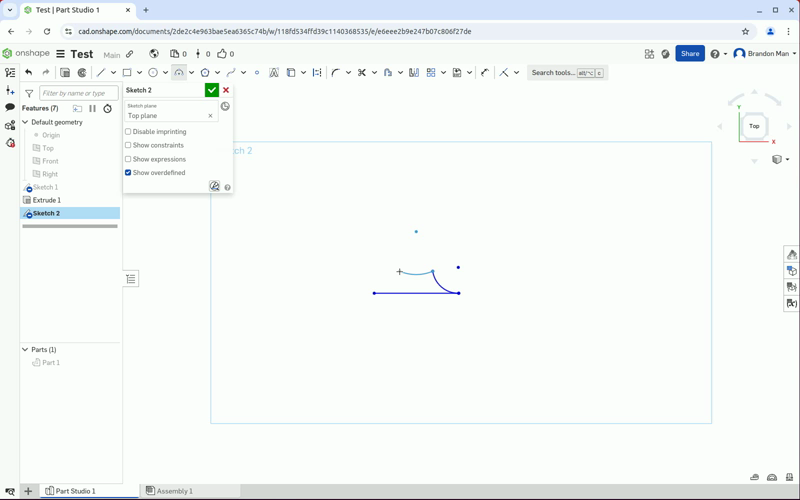
mouse_move(416, 283)
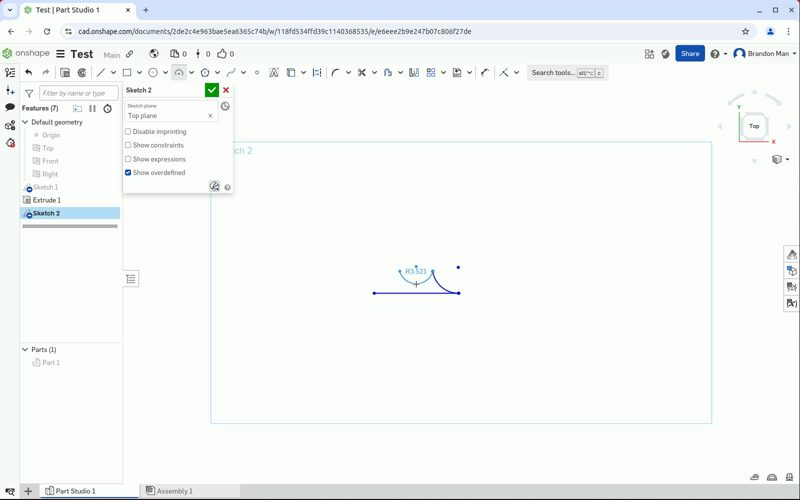
click(416, 283)
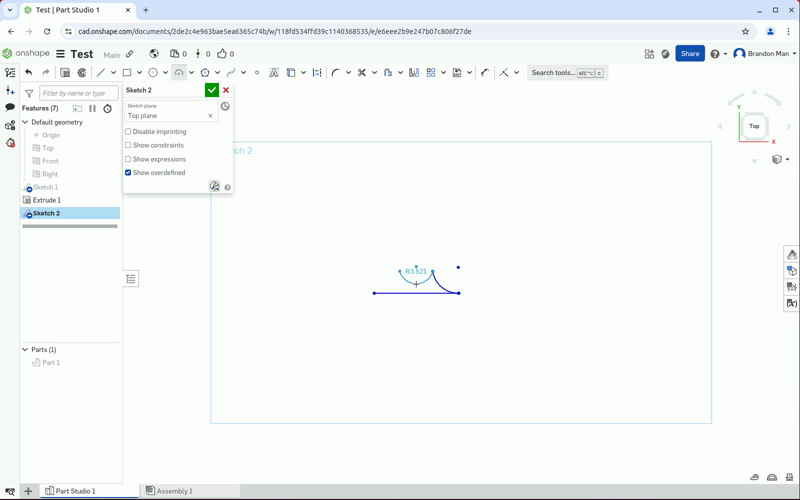
key_up(shift)
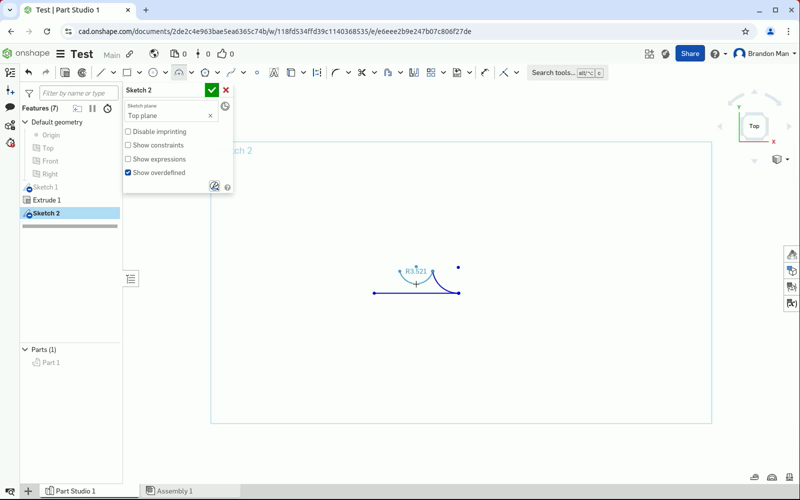
mouse_move(399, 271)
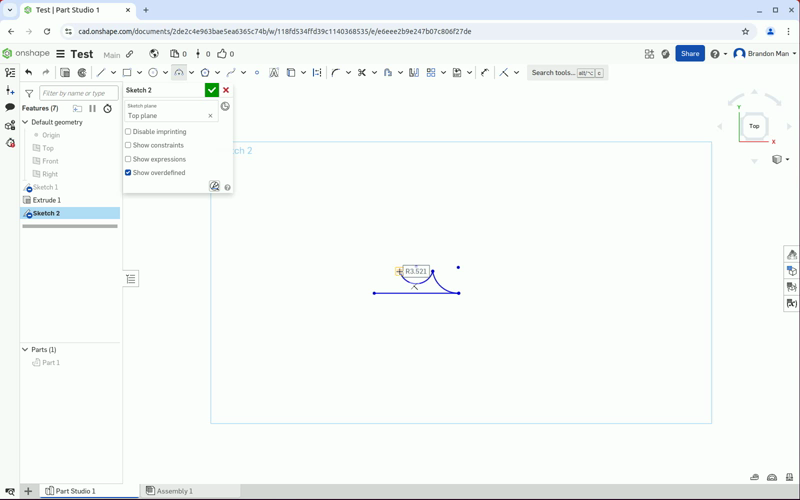
click(399, 271)
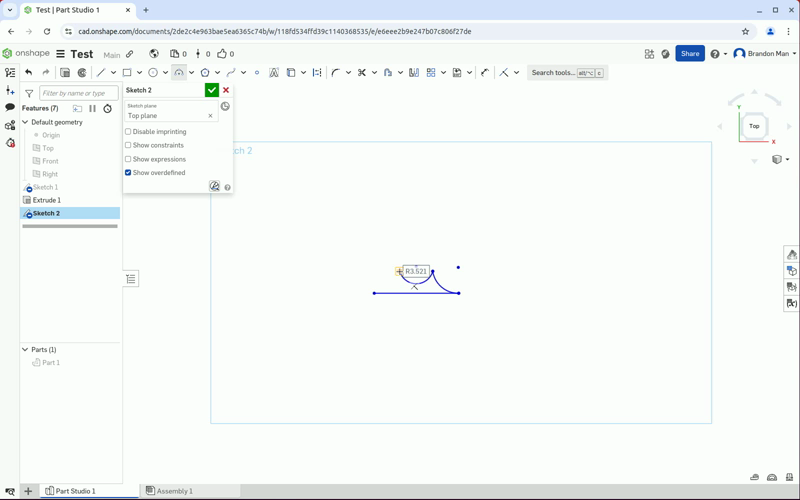
mouse_move(374, 293)
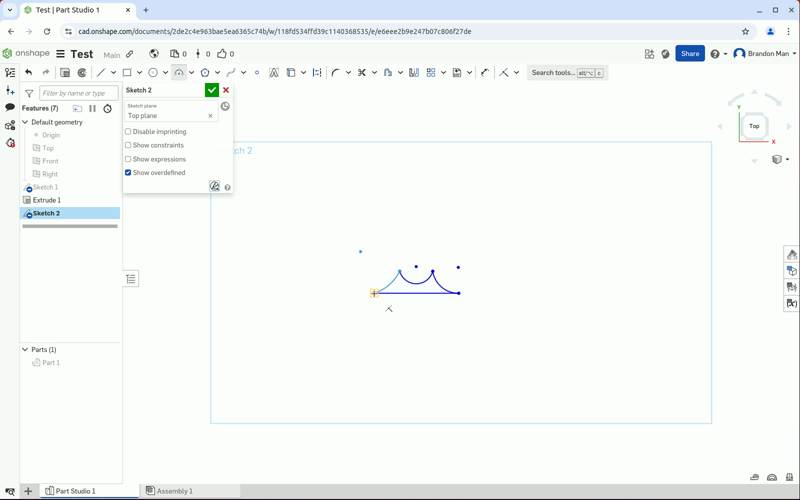
click(374, 293)
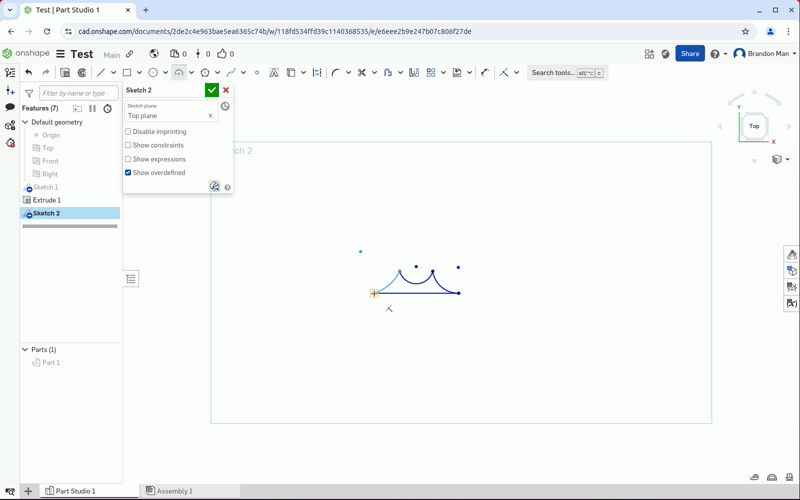
key_down(shift)
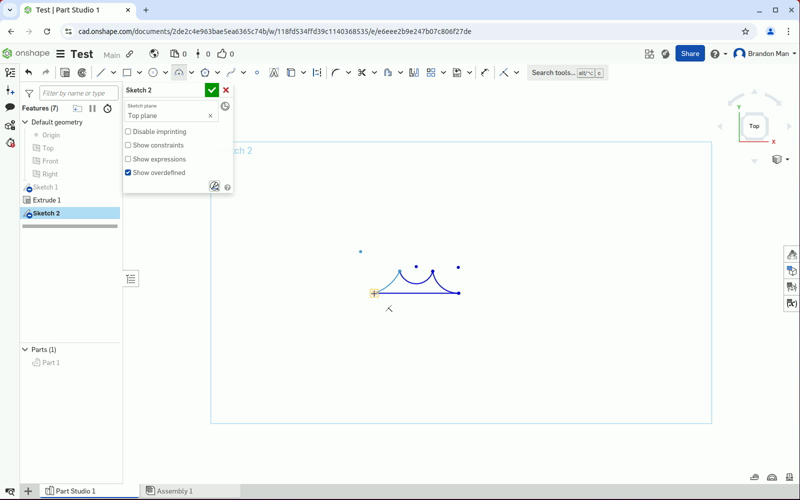
mouse_move(391, 287)
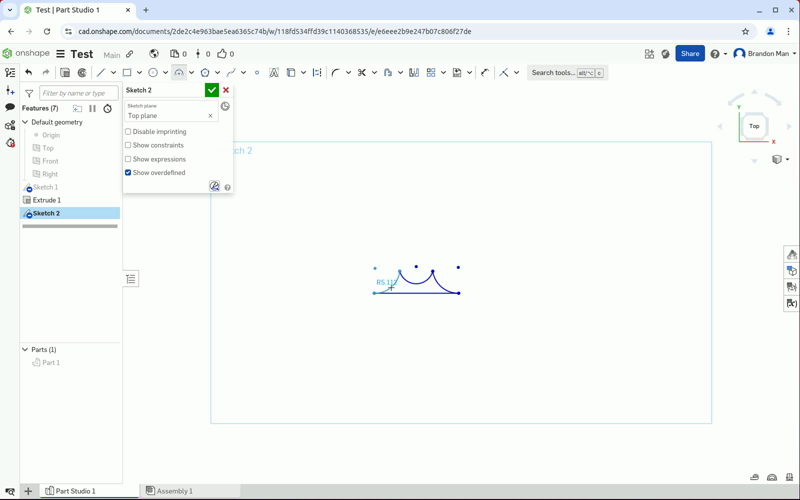
click(391, 287)
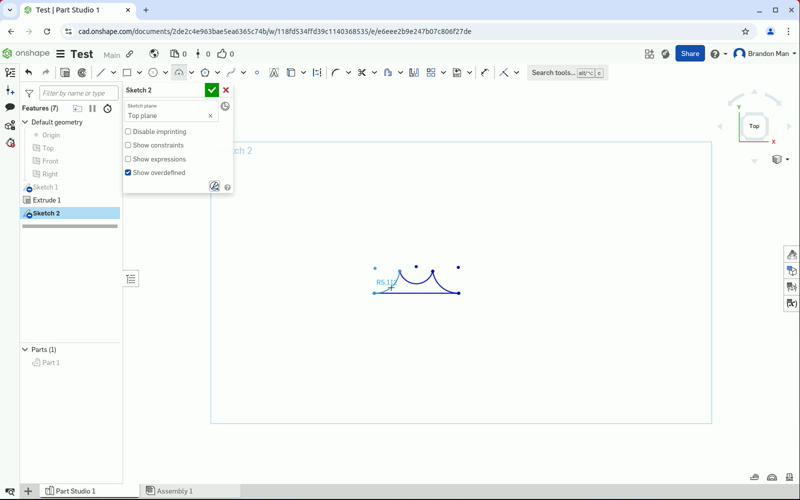
key_up(shift)
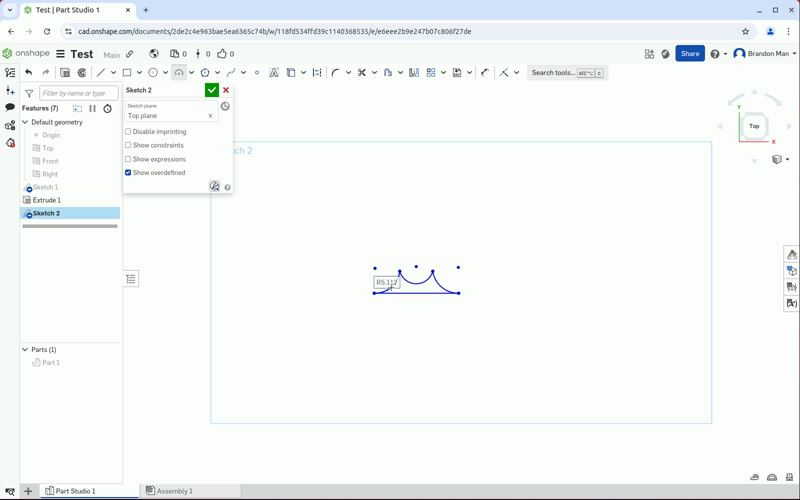
key(esc)
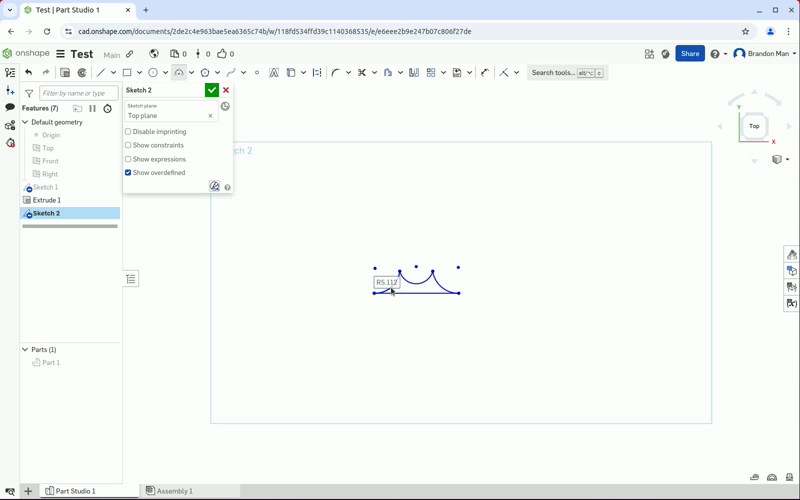
mouse_move(393, 281)
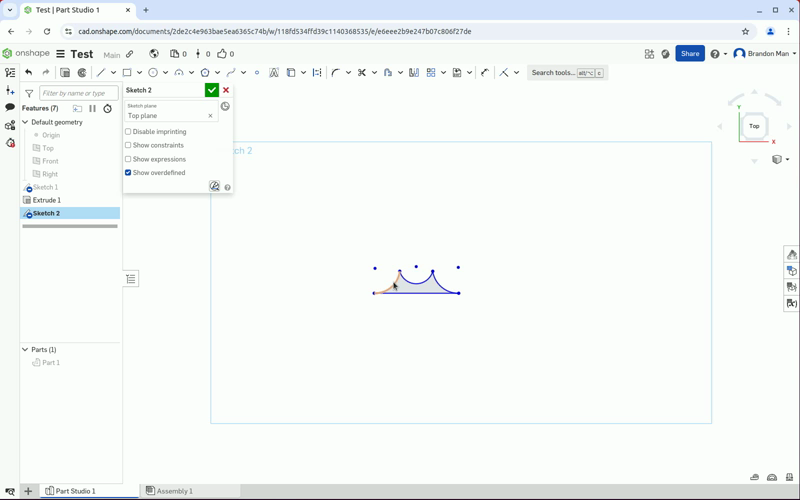
scroll(6)
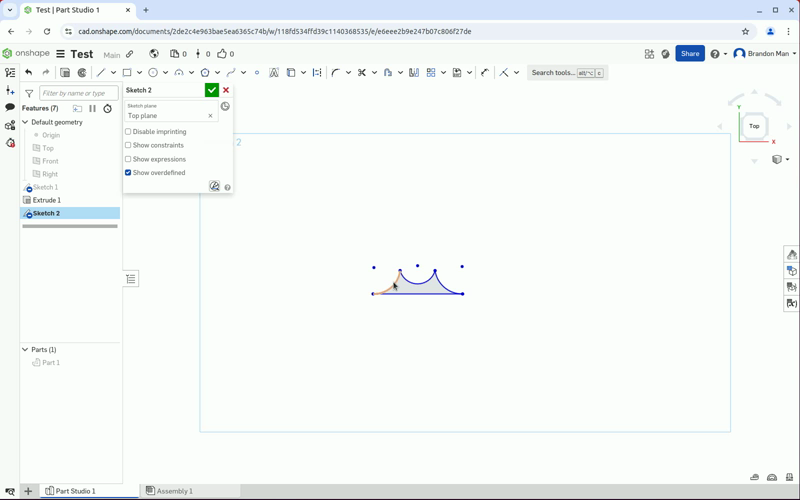
scroll(6)
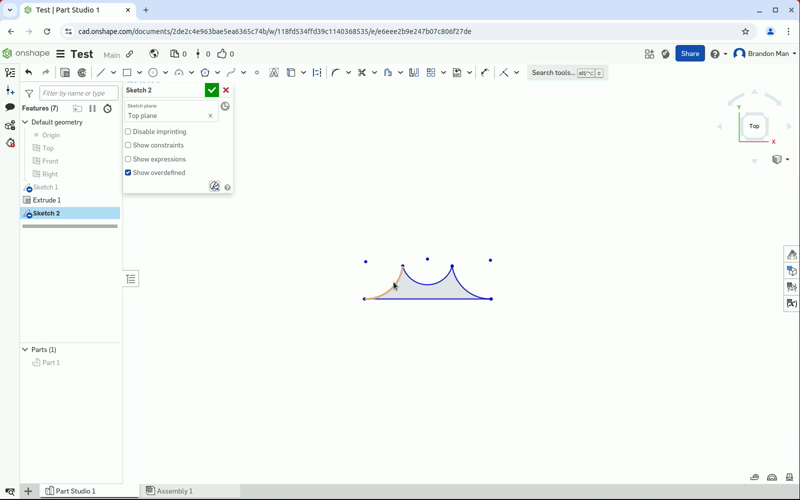
scroll(6)
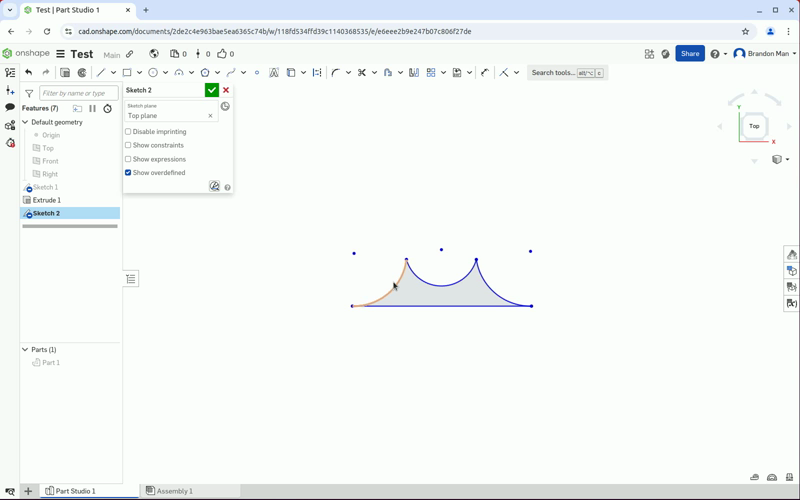
scroll(6)
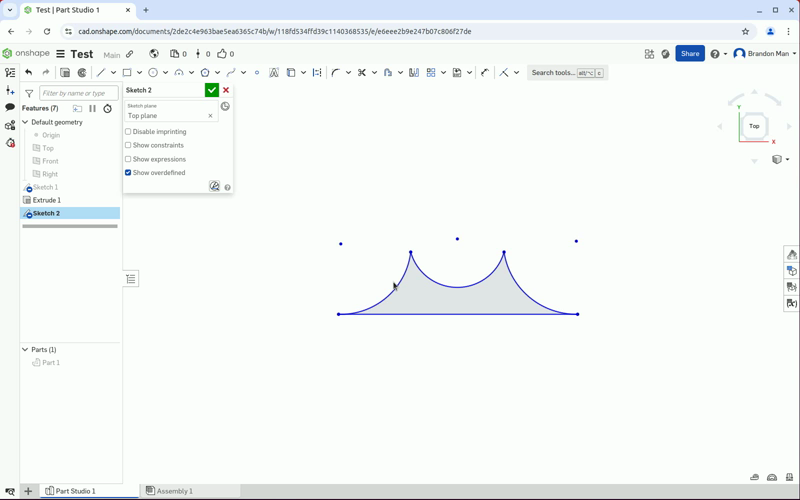
scroll(6)
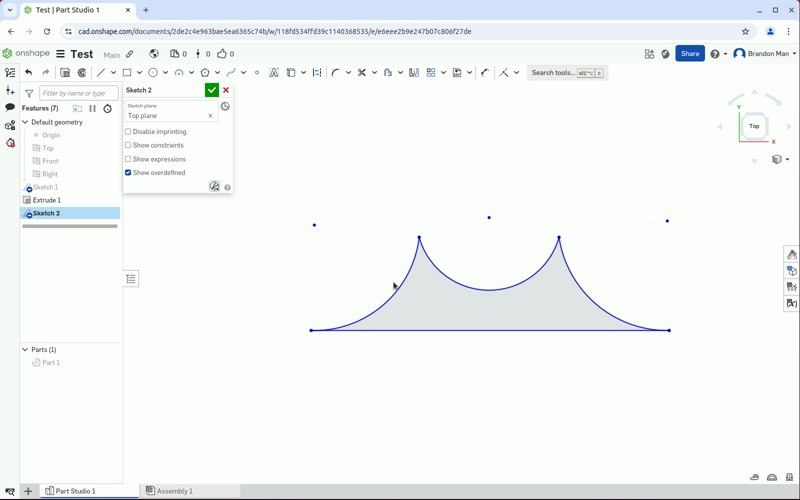
scroll(6)
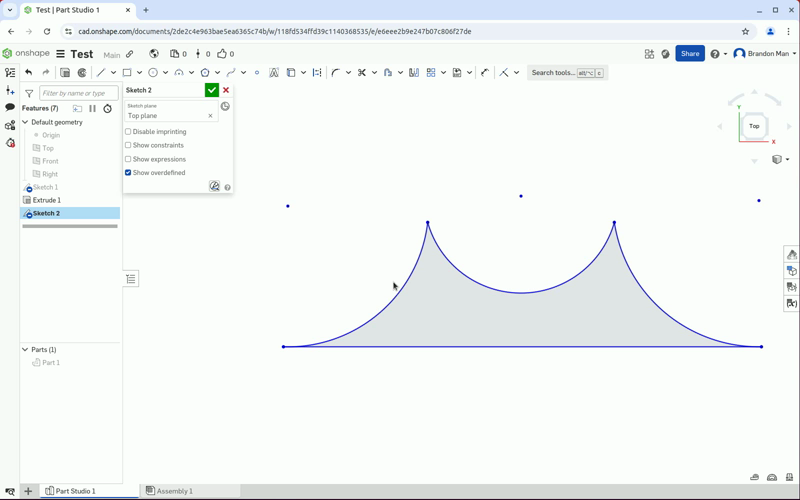
scroll(6)
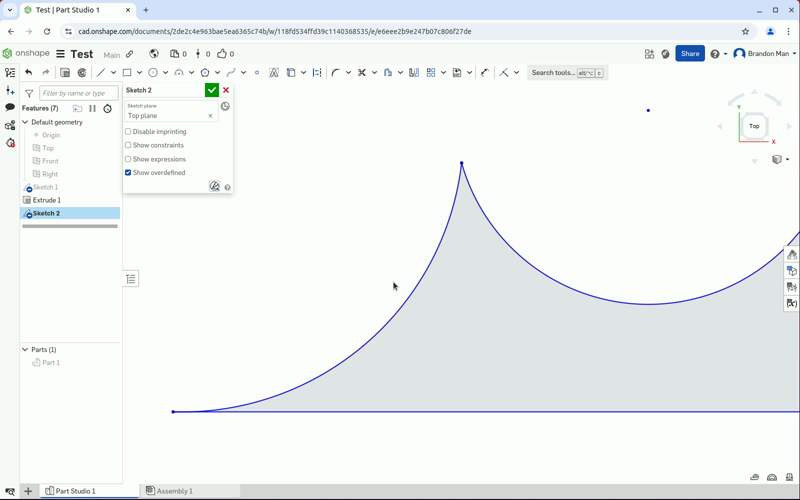
click(393, 281)
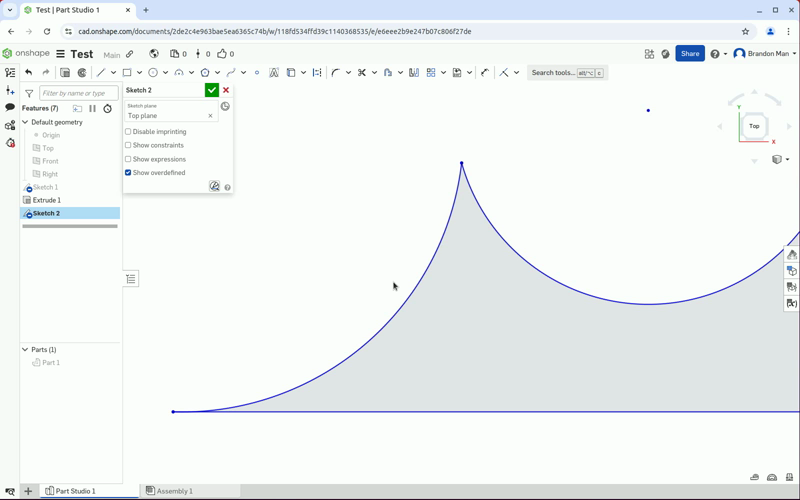
scroll(-6)
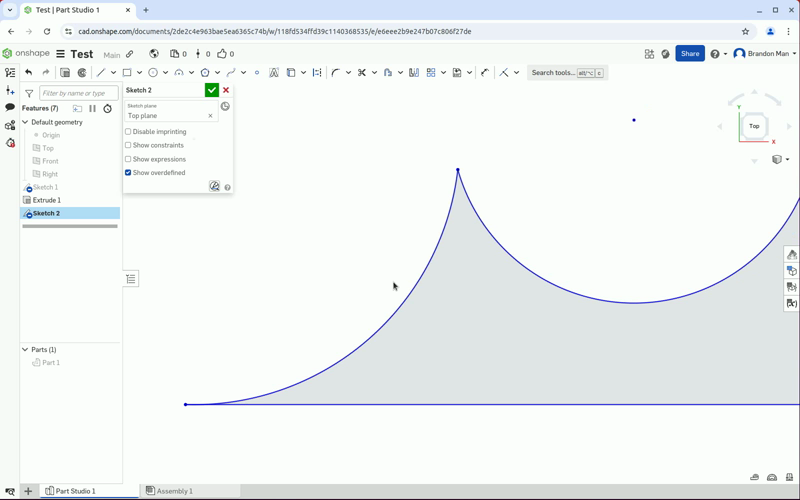
scroll(-6)
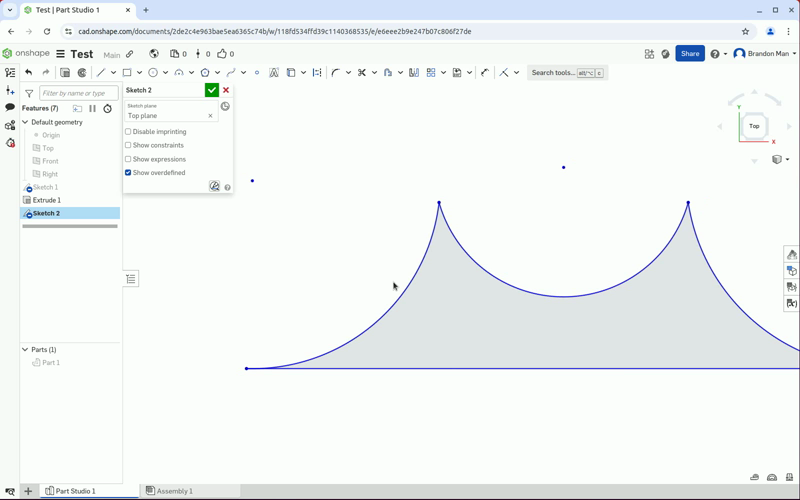
scroll(-6)
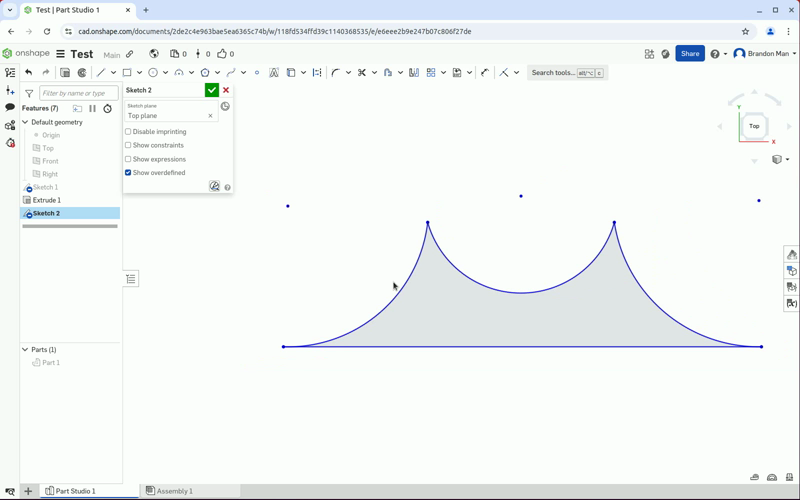
scroll(-6)
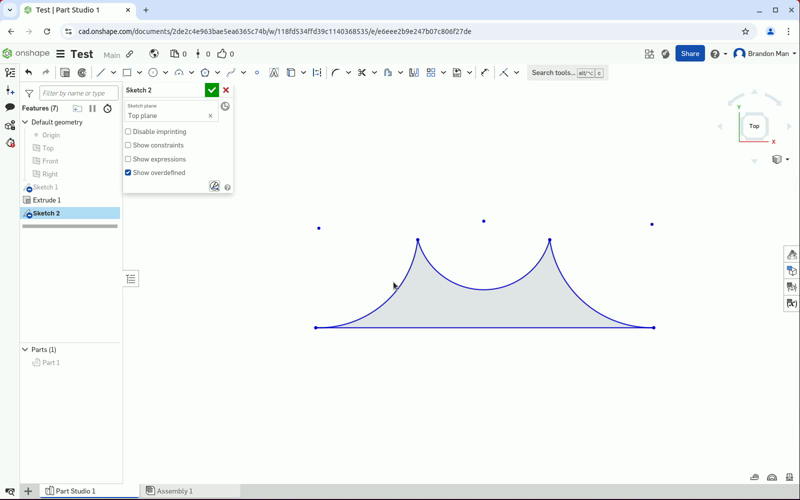
scroll(-6)
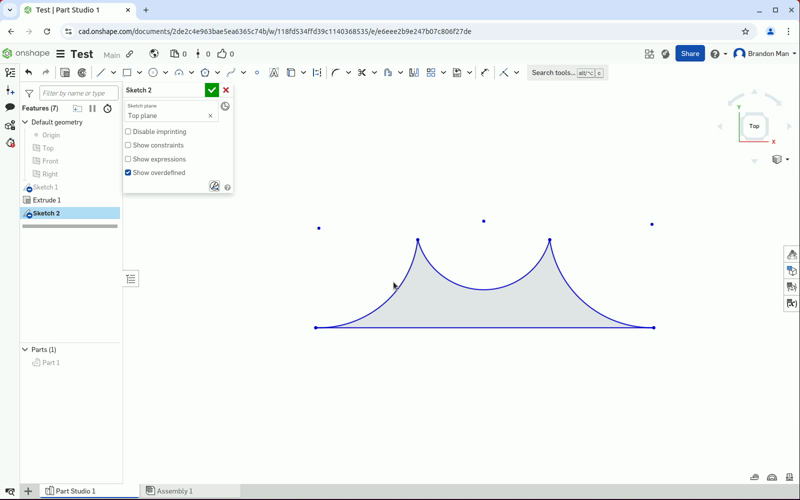
scroll(-6)
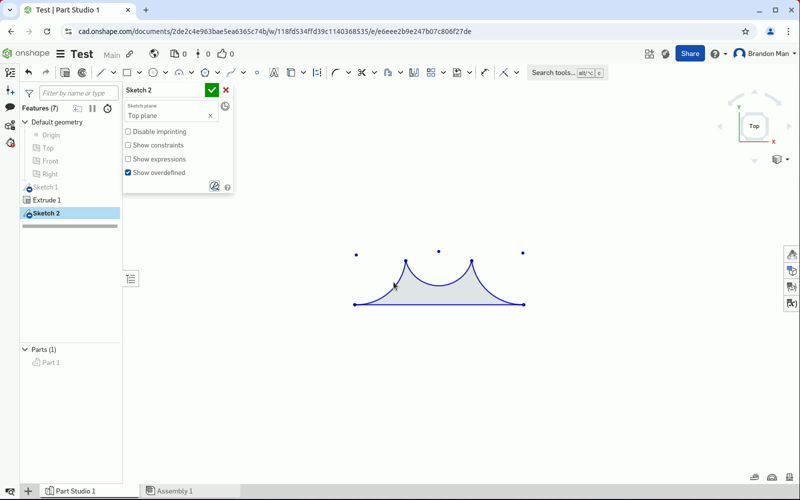
scroll(-6)
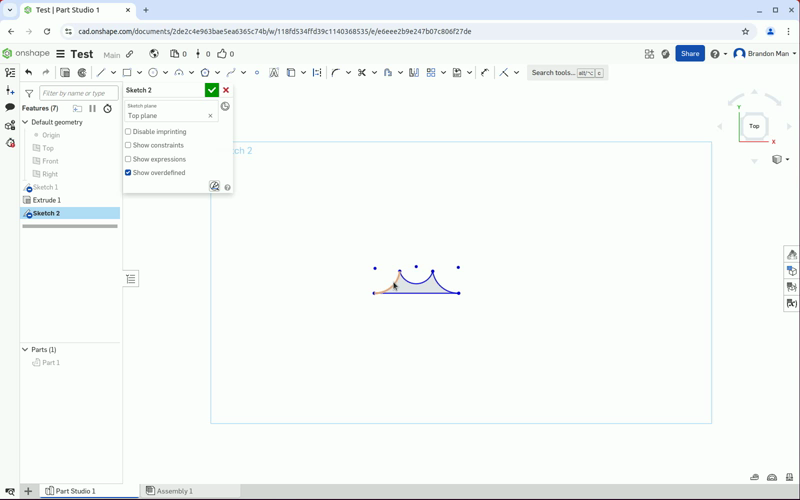
mouse_move(73, 352)
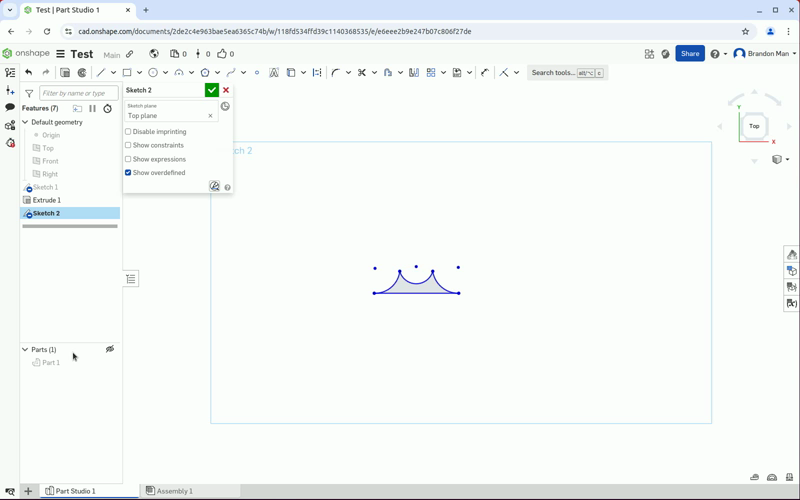
key(shift+y)
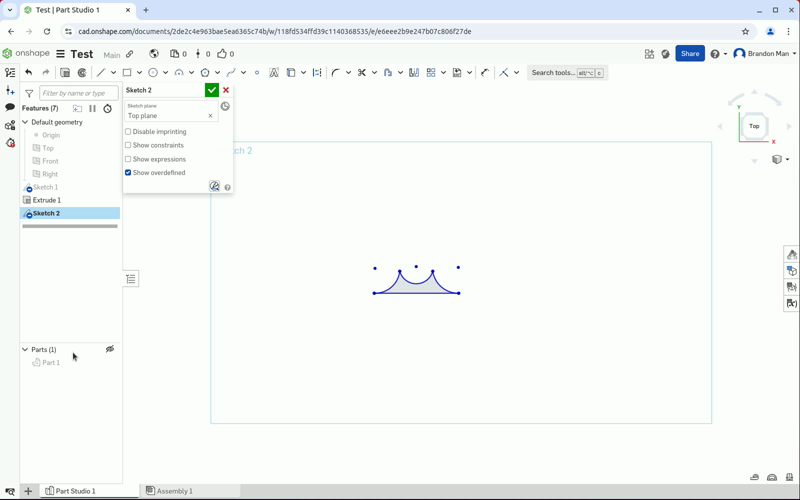
key(shift+e)
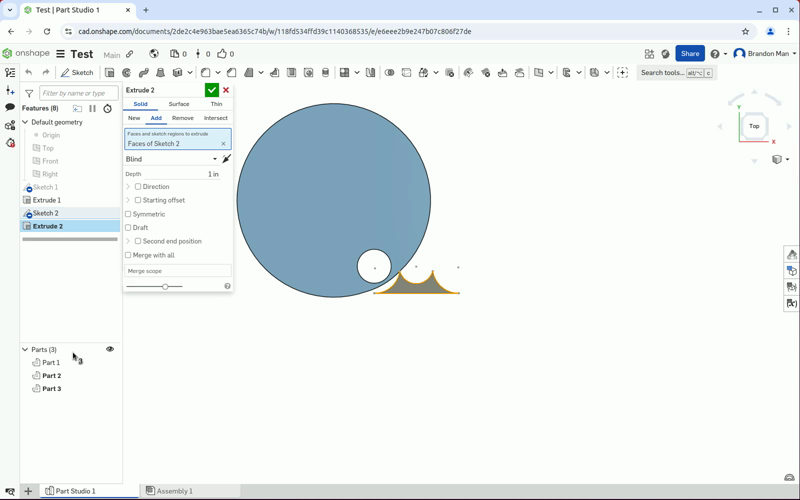
mouse_move(143, 106)
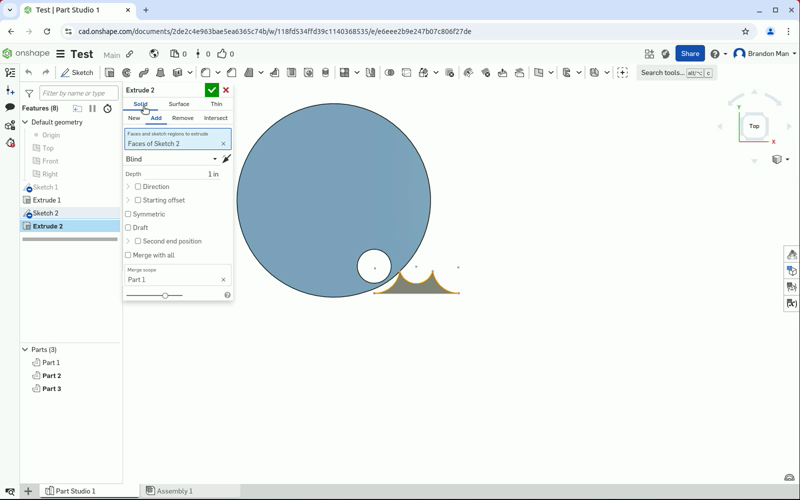
click(143, 106)
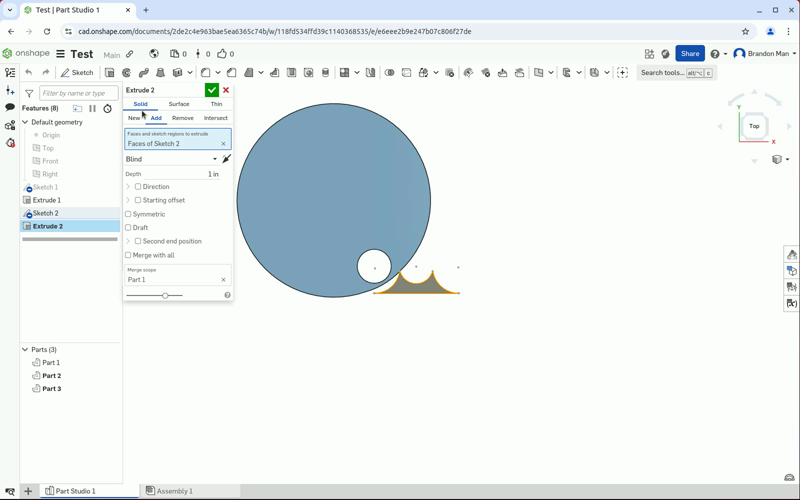
mouse_move(137, 120)
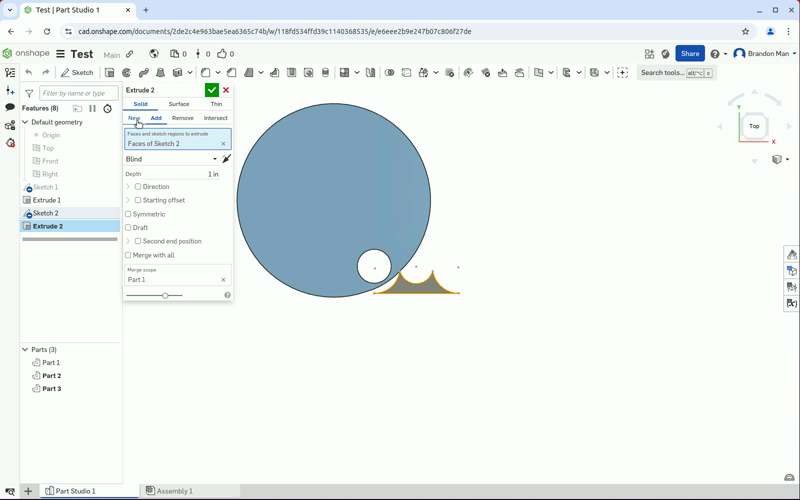
click(137, 120)
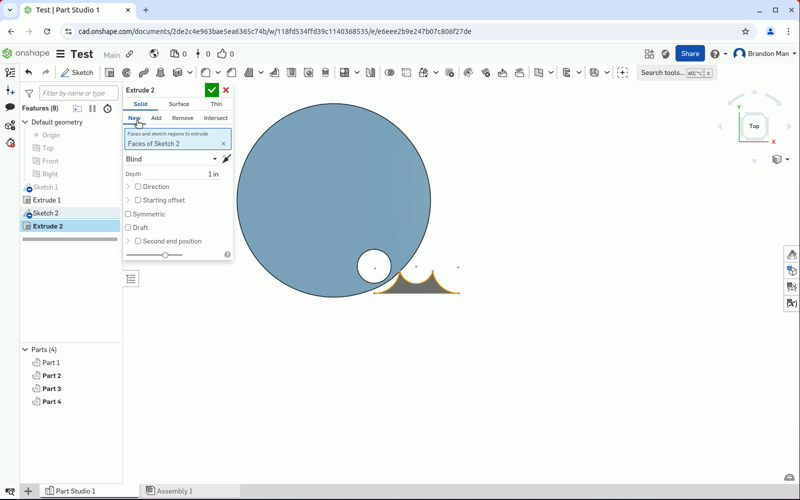
key(tab, 4)
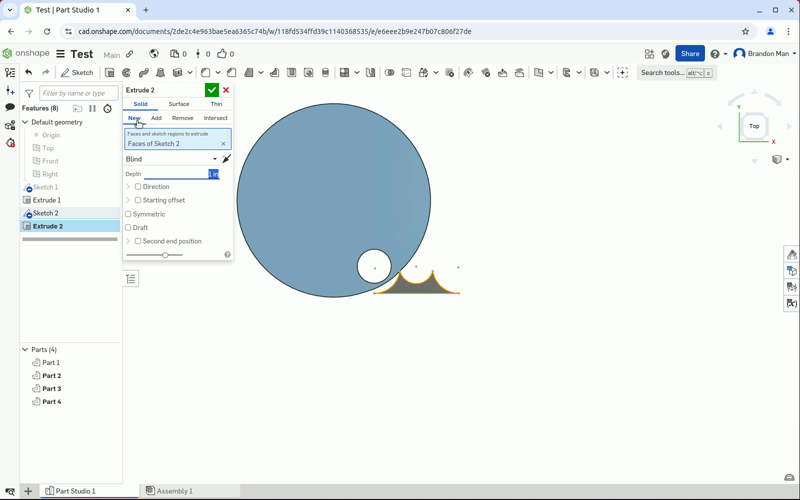
text(3.851)
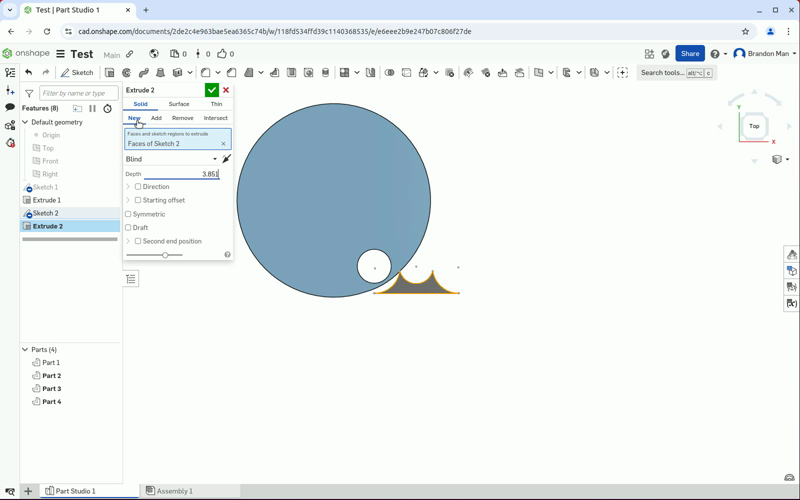
key(enter)
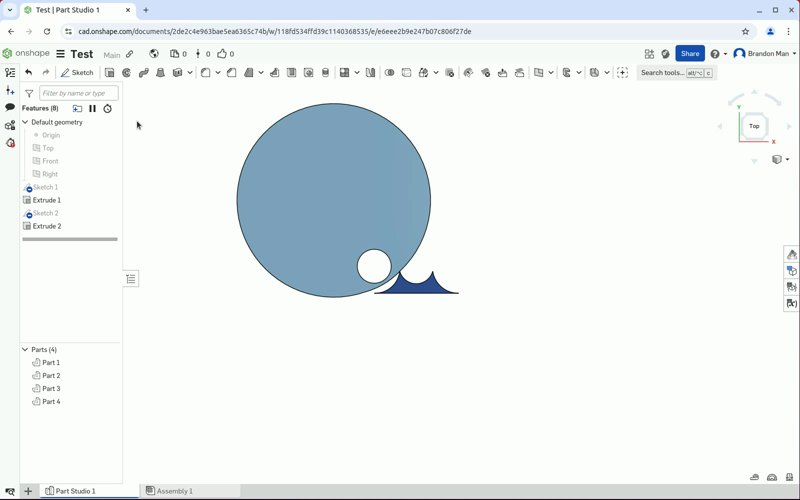
key(shift+h)
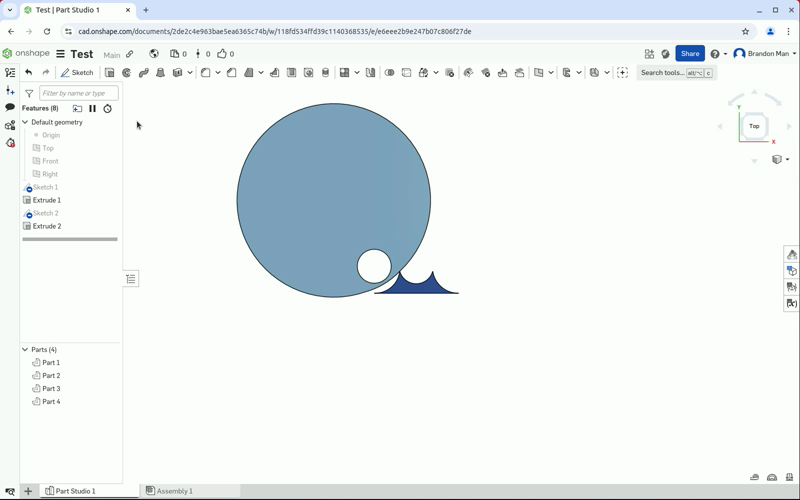
key(shift+h)
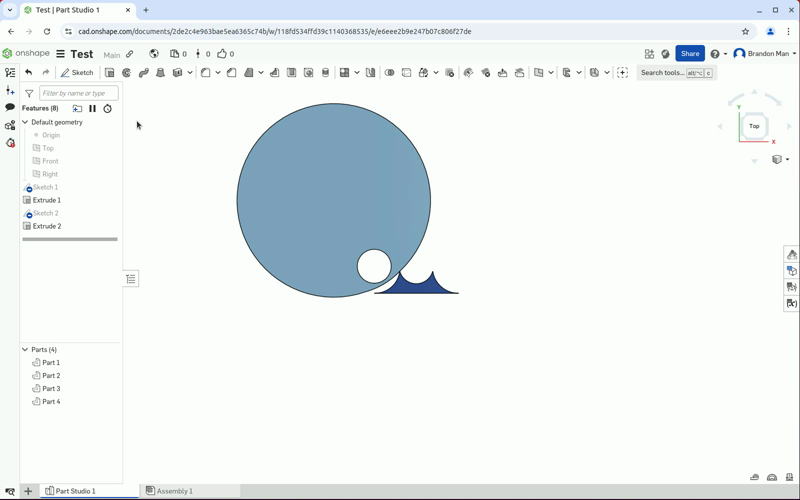
mouse_move(73, 189)
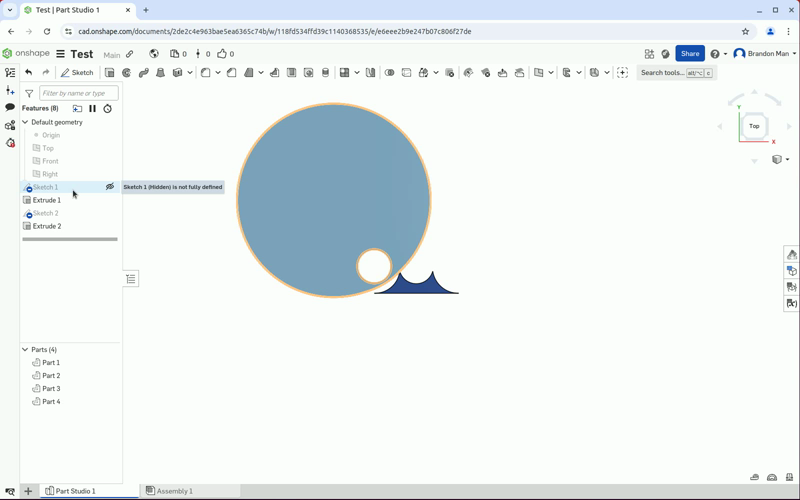
click(73, 189)
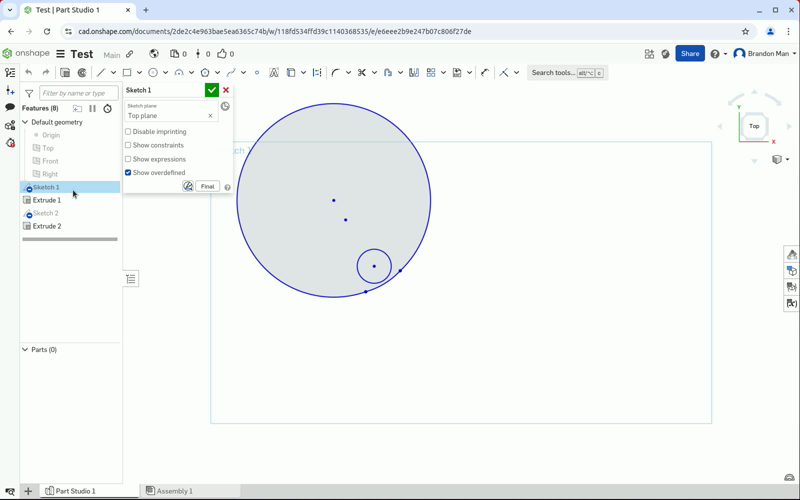
mouse_move(229, 92)
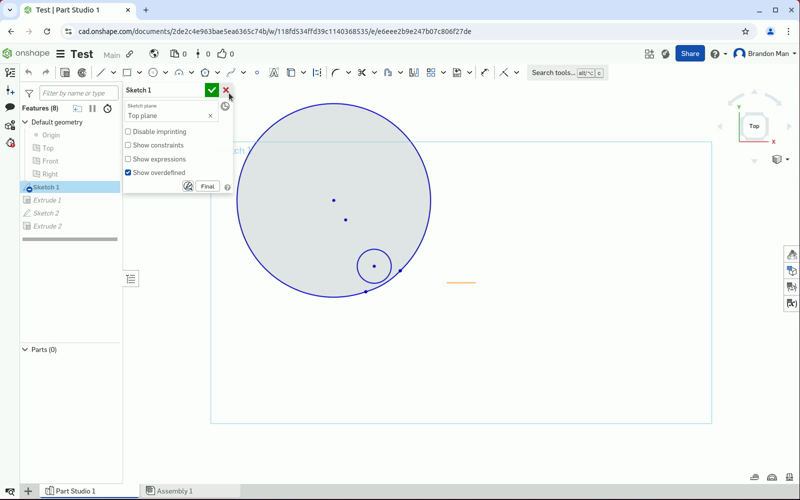
click(229, 92)
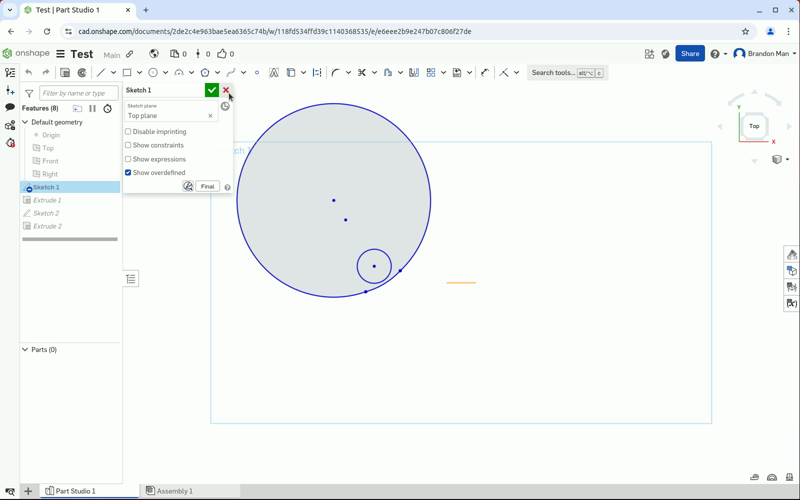
key(shift+s)
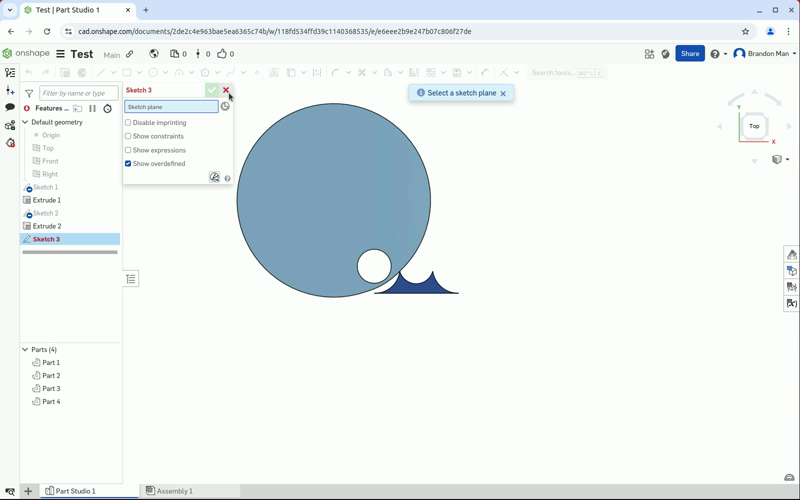
mouse_move(73, 150)
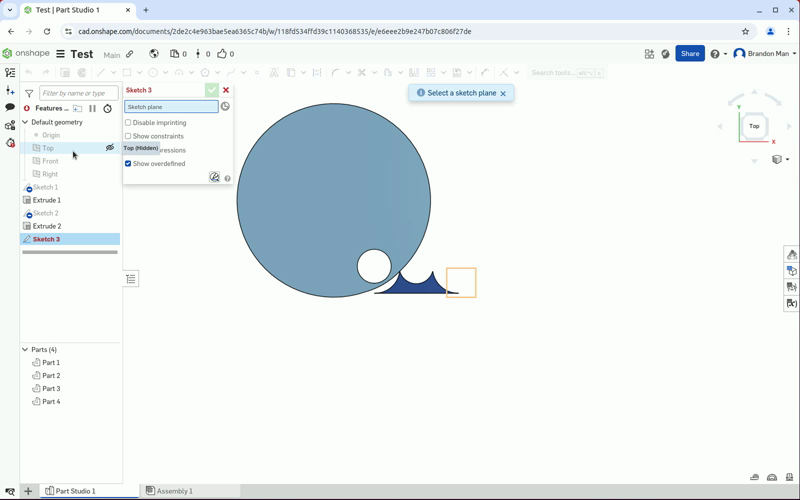
click(73, 150)
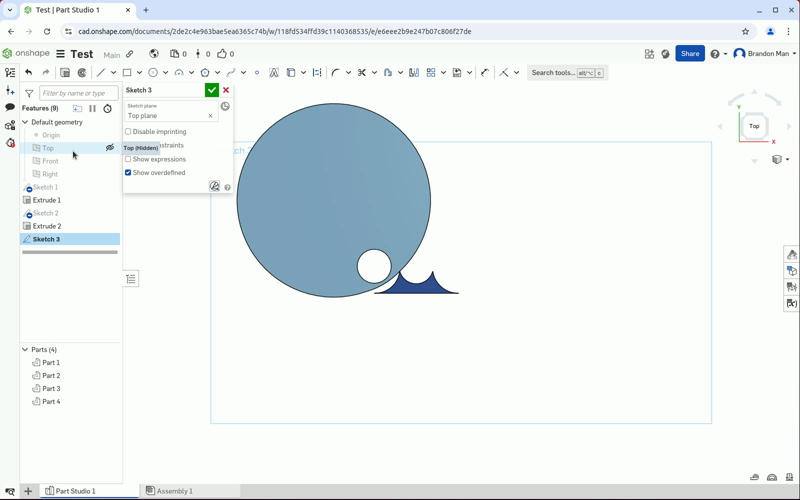
mouse_move(73, 352)
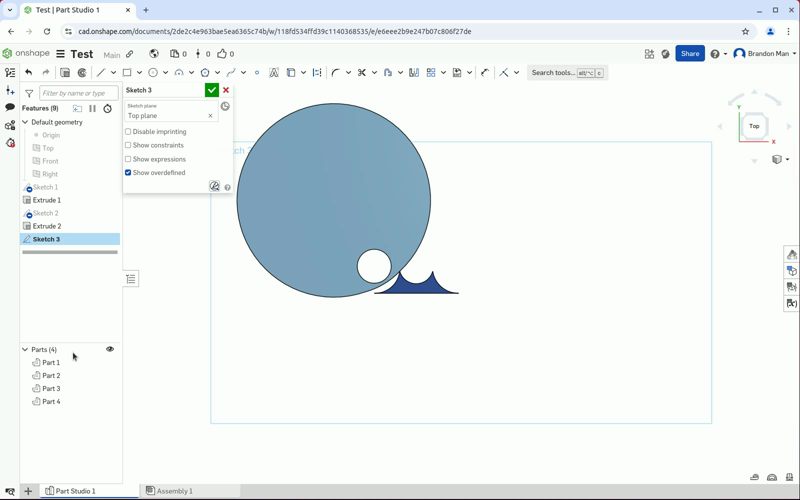
key(y)
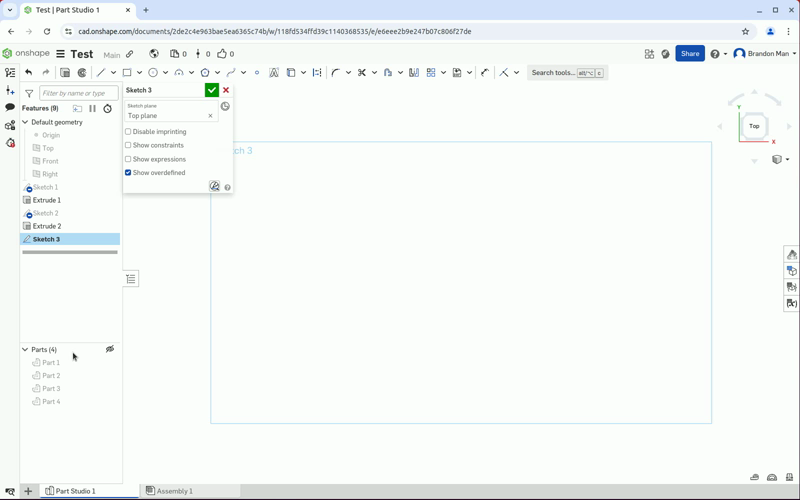
key(a)
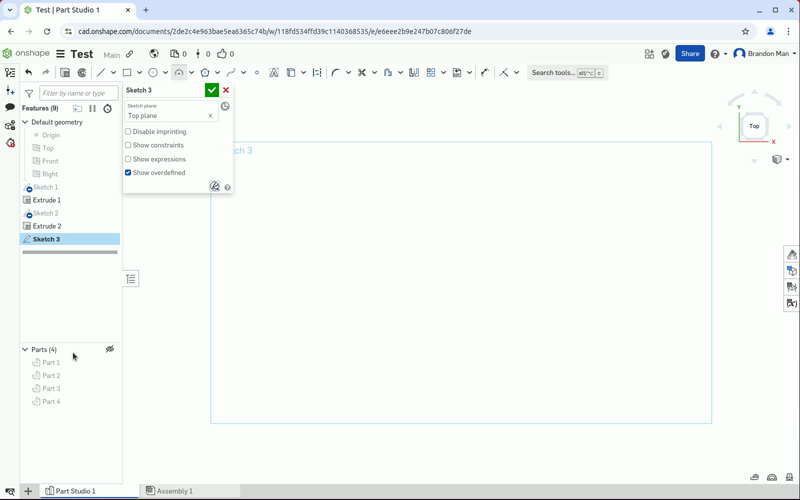
key_down(shift)
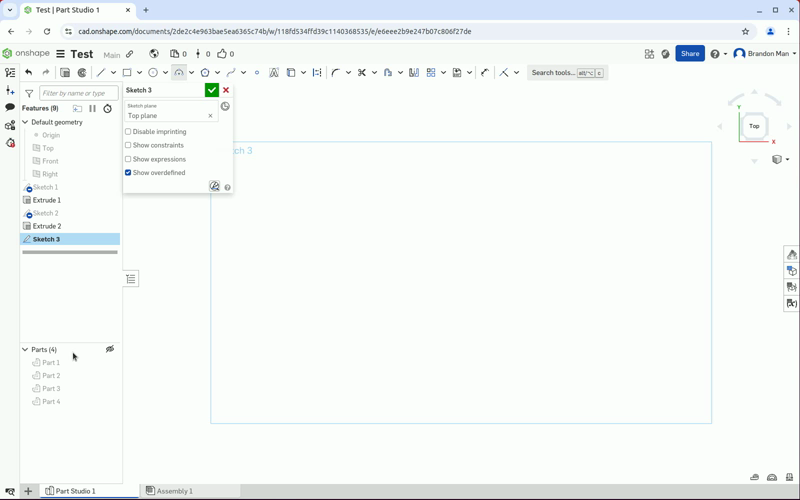
mouse_move(374, 241)
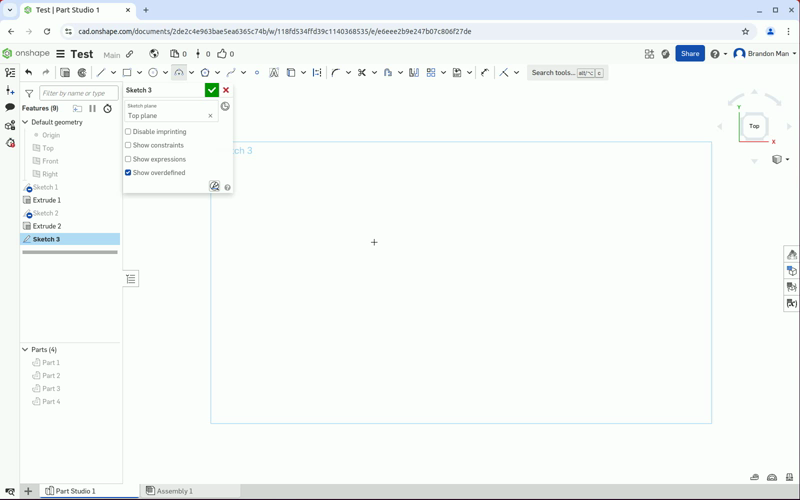
click(374, 241)
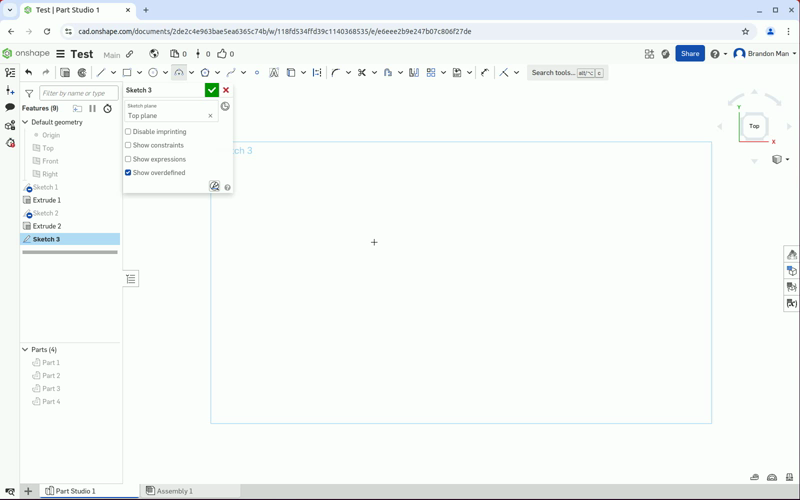
key_up(shift)
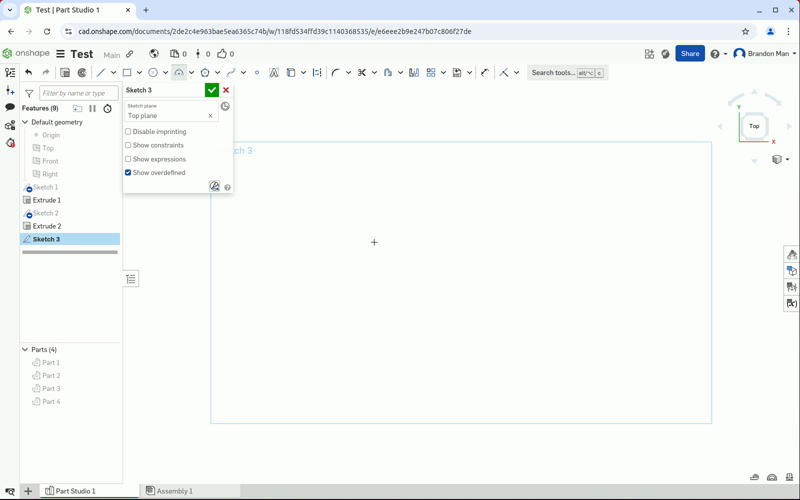
key_down(shift)
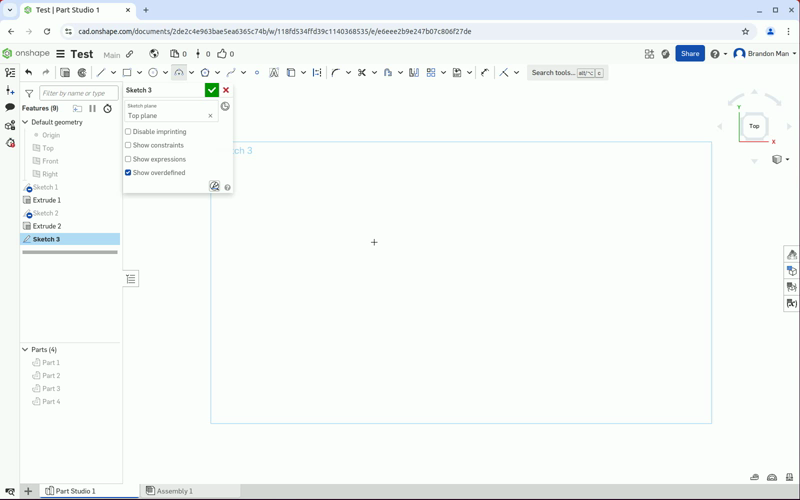
mouse_move(399, 264)
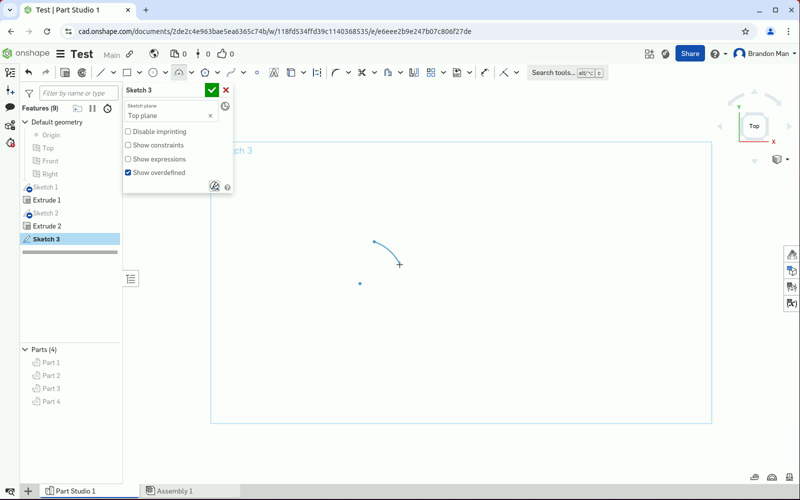
click(399, 264)
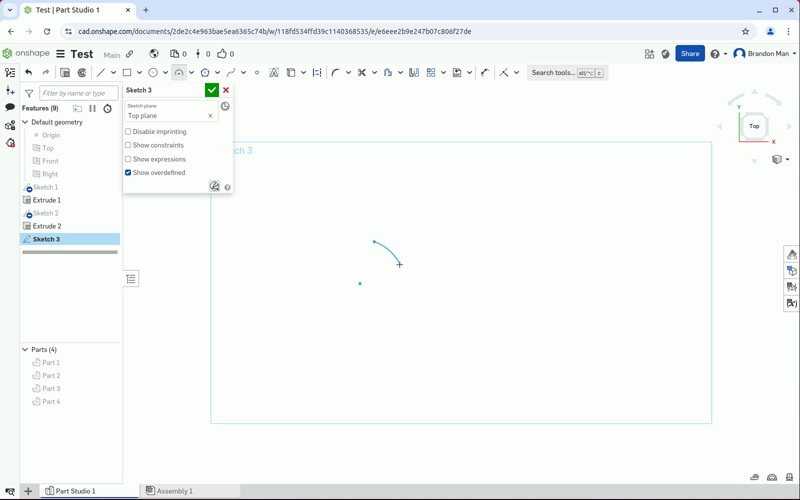
mouse_move(391, 248)
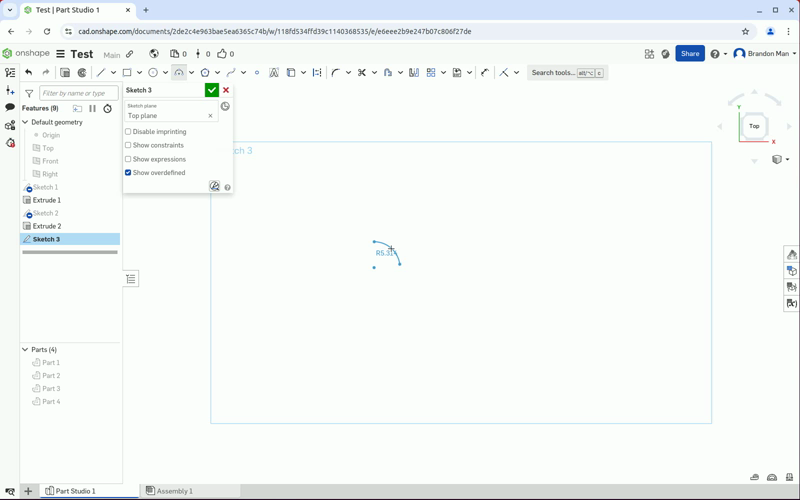
click(391, 248)
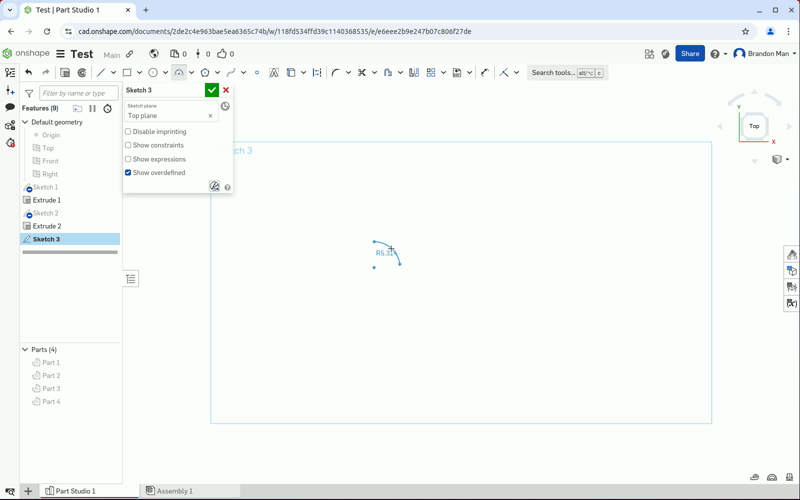
key_up(shift)
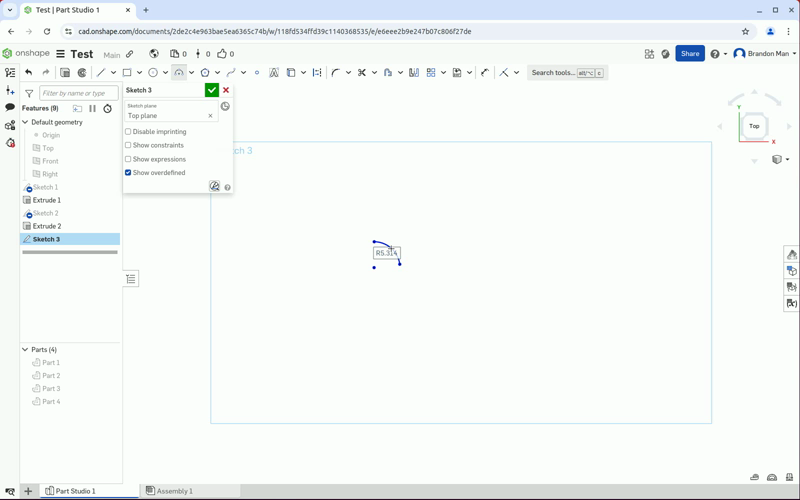
mouse_move(399, 264)
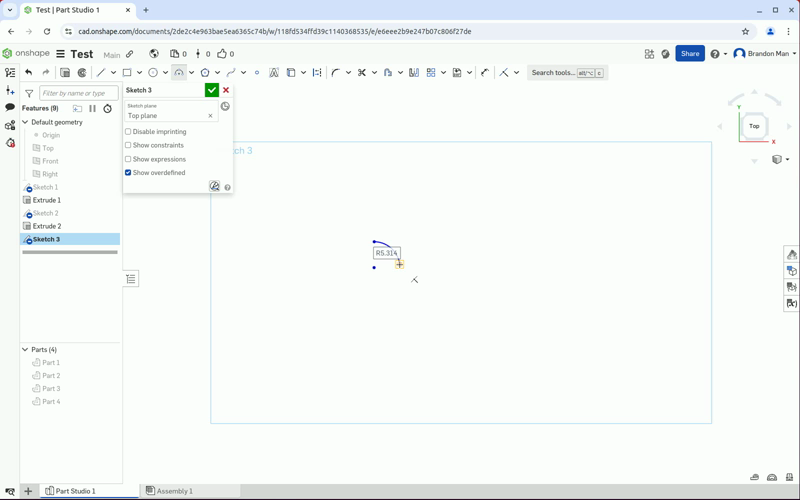
click(399, 264)
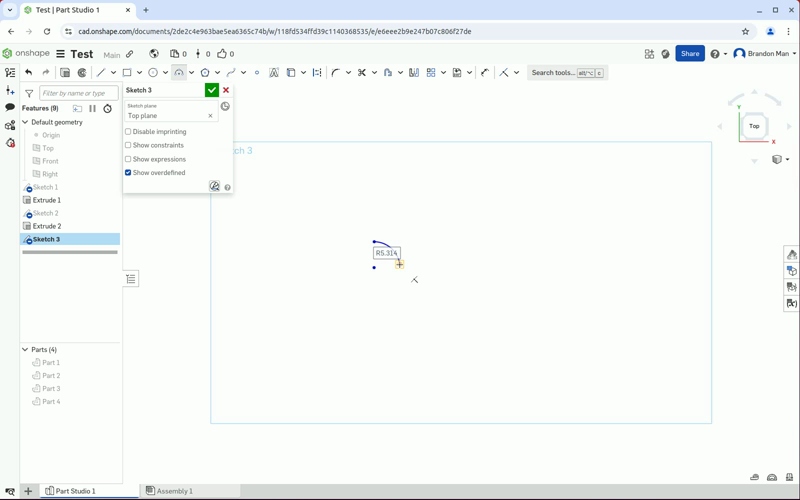
key_down(shift)
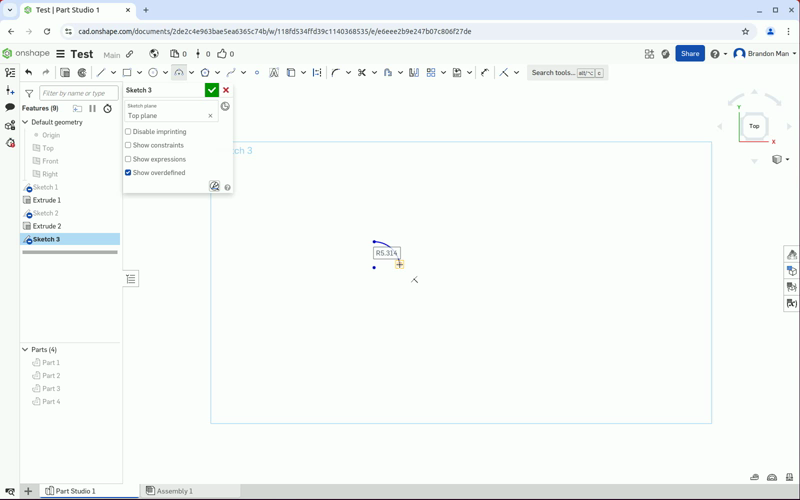
mouse_move(432, 264)
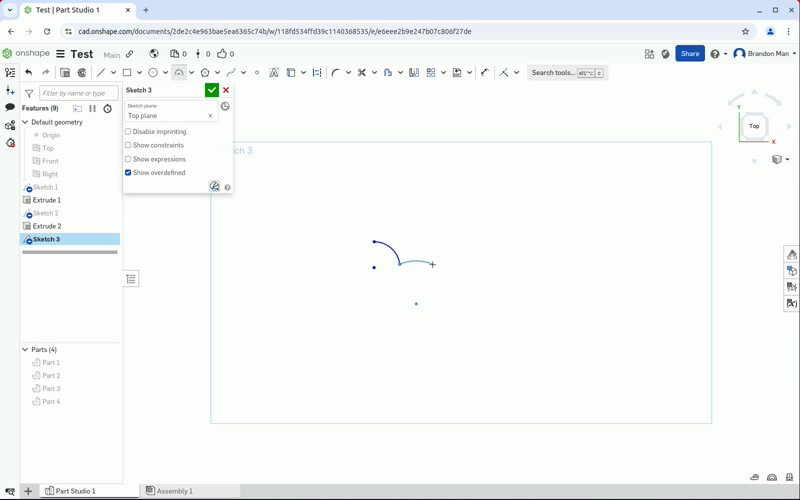
click(432, 264)
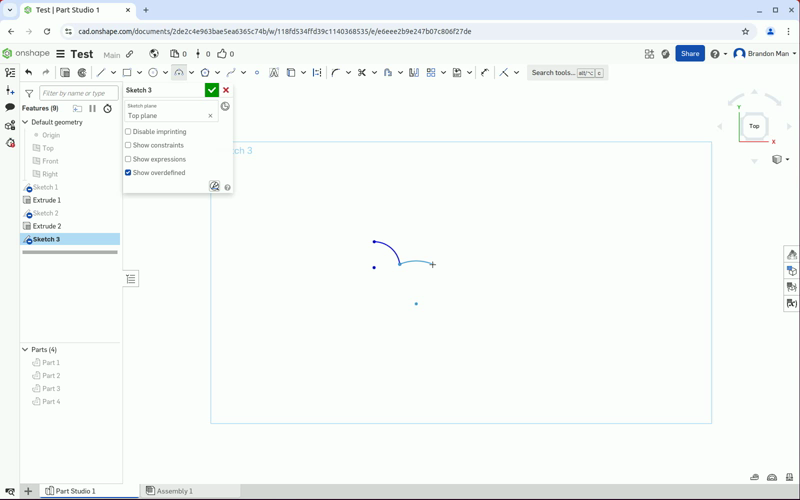
mouse_move(416, 251)
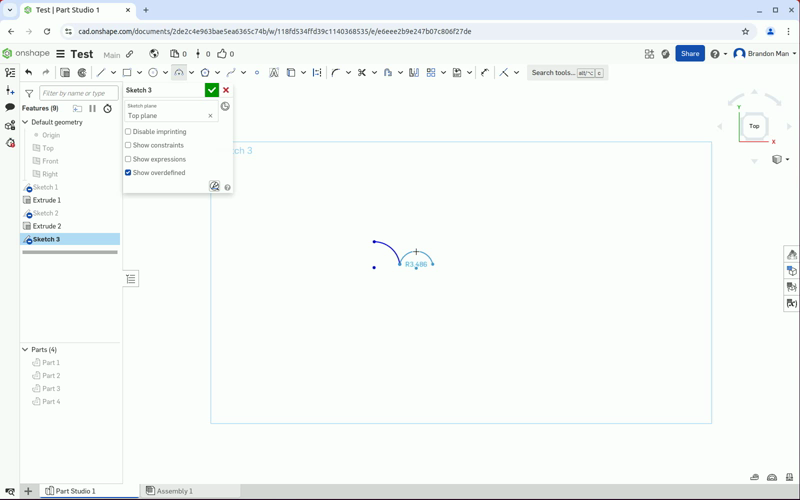
click(416, 251)
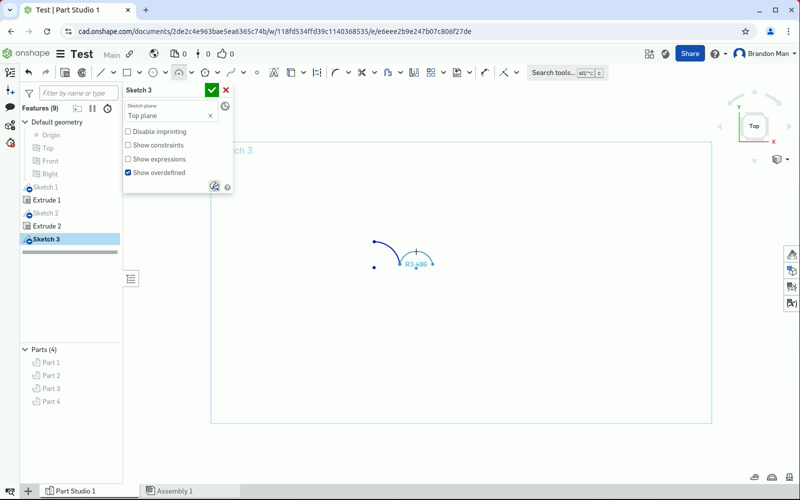
key_up(shift)
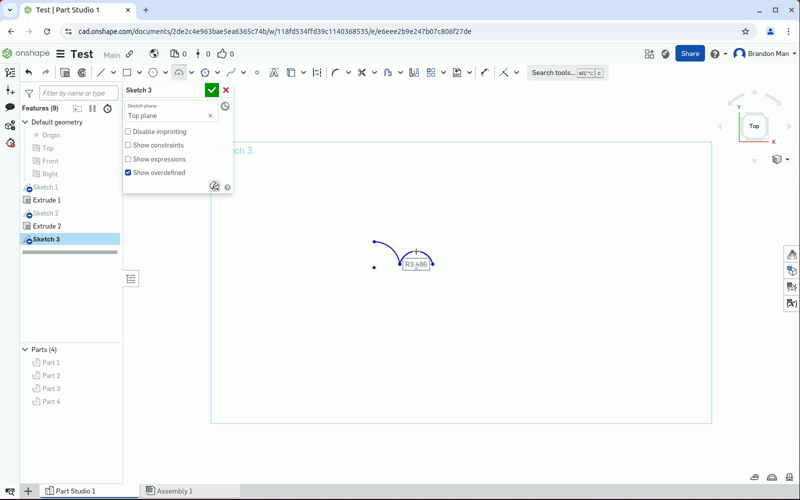
mouse_move(432, 264)
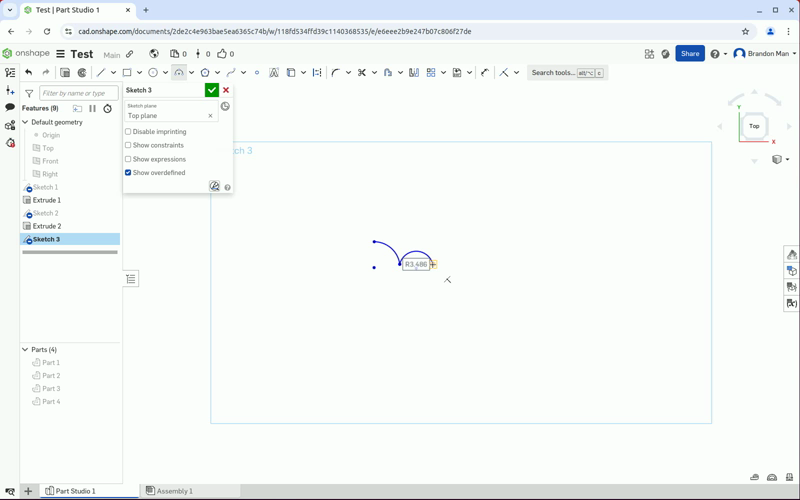
click(432, 264)
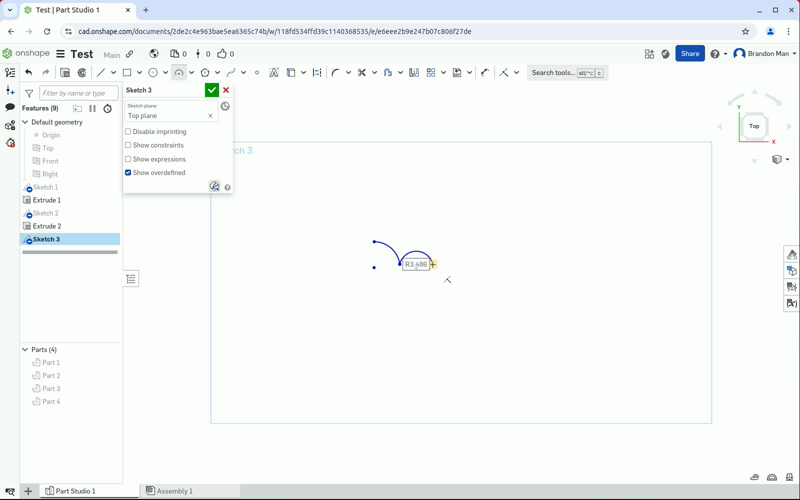
key_down(shift)
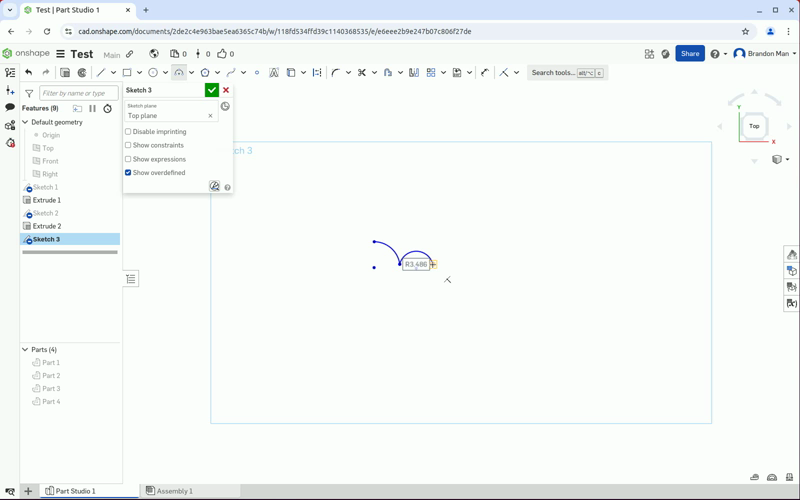
mouse_move(458, 241)
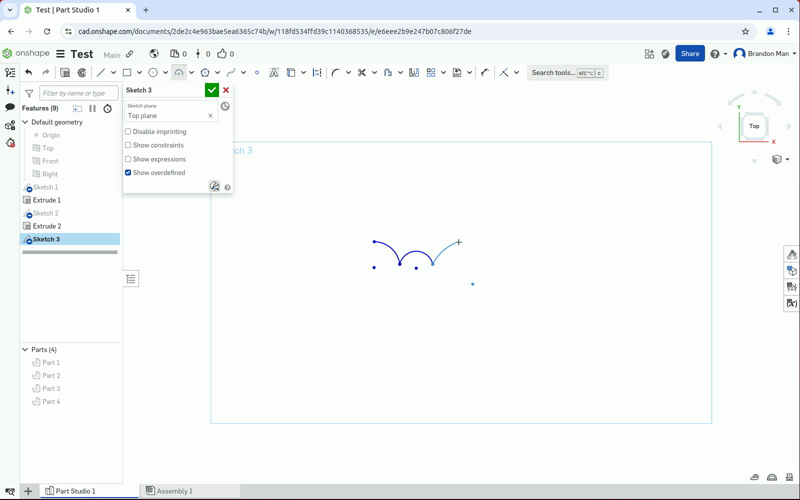
click(458, 241)
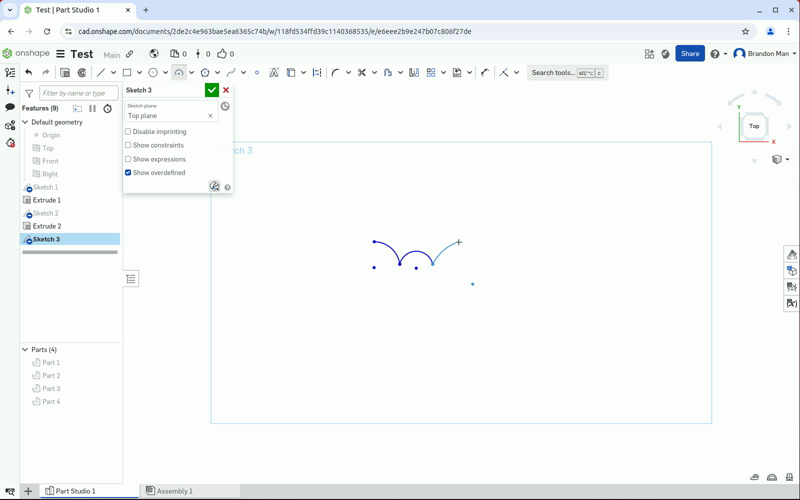
mouse_move(441, 248)
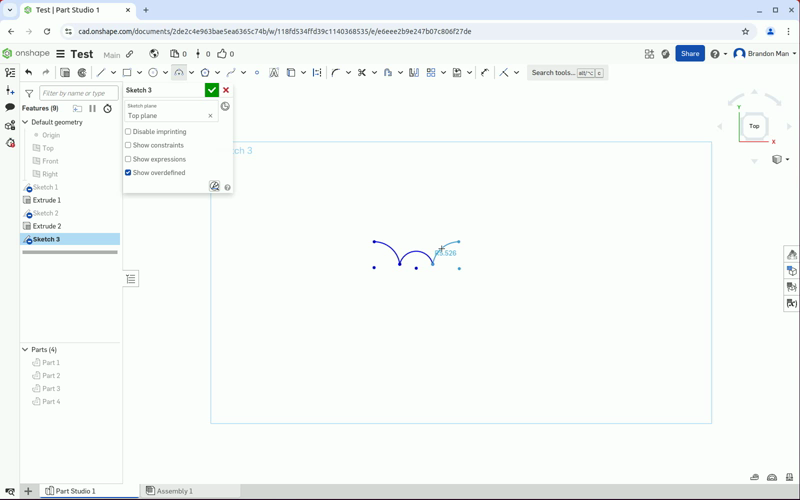
click(441, 248)
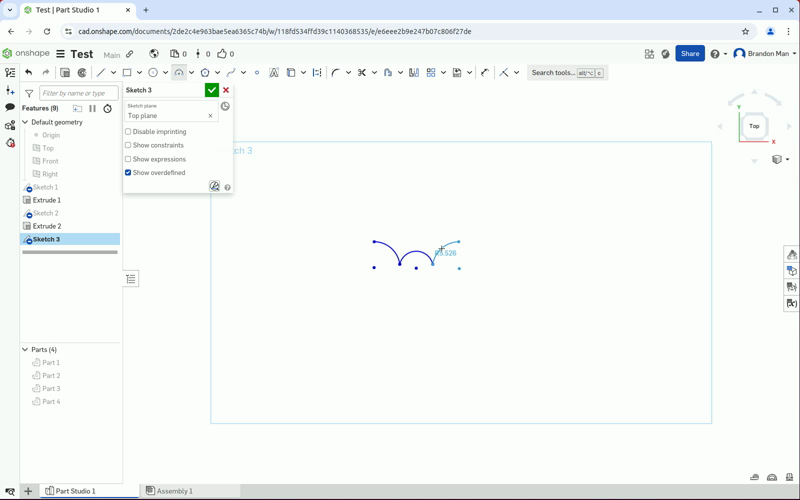
key_up(shift)
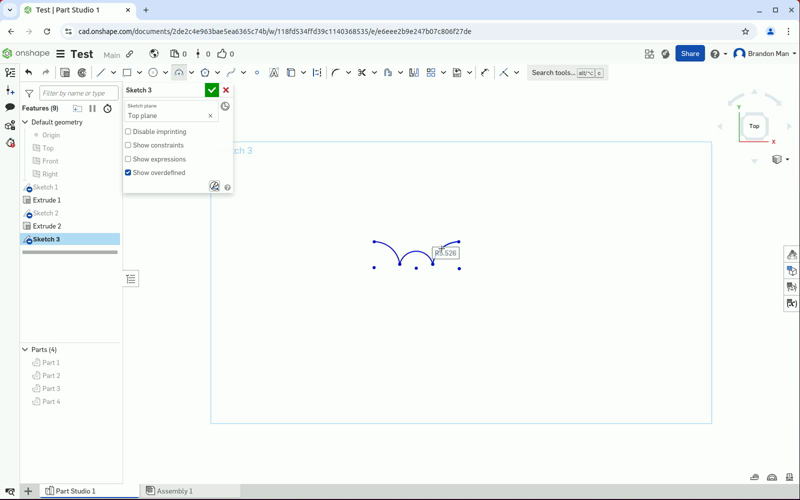
key(esc)
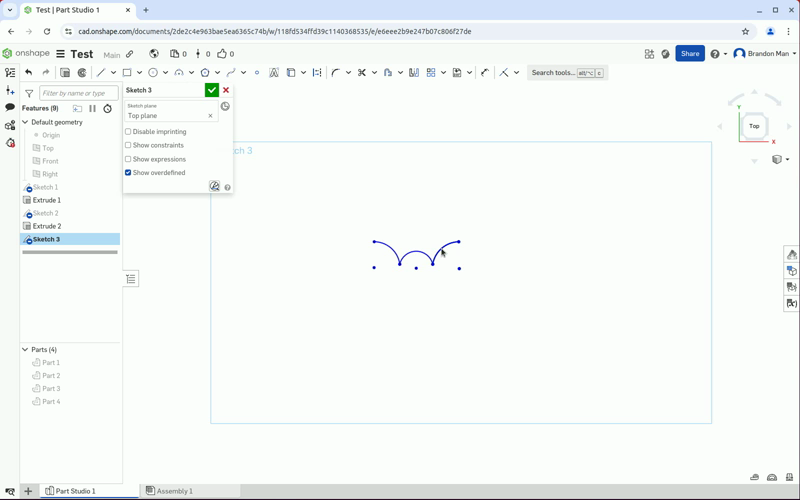
key(l)
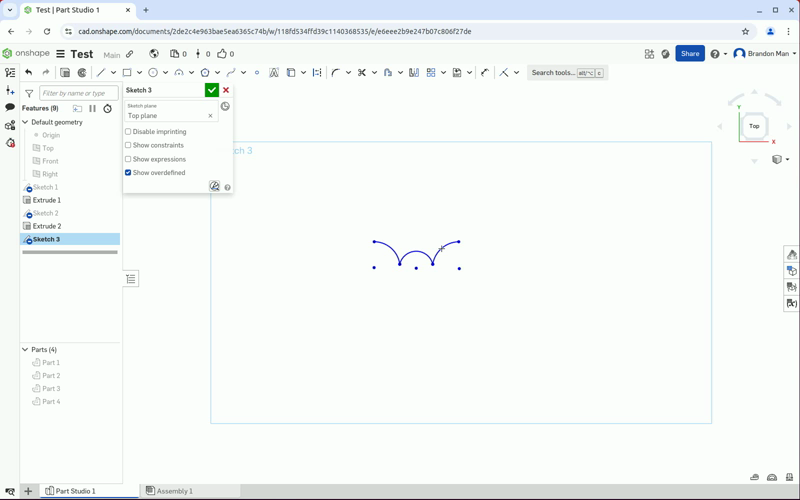
mouse_move(458, 241)
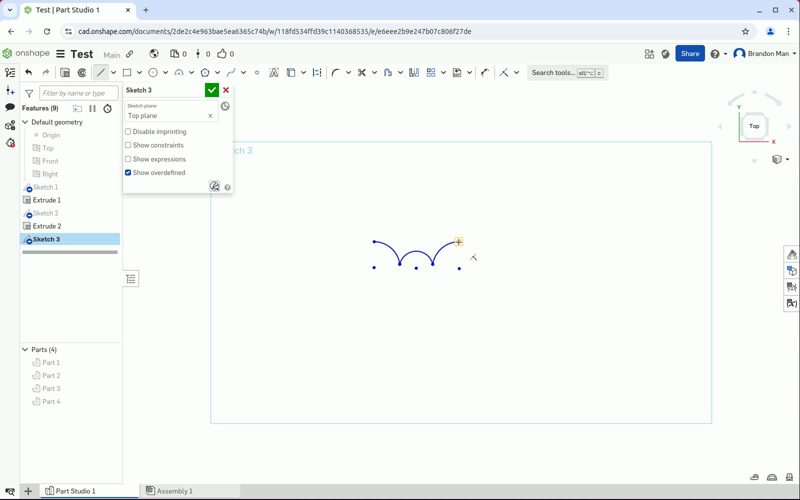
click(458, 241)
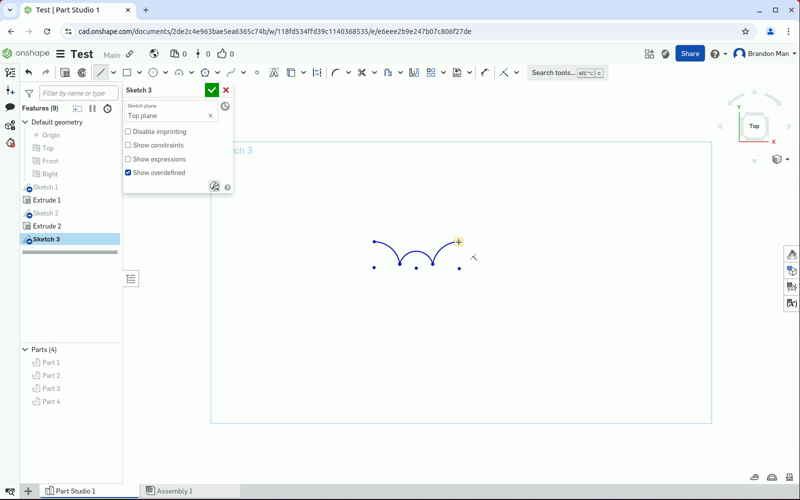
key_down(shift)
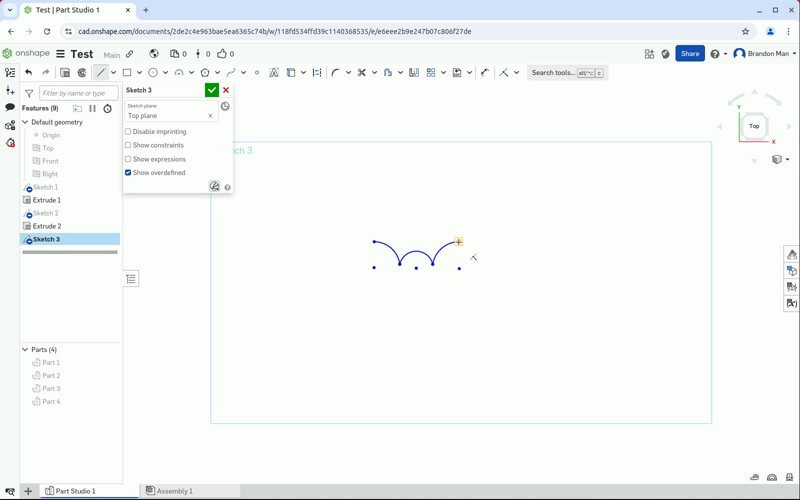
mouse_move(374, 241)
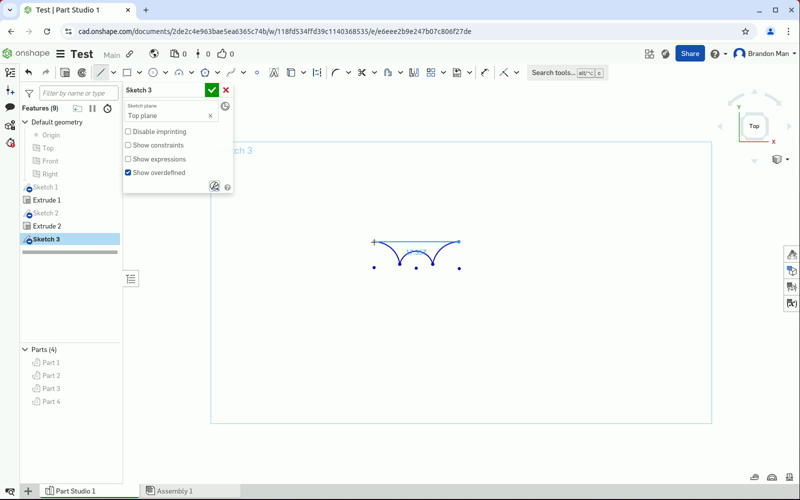
key_up(shift)
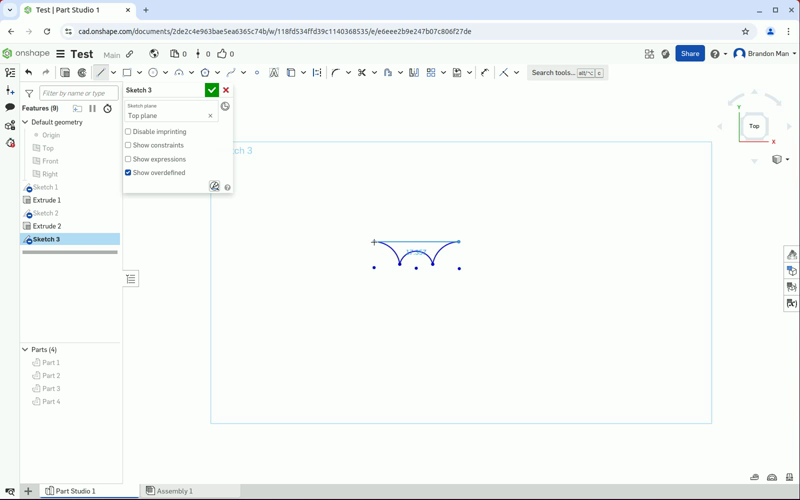
click(374, 241)
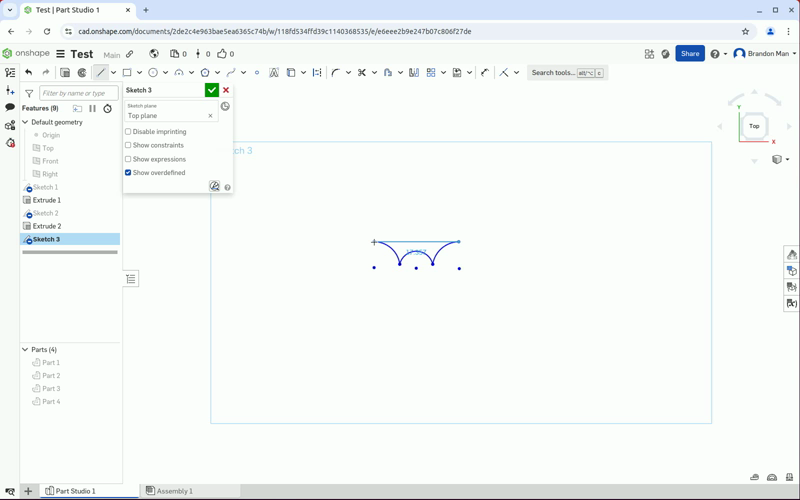
key(esc)
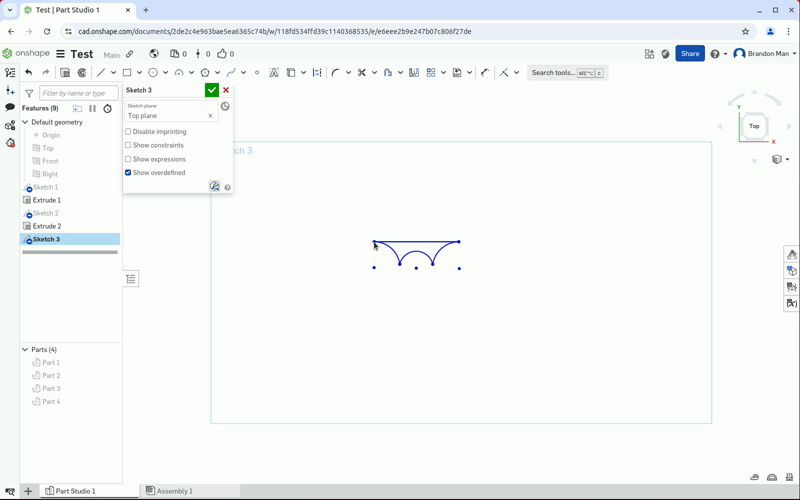
mouse_move(427, 243)
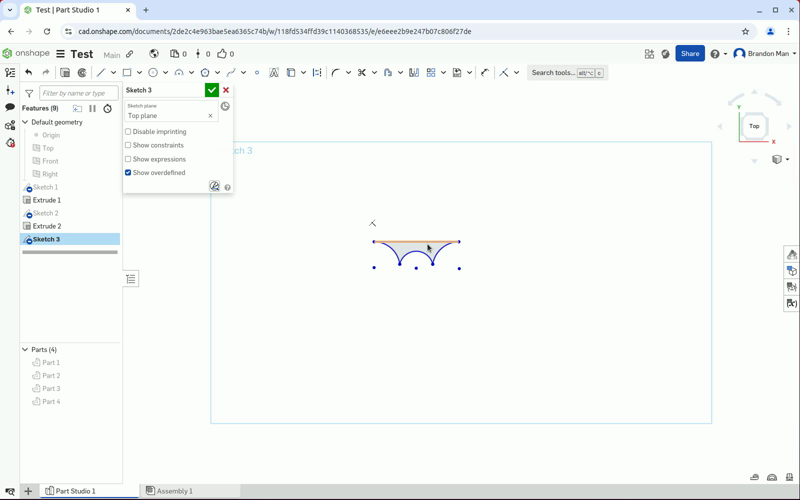
scroll(6)
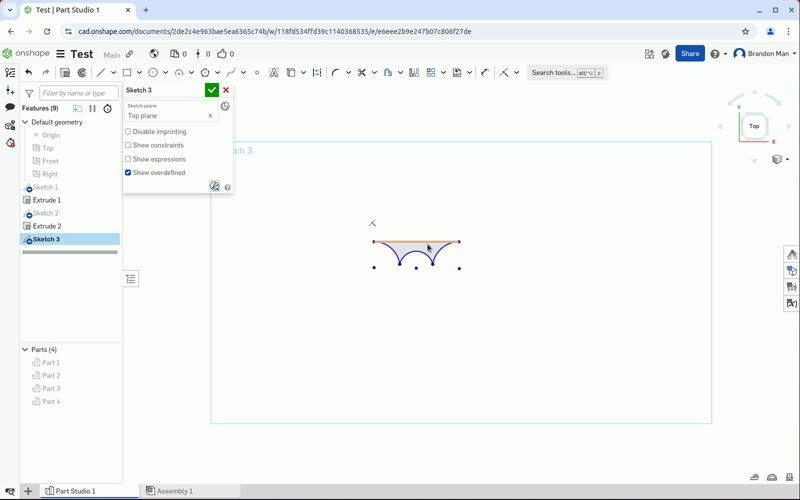
scroll(6)
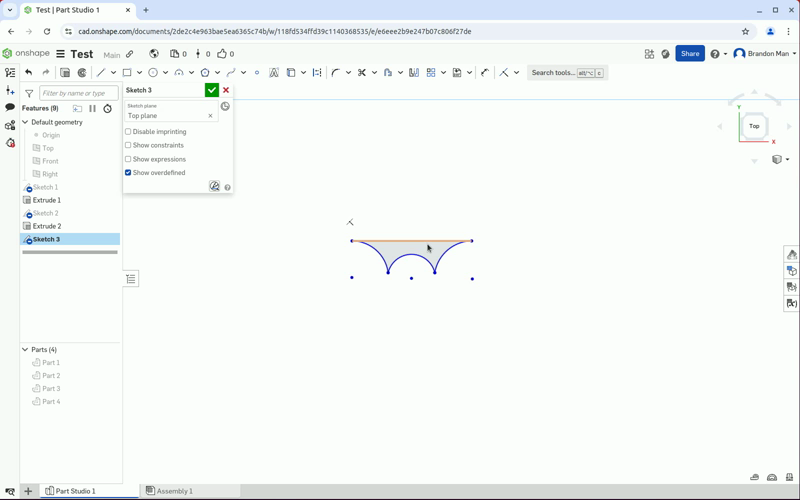
scroll(6)
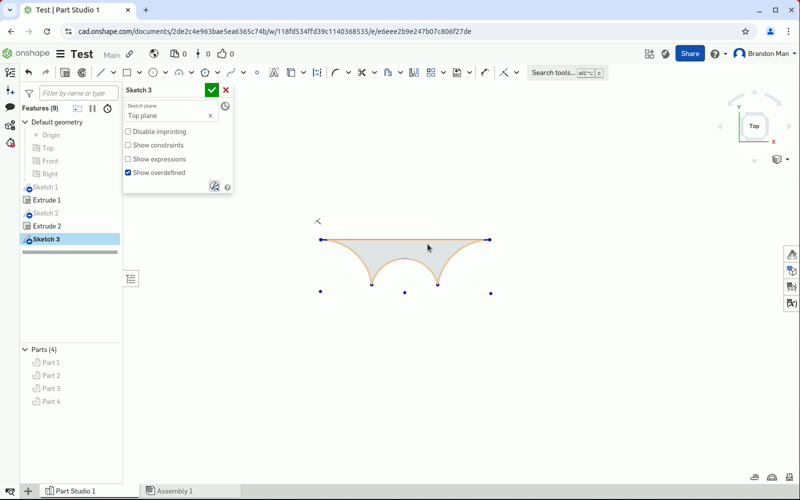
scroll(6)
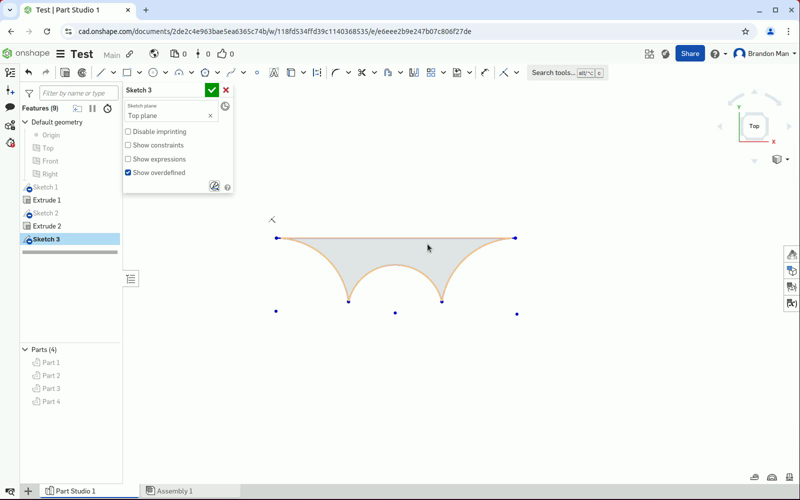
scroll(6)
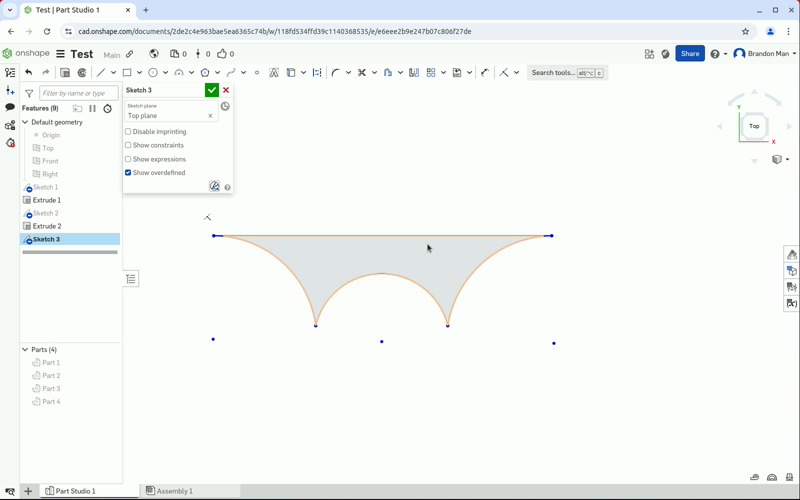
scroll(6)
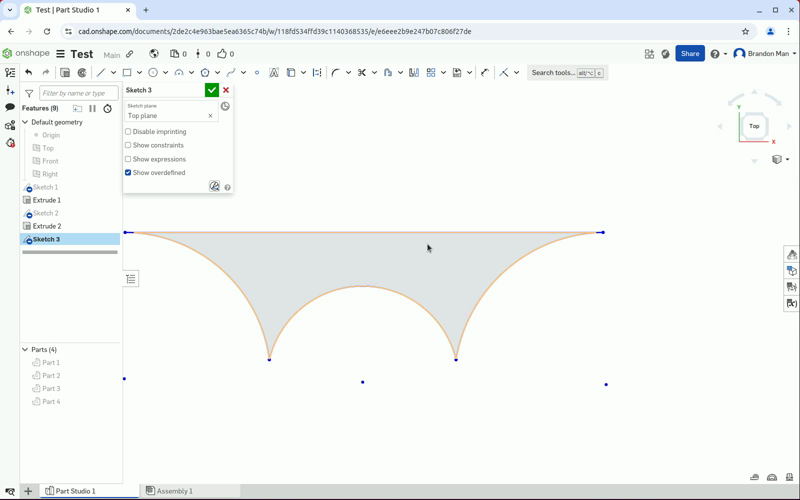
scroll(6)
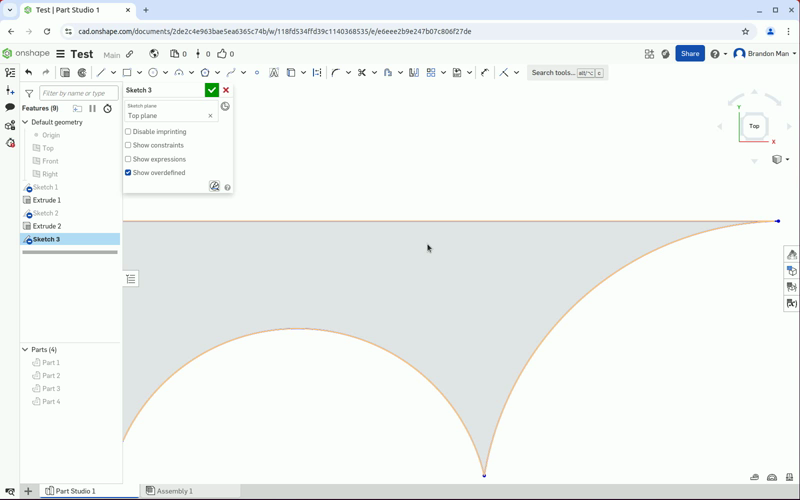
click(427, 243)
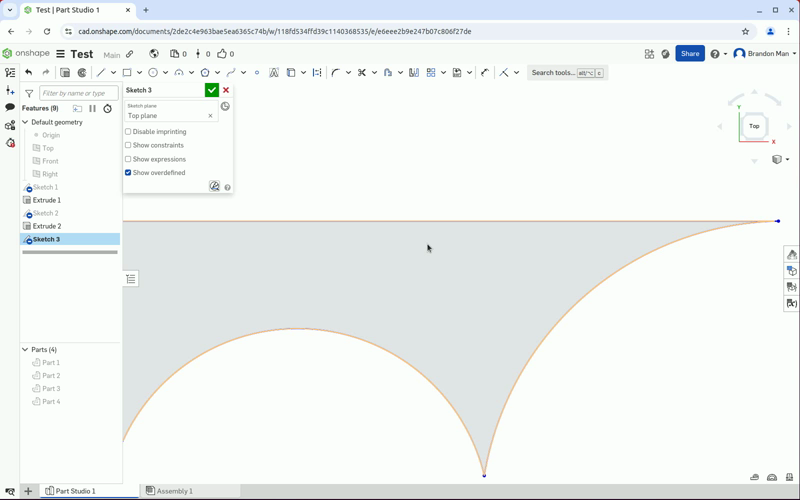
scroll(-6)
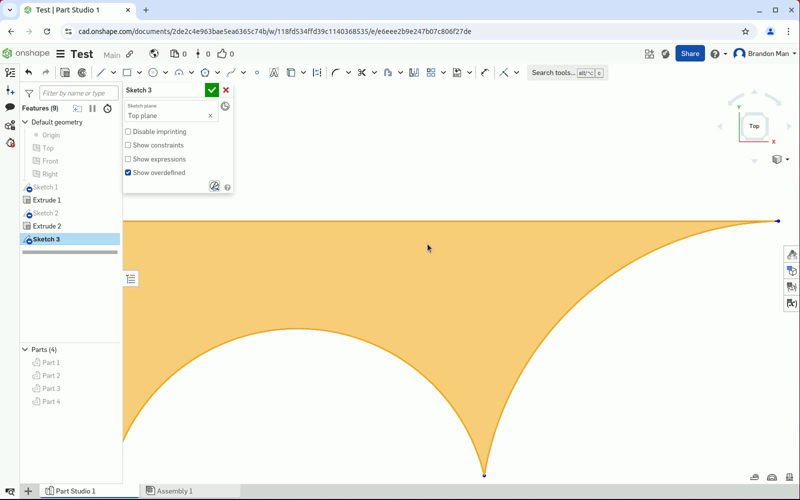
scroll(-6)
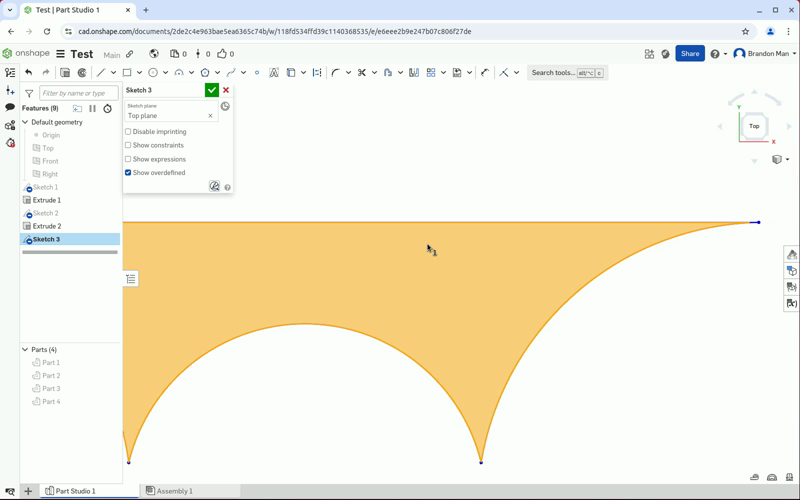
scroll(-6)
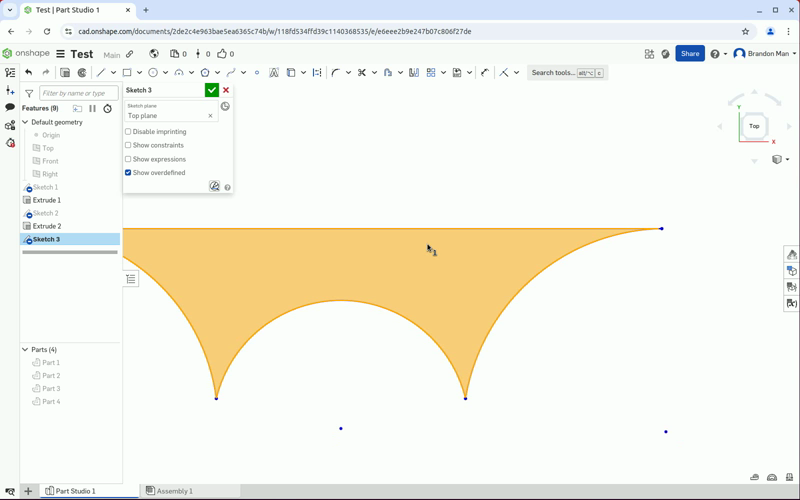
scroll(-6)
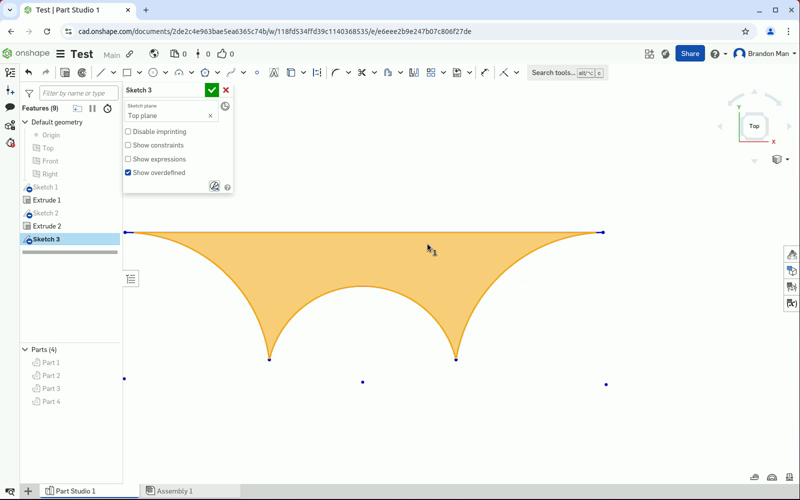
scroll(-6)
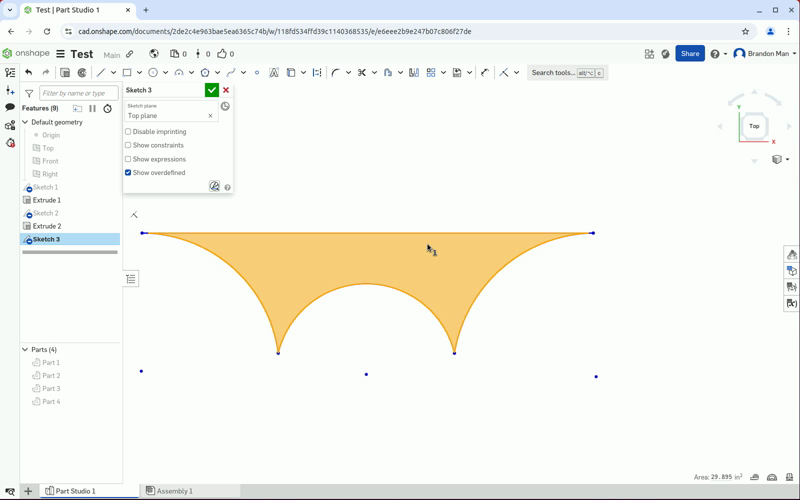
scroll(-6)
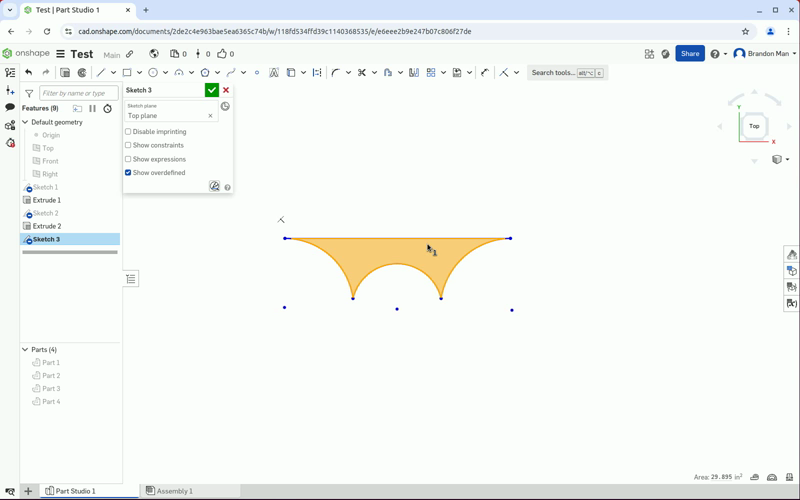
scroll(-6)
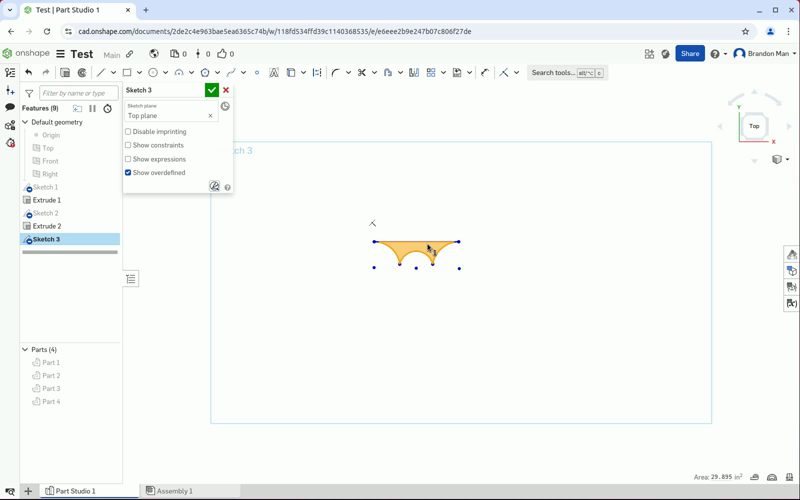
mouse_move(73, 352)
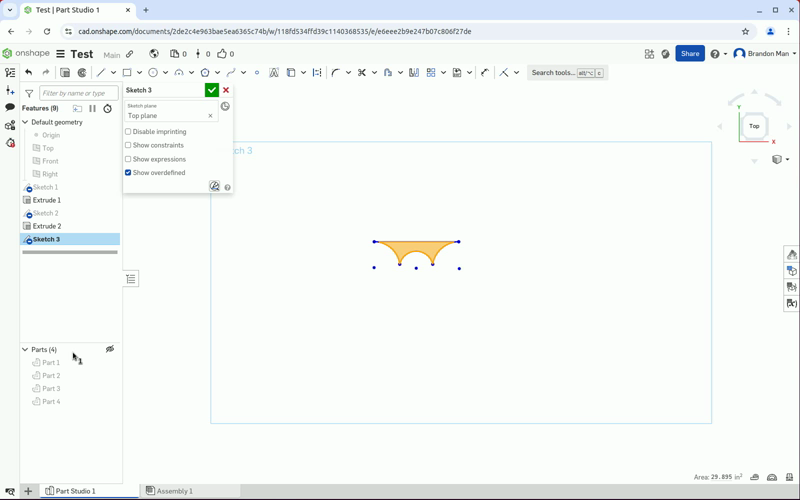
key(shift+y)
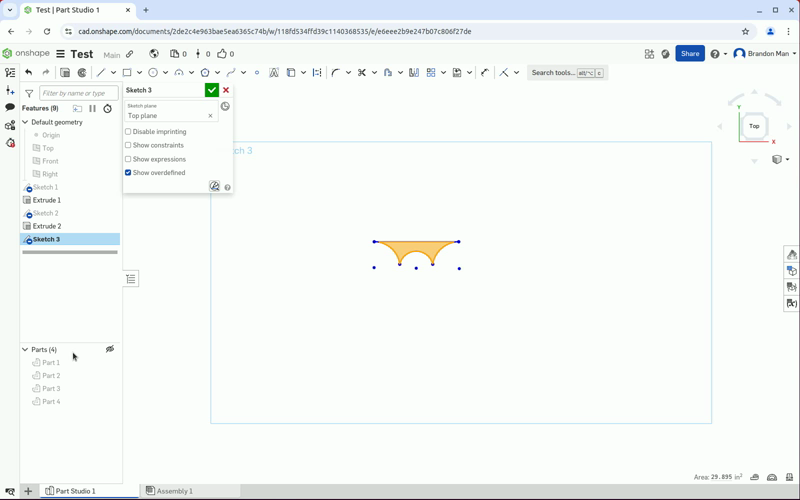
key(shift+e)
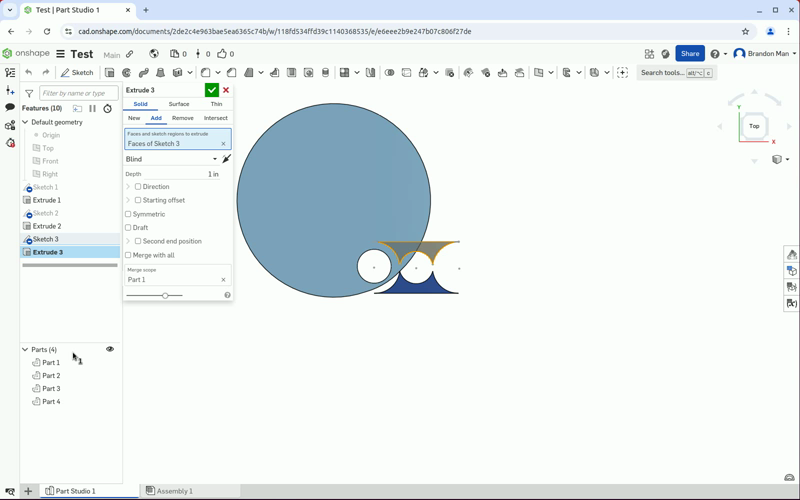
mouse_move(143, 106)
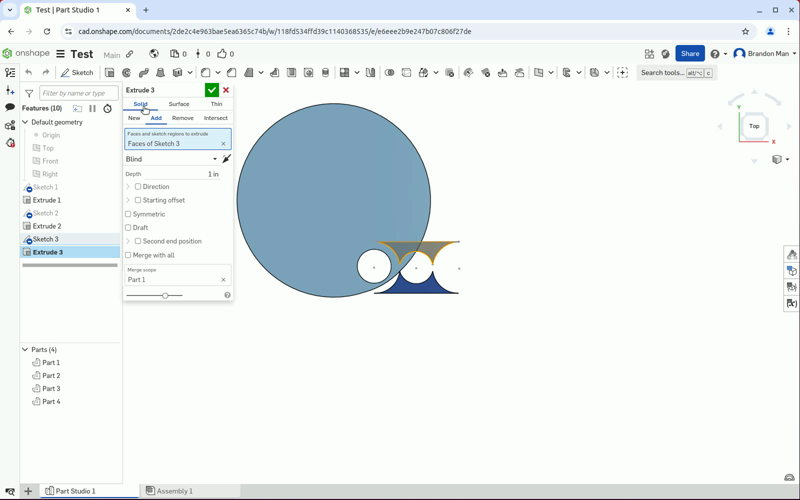
click(143, 106)
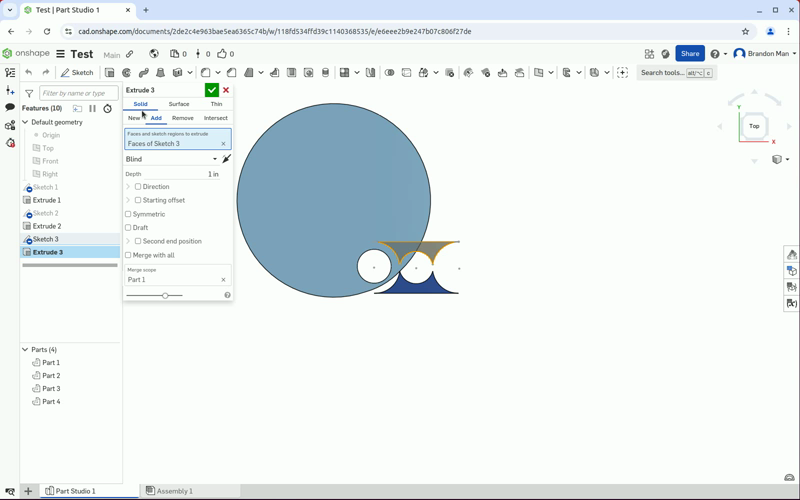
mouse_move(137, 120)
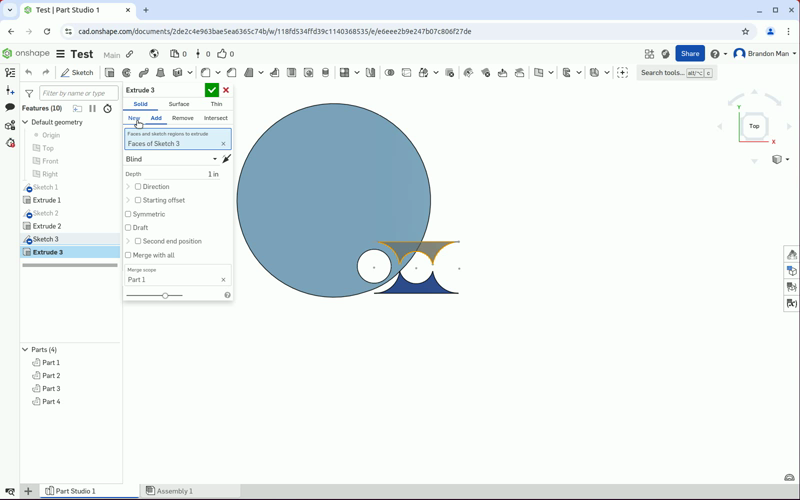
click(137, 120)
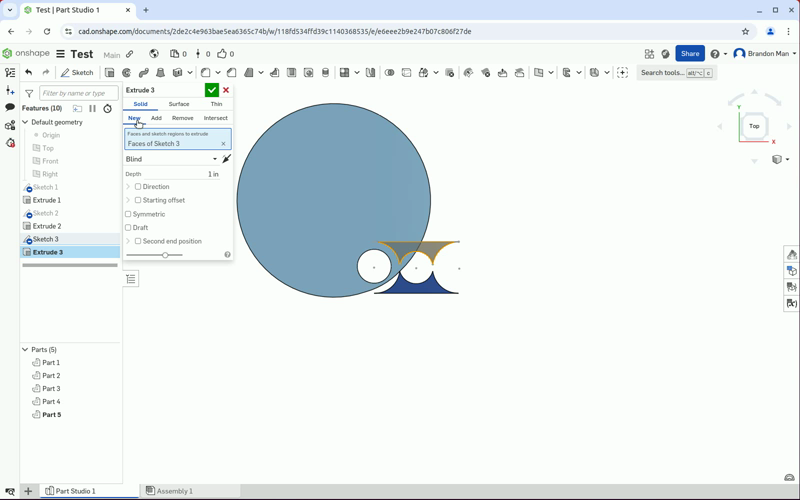
key(tab, 4)
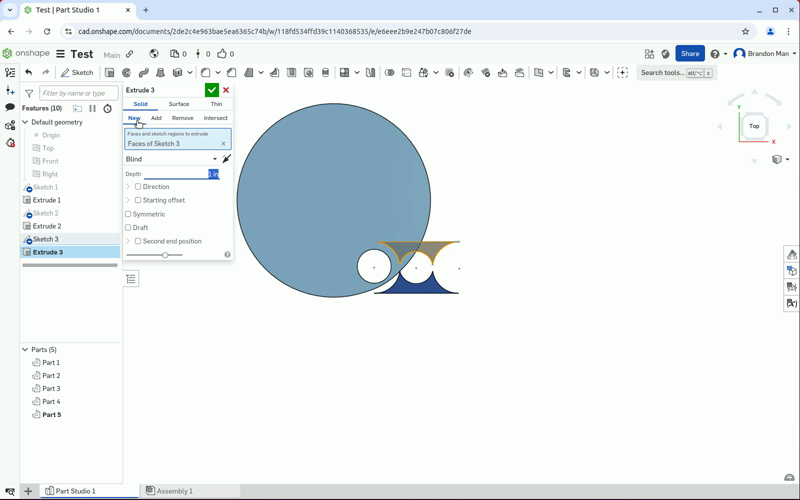
text(3.851)
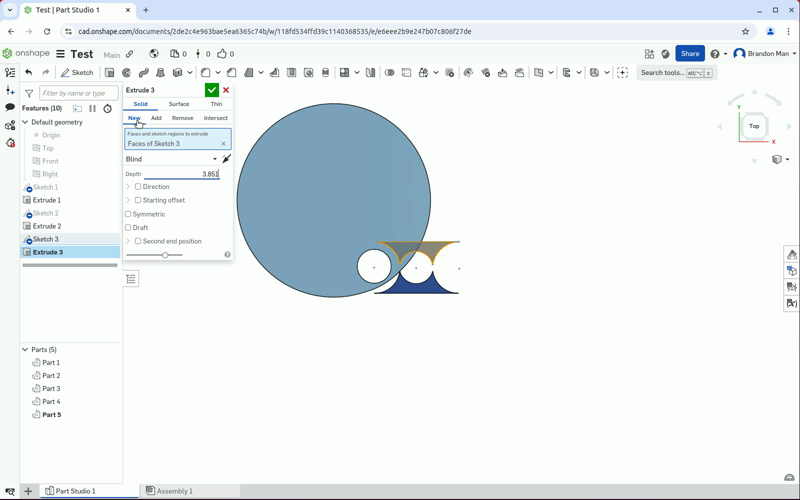
key(enter)
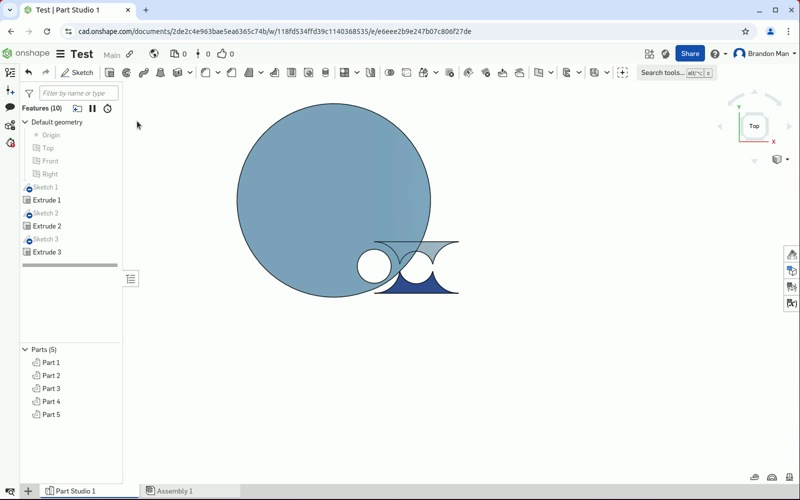
key(shift+h)
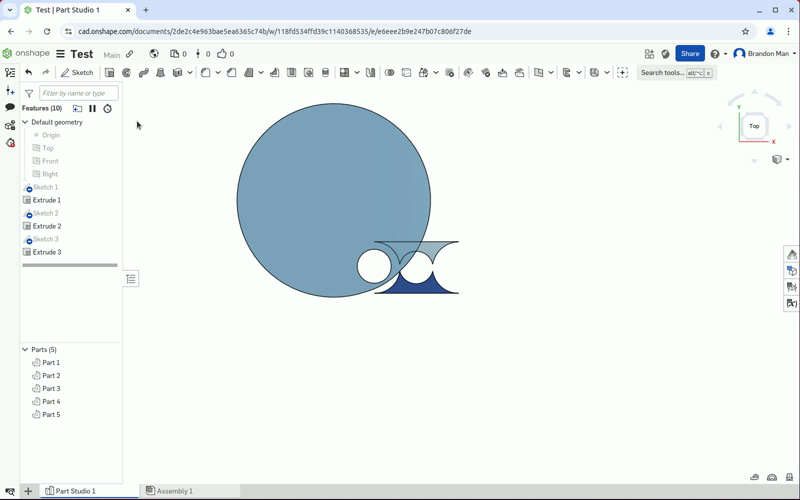
key(shift+h)
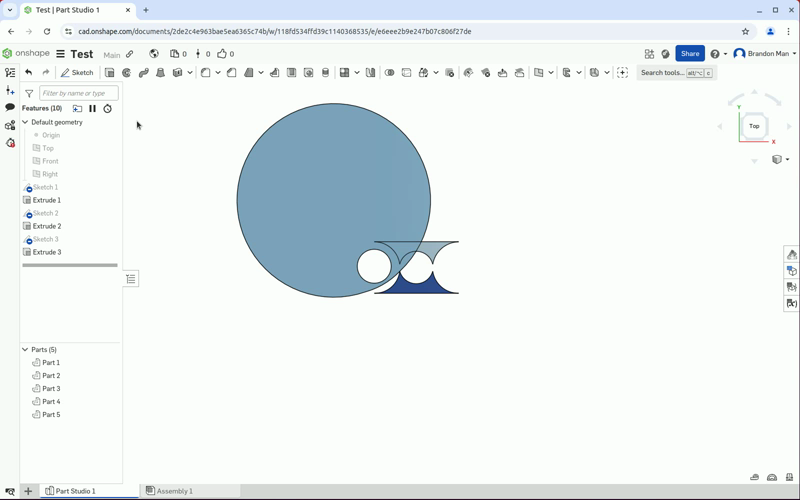
mouse_move(73, 189)
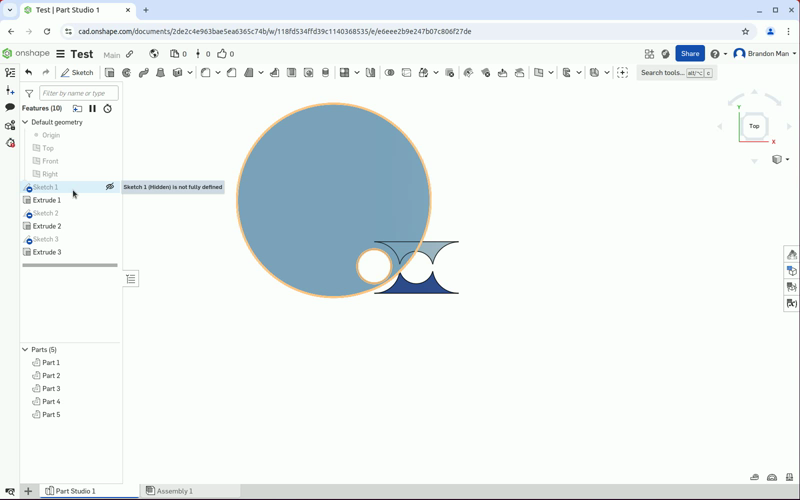
click(73, 189)
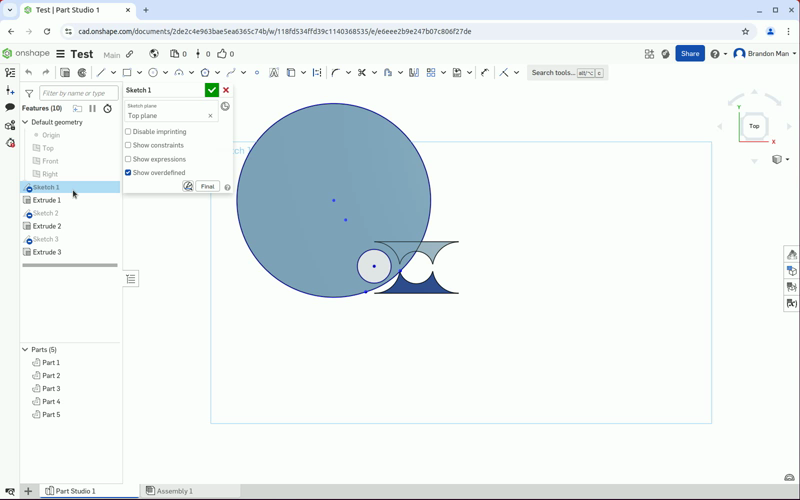
mouse_move(229, 92)
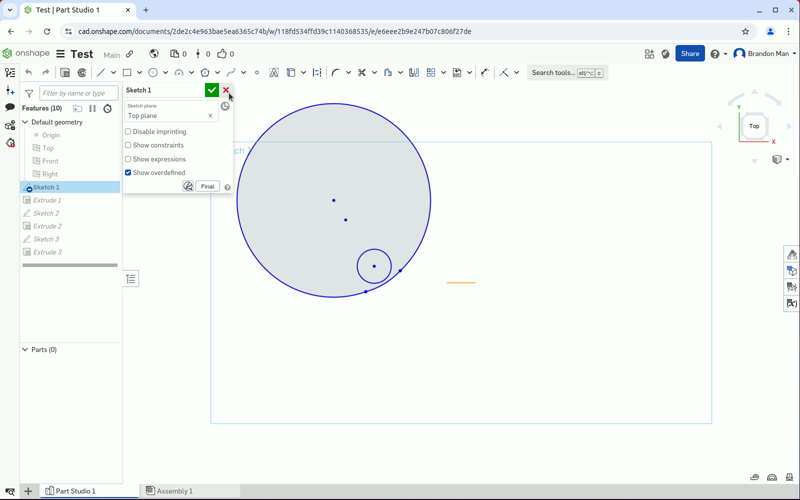
click(229, 92)
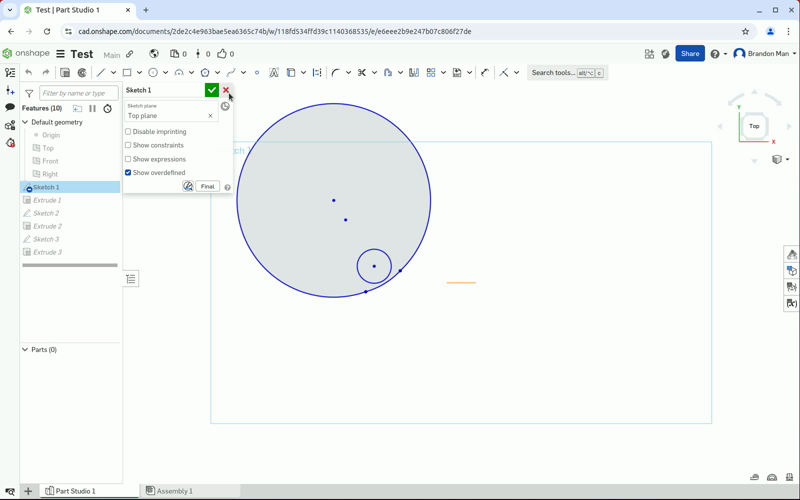
key(shift+s)
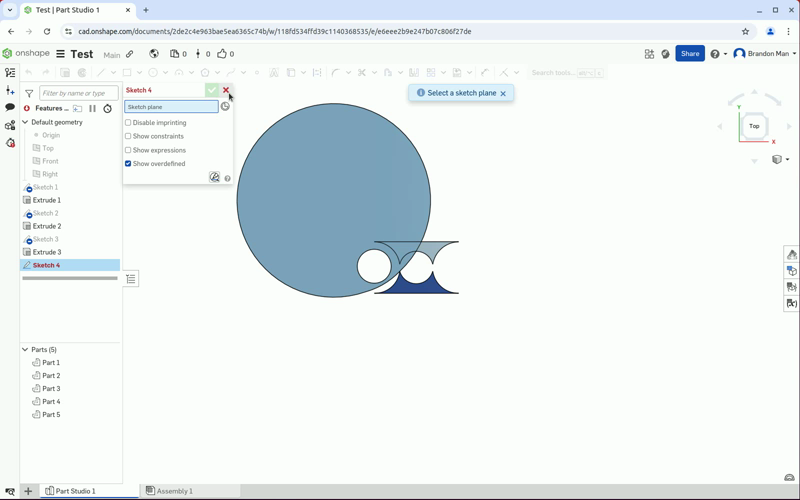
mouse_move(73, 150)
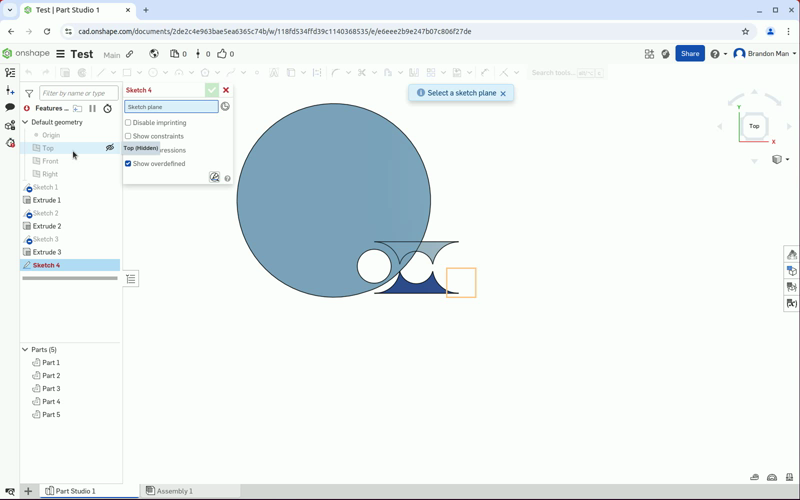
click(73, 150)
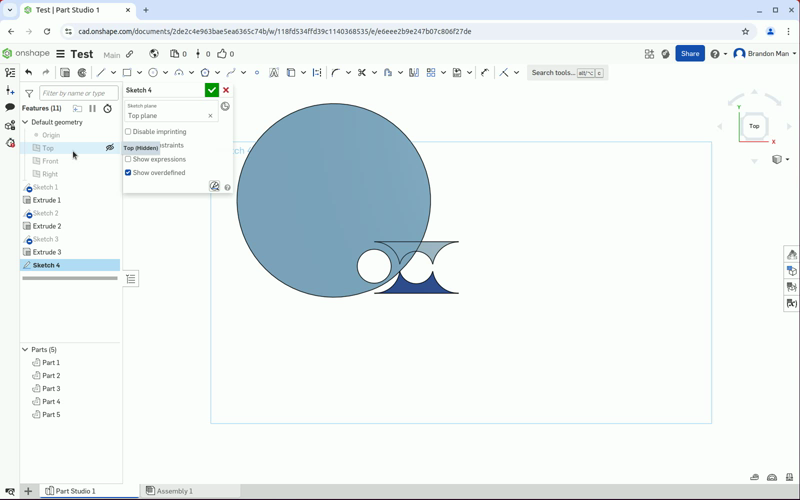
mouse_move(73, 352)
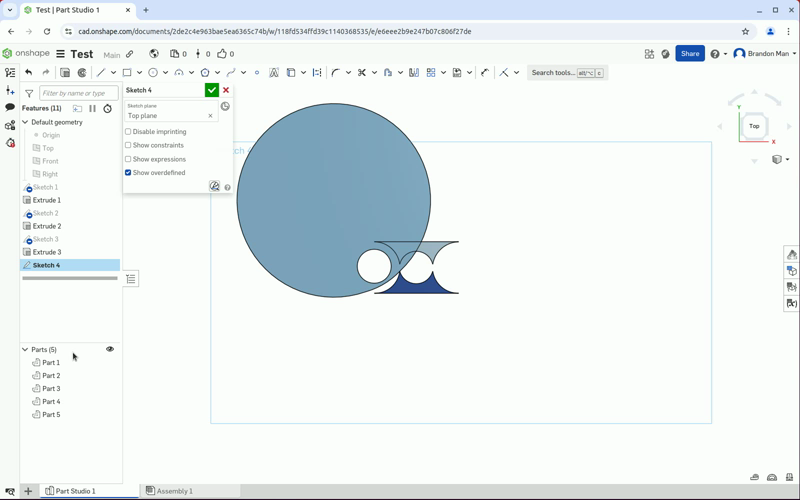
key(y)
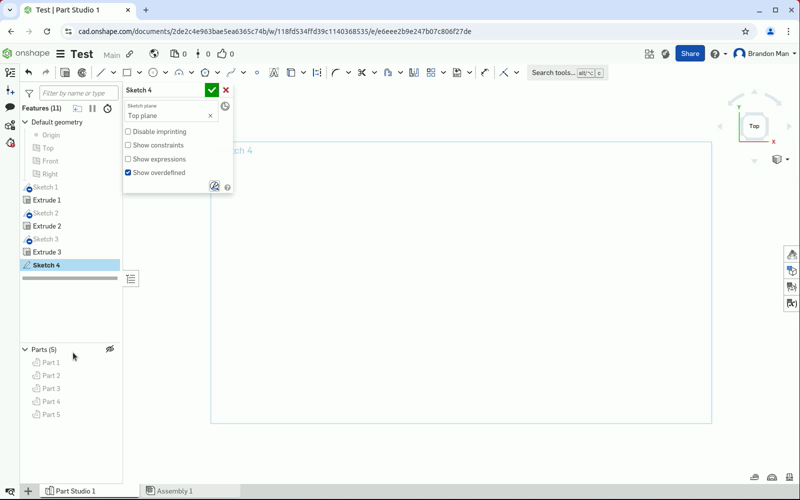
key(a)
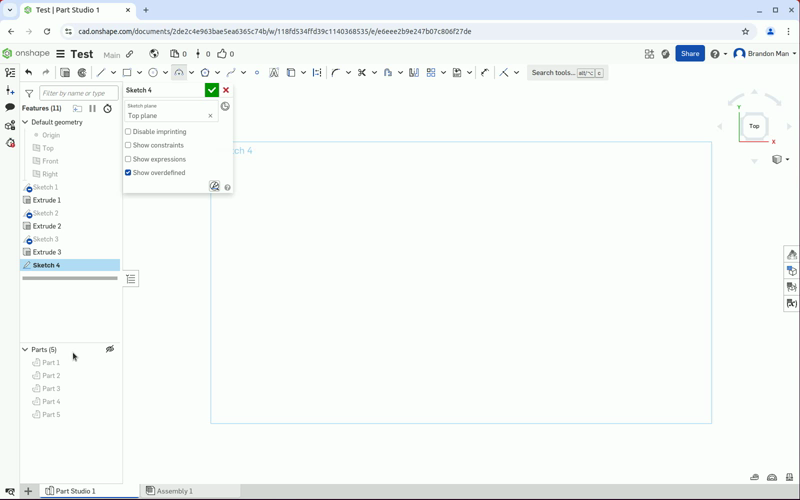
key_down(shift)
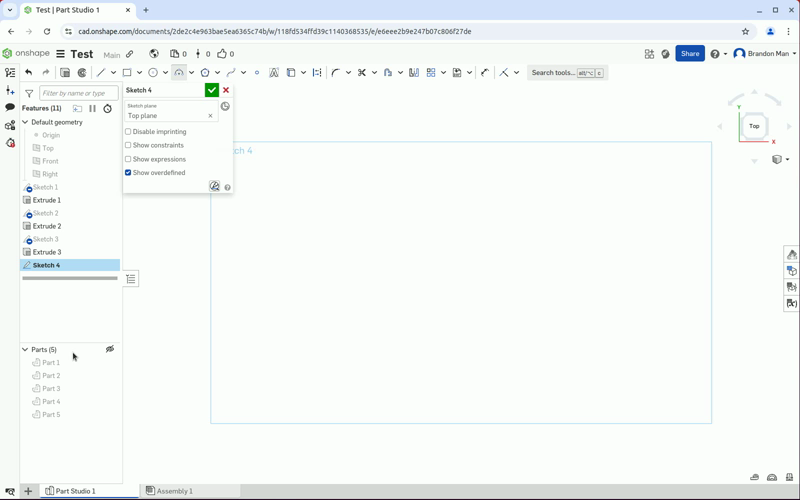
mouse_move(432, 272)
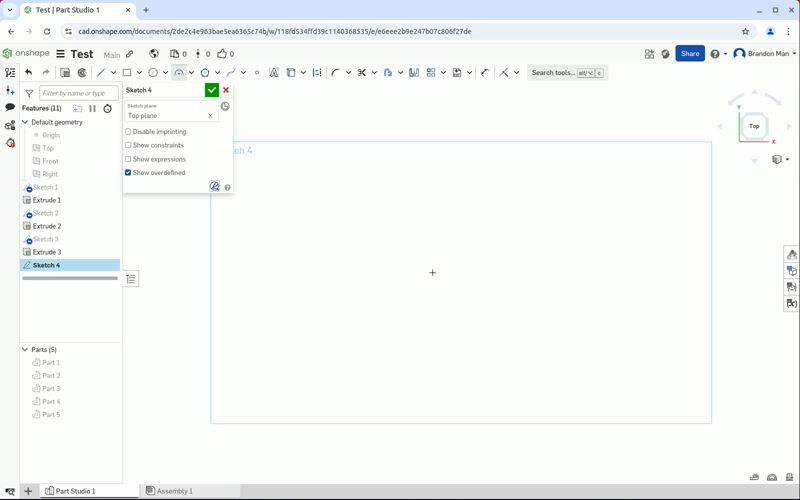
click(432, 272)
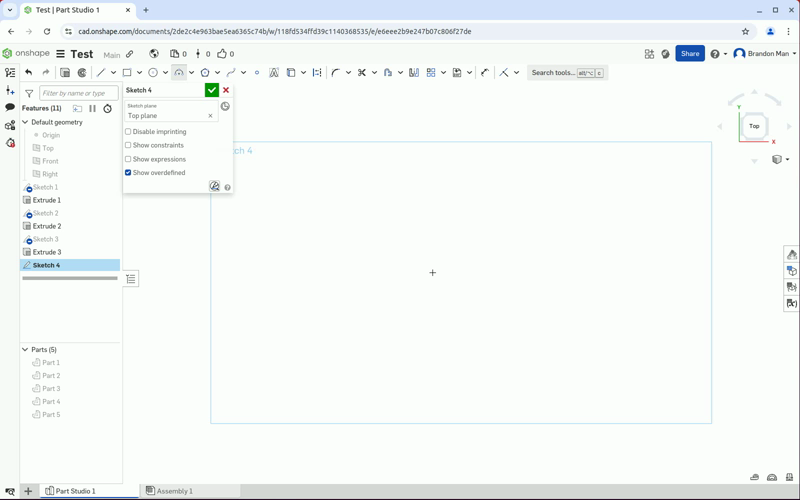
key_up(shift)
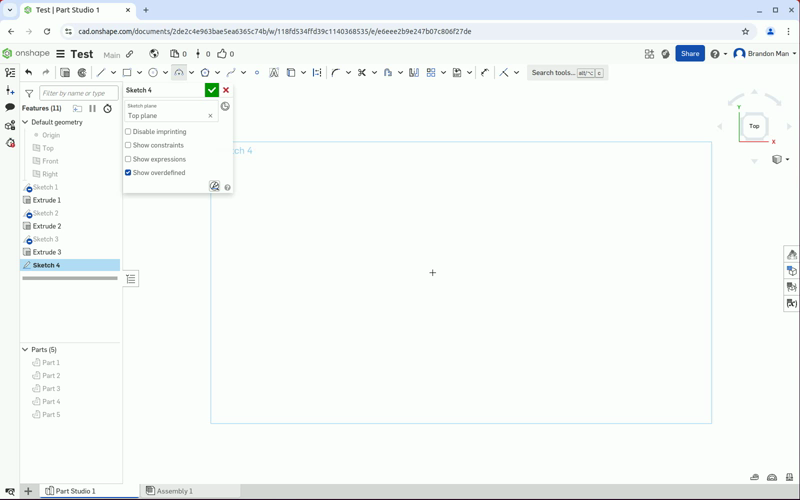
key_down(shift)
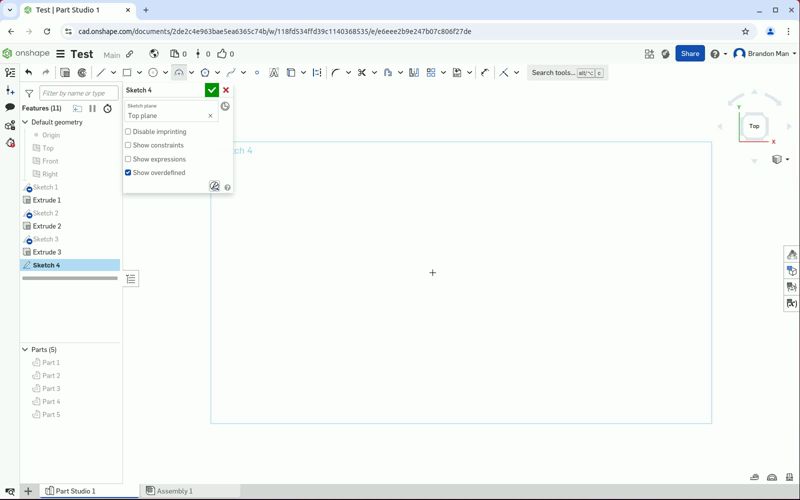
mouse_move(432, 263)
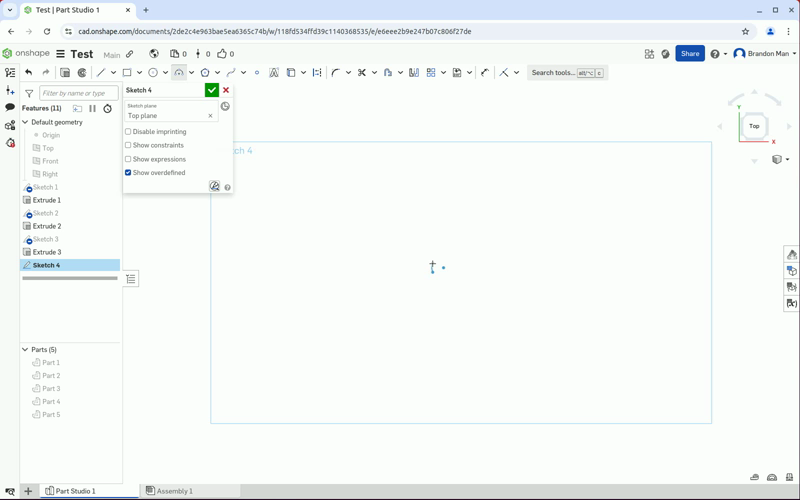
click(432, 263)
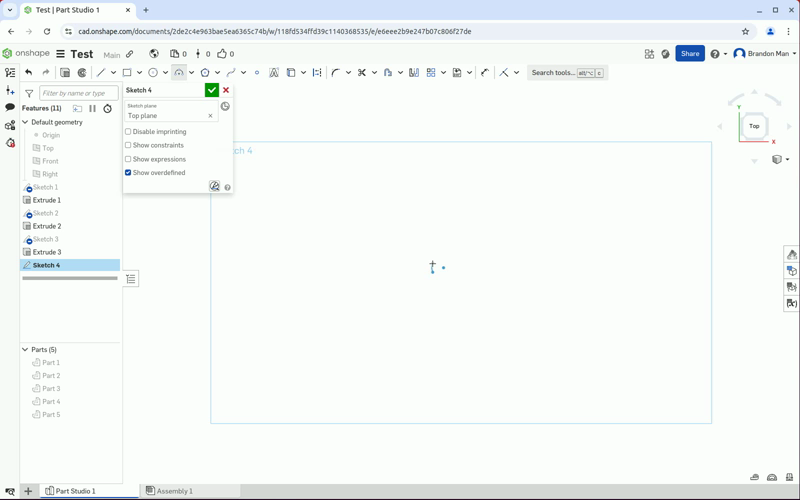
mouse_move(488, 267)
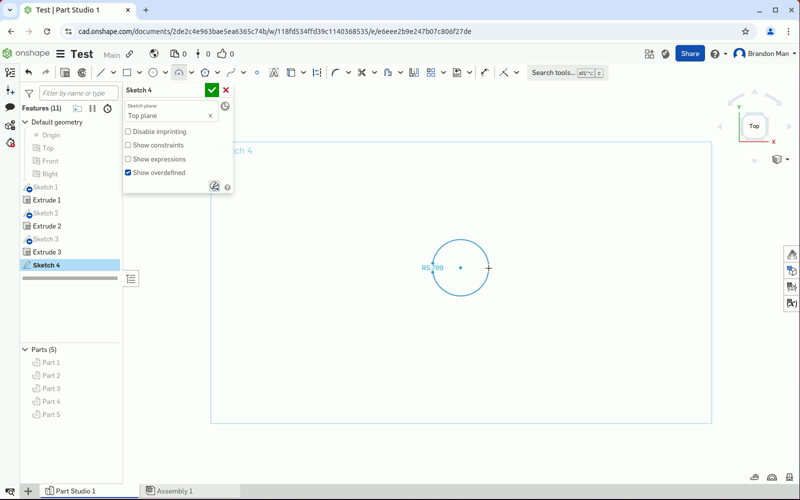
click(488, 267)
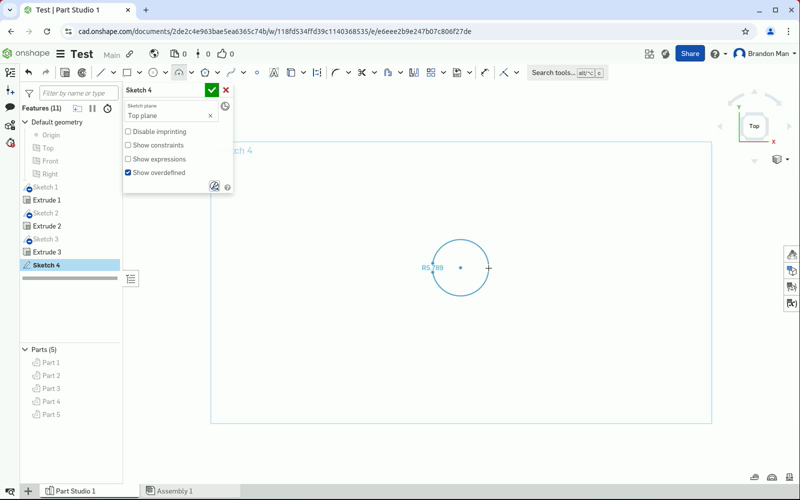
key_up(shift)
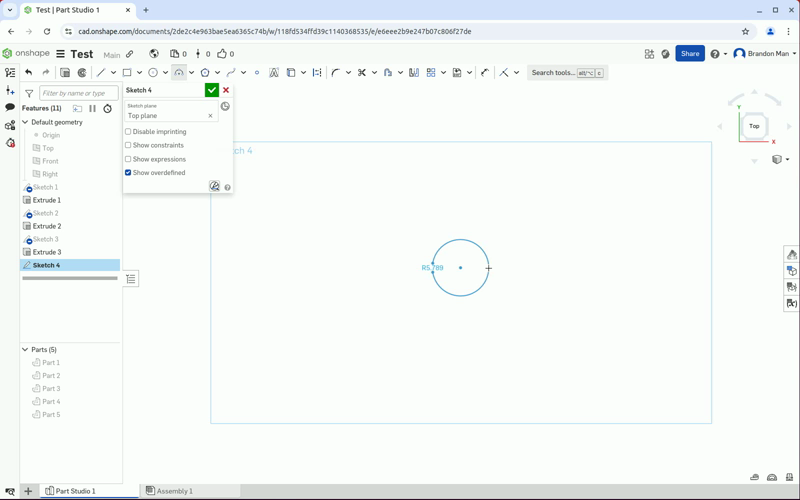
mouse_move(432, 263)
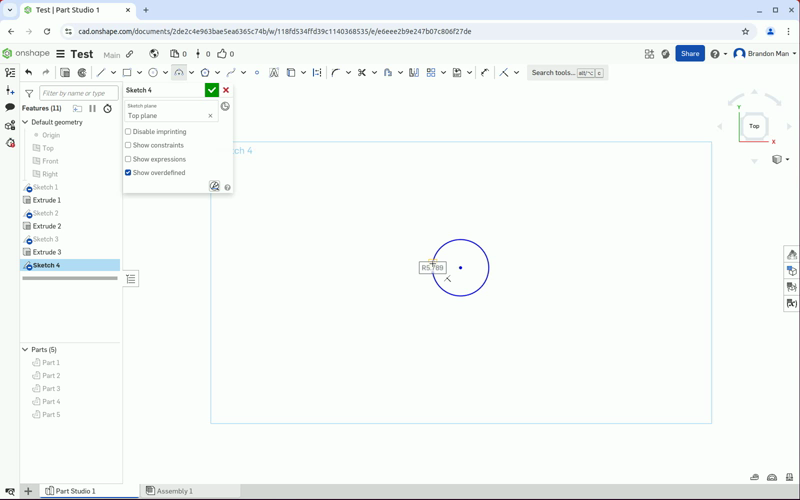
click(432, 263)
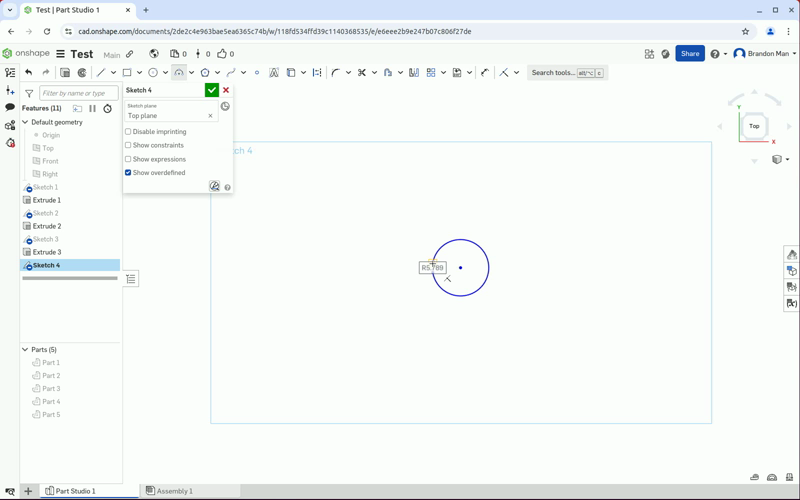
mouse_move(432, 272)
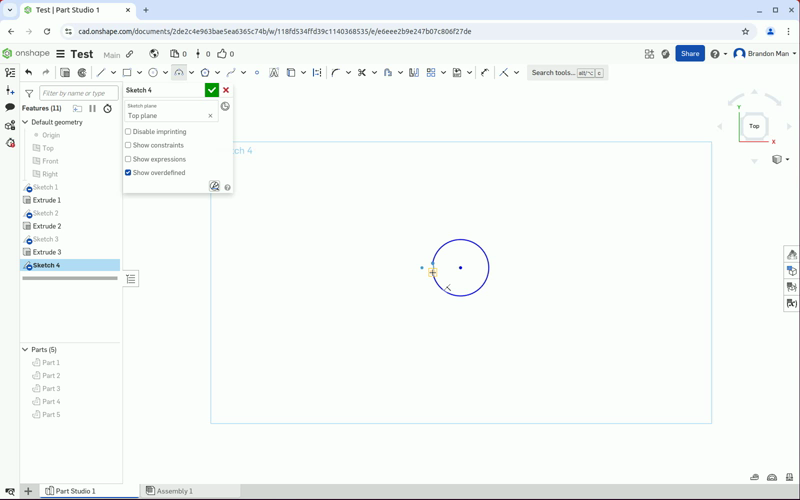
click(432, 272)
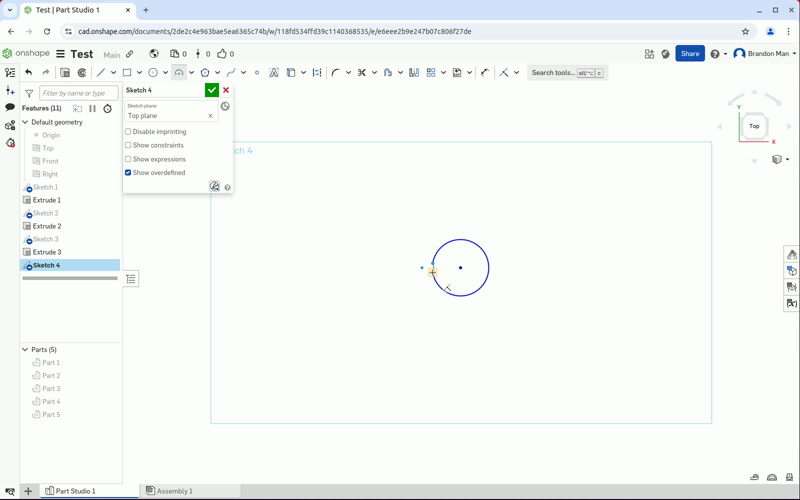
key_down(shift)
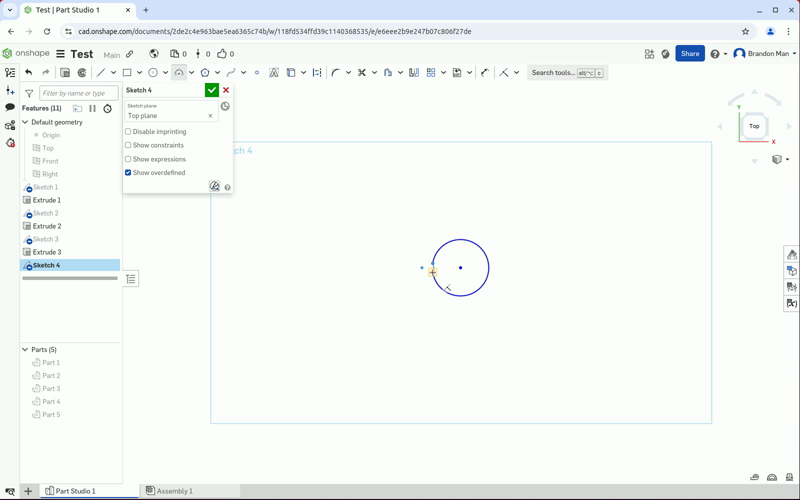
mouse_move(433, 267)
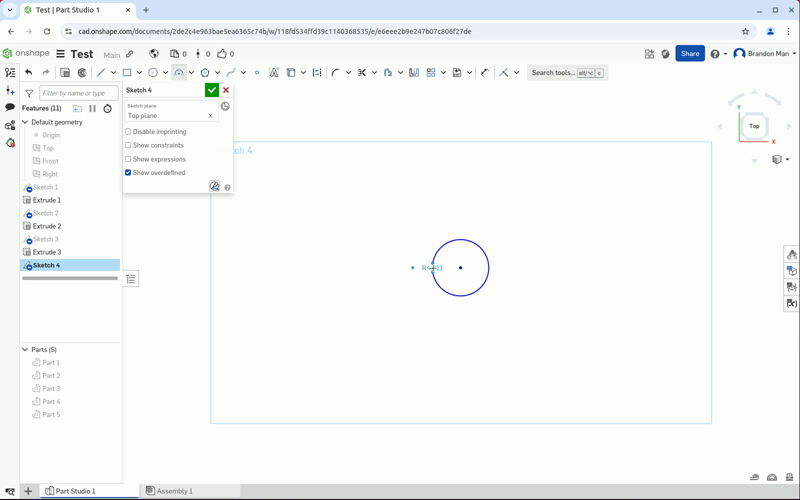
click(433, 267)
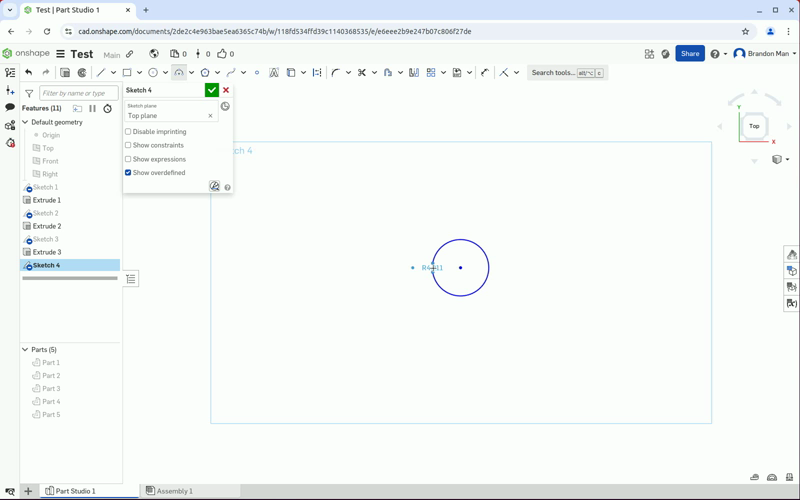
key_up(shift)
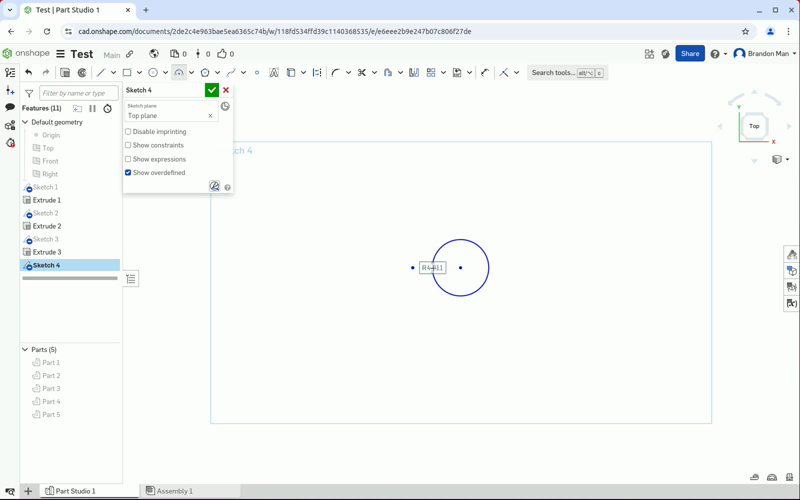
key(esc)
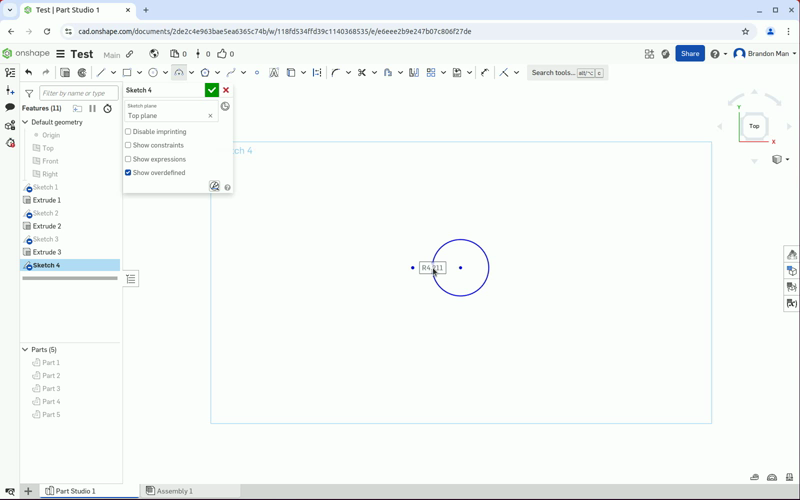
key(c)
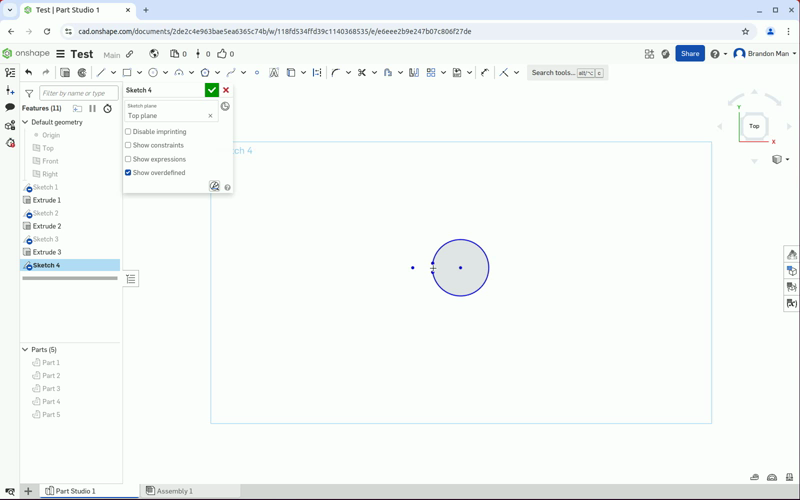
key_down(shift)
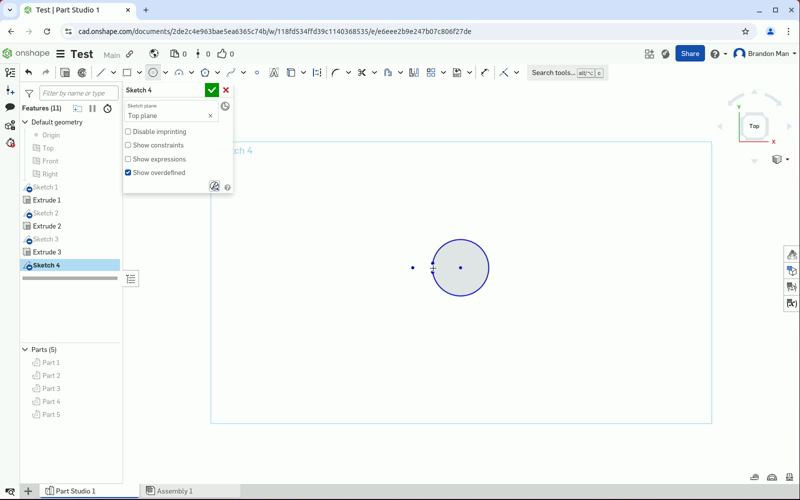
mouse_move(458, 267)
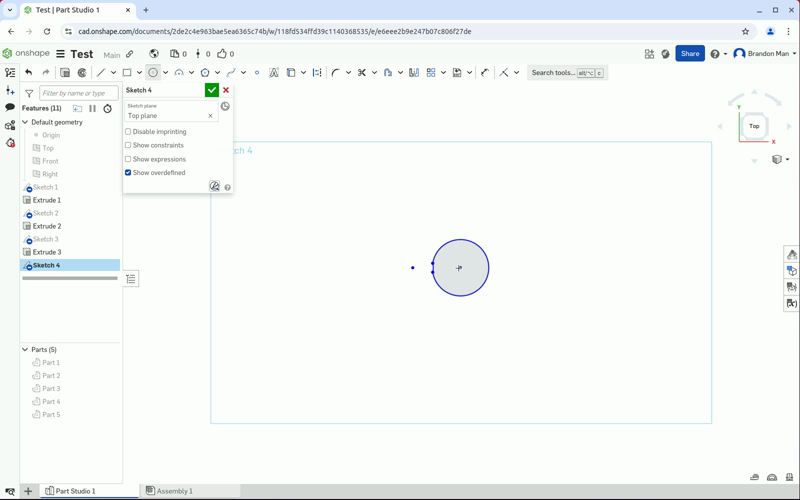
scroll(6)
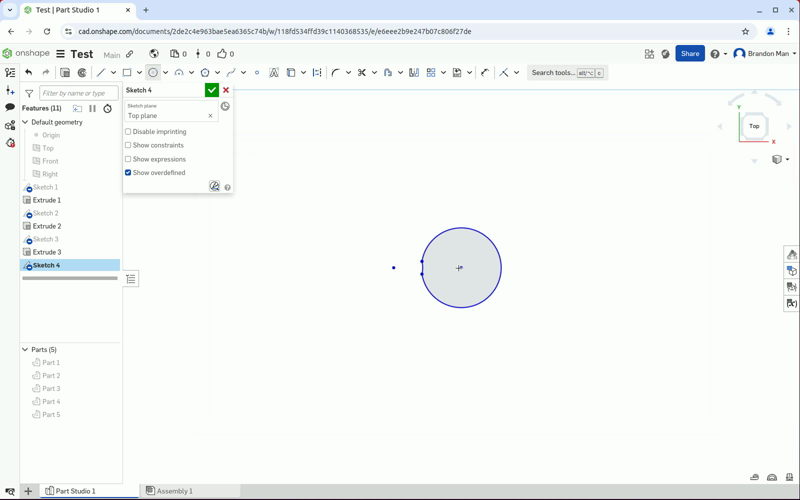
scroll(6)
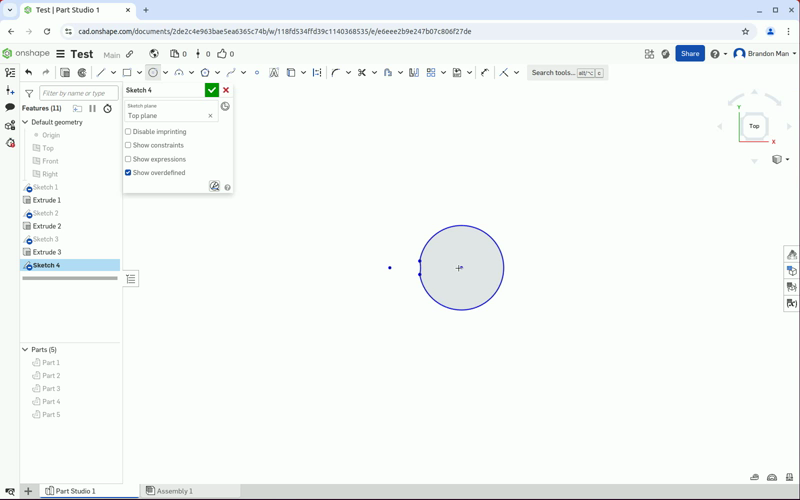
scroll(6)
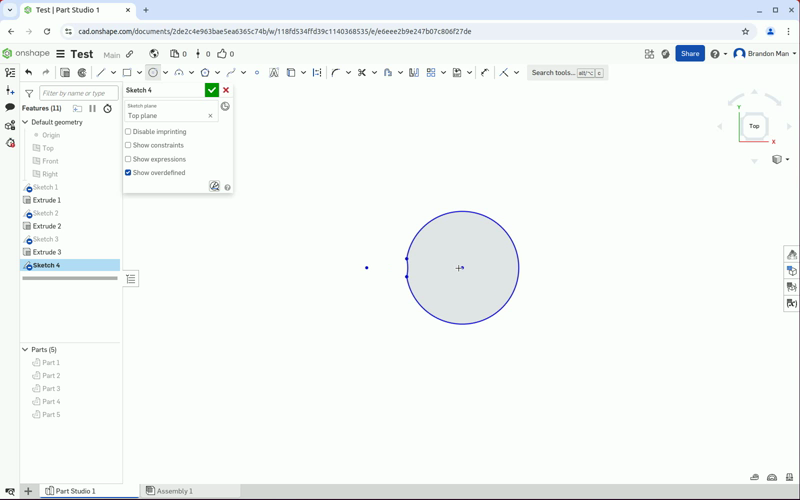
scroll(6)
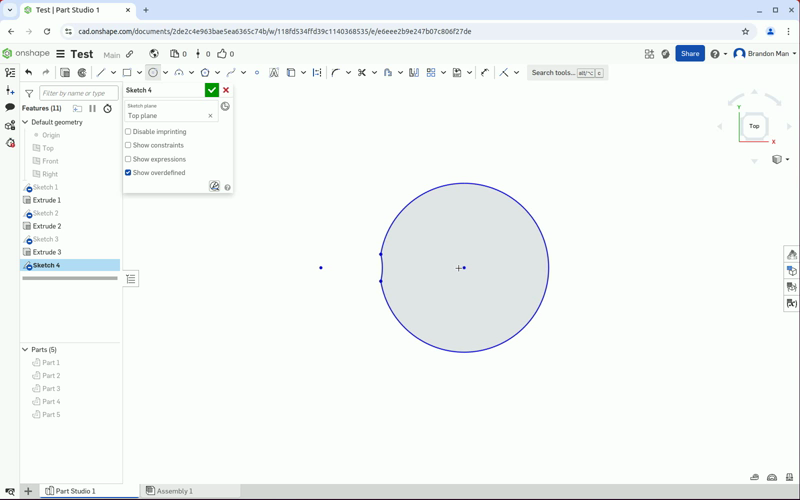
scroll(6)
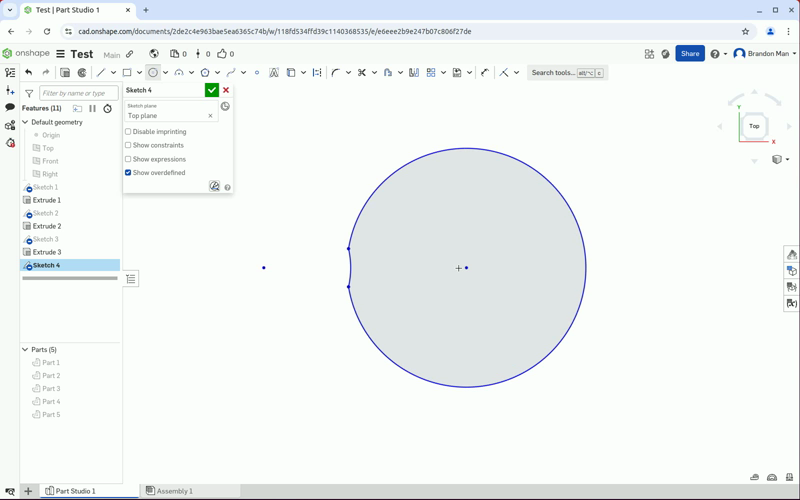
scroll(6)
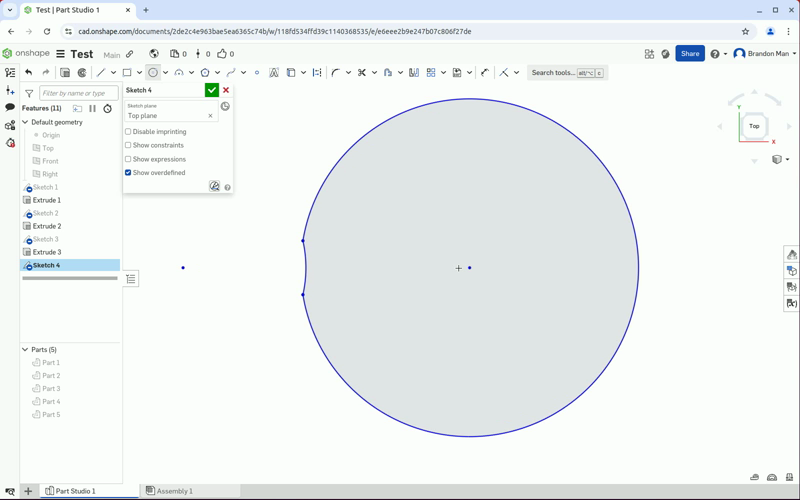
scroll(6)
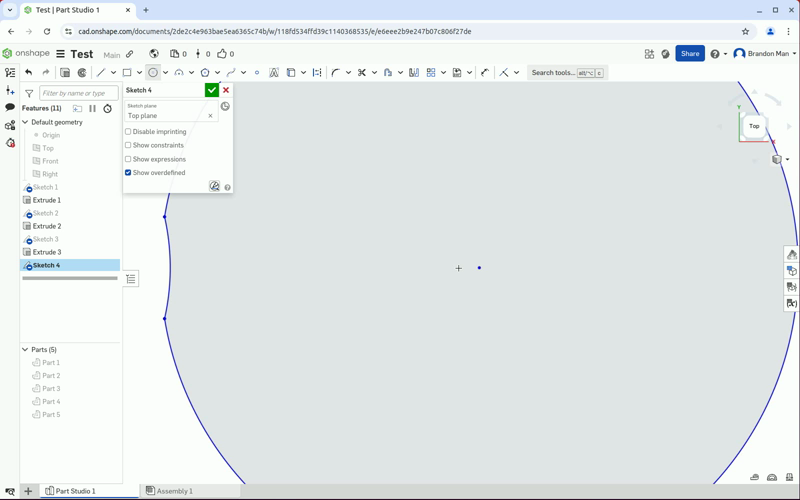
click(458, 267)
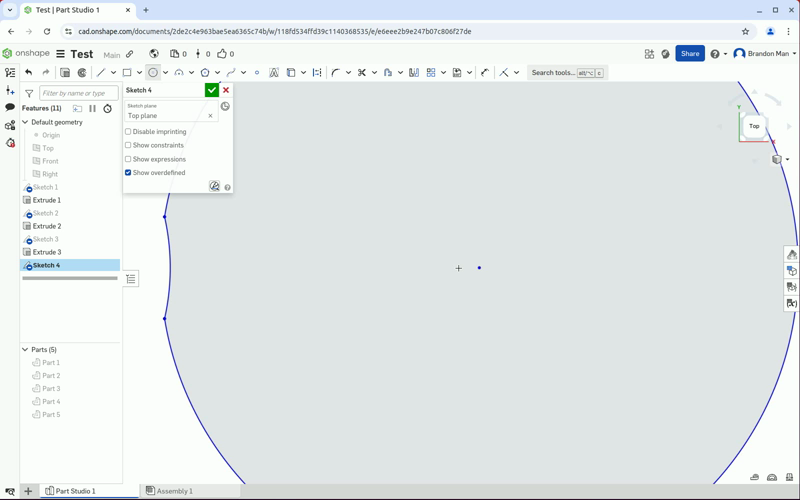
scroll(-6)
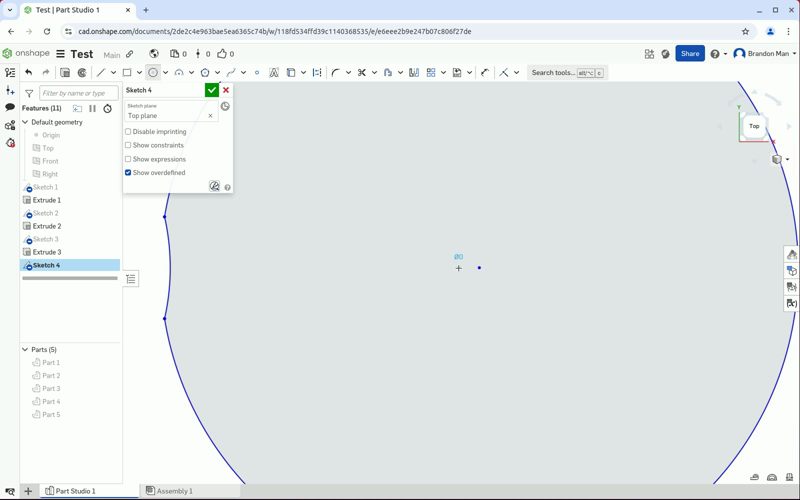
scroll(-6)
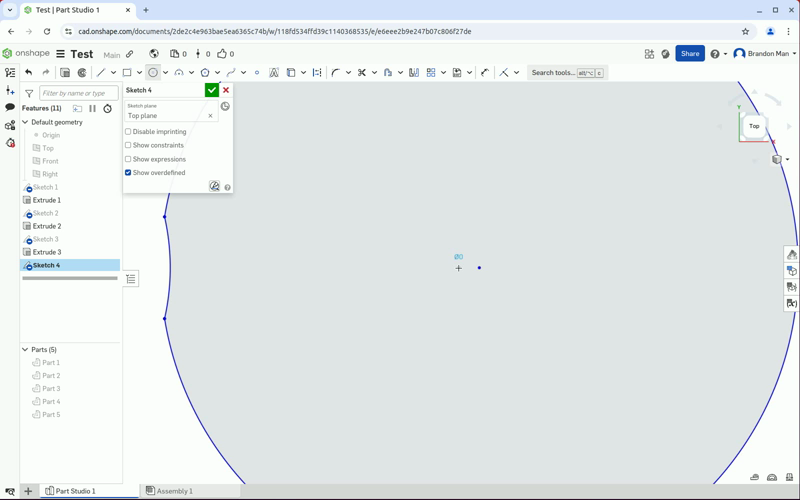
scroll(-6)
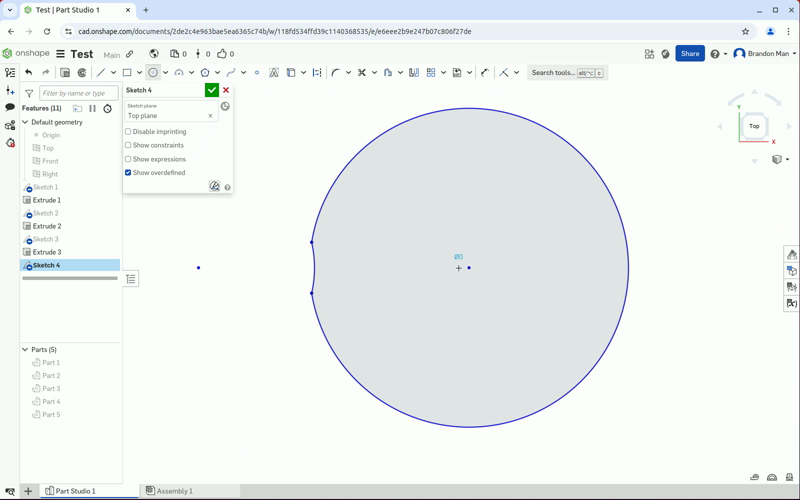
scroll(-6)
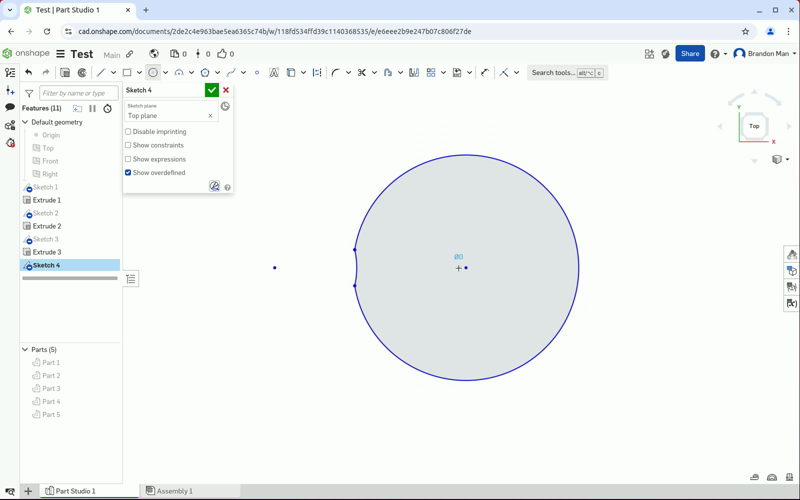
scroll(-6)
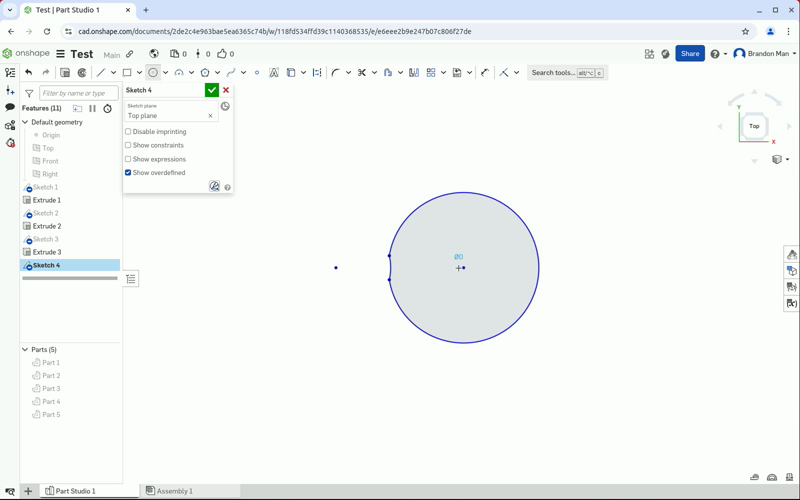
scroll(-6)
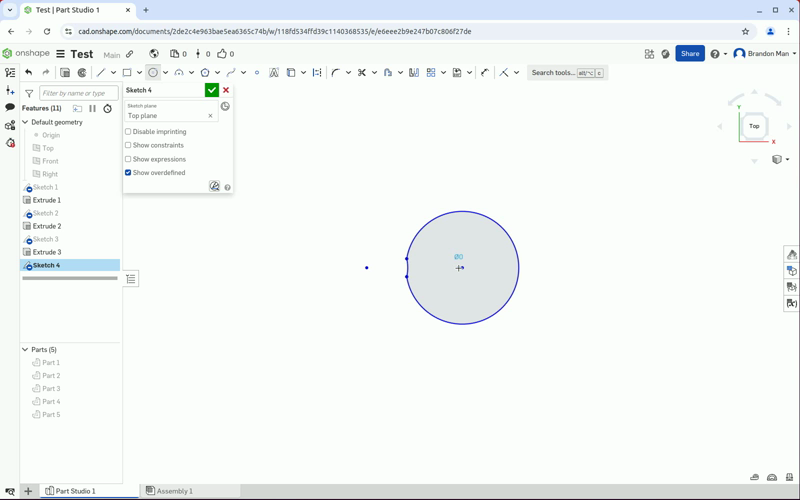
scroll(-6)
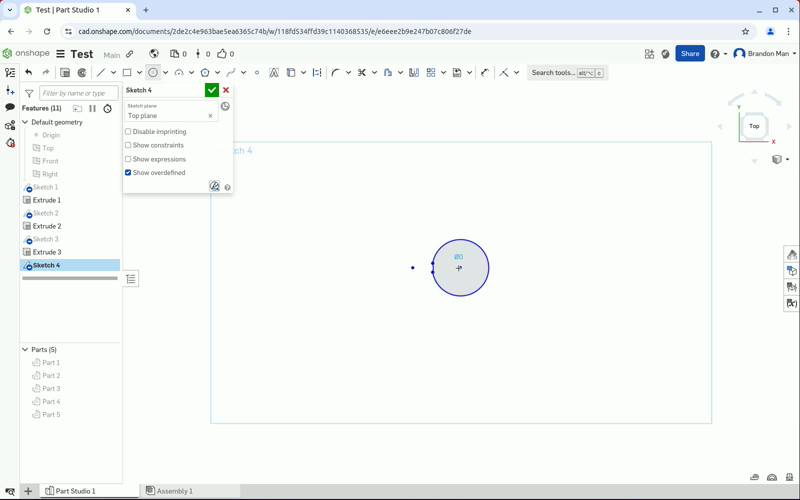
key_up(shift)
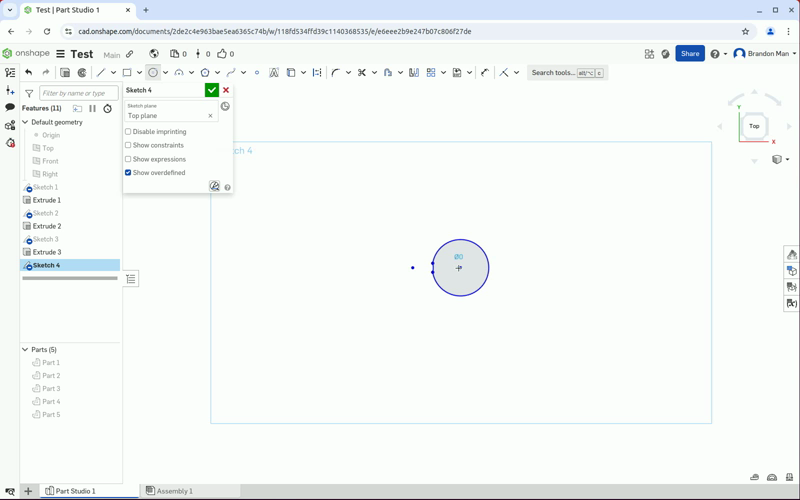
mouse_move(475, 267)
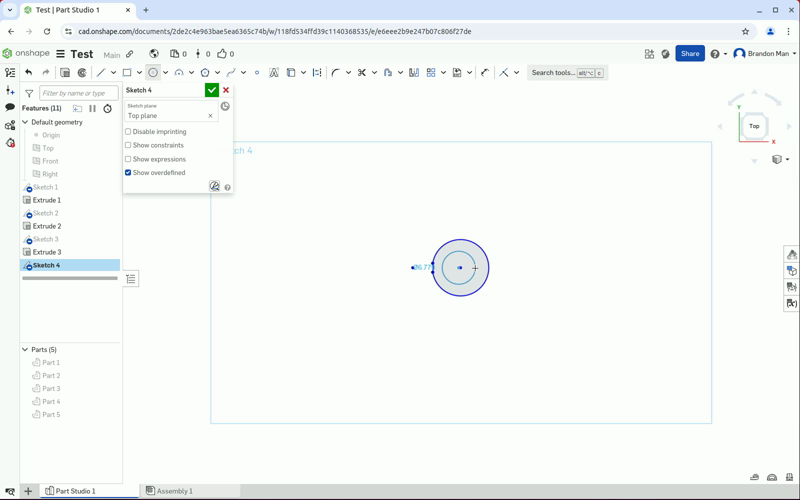
click(475, 267)
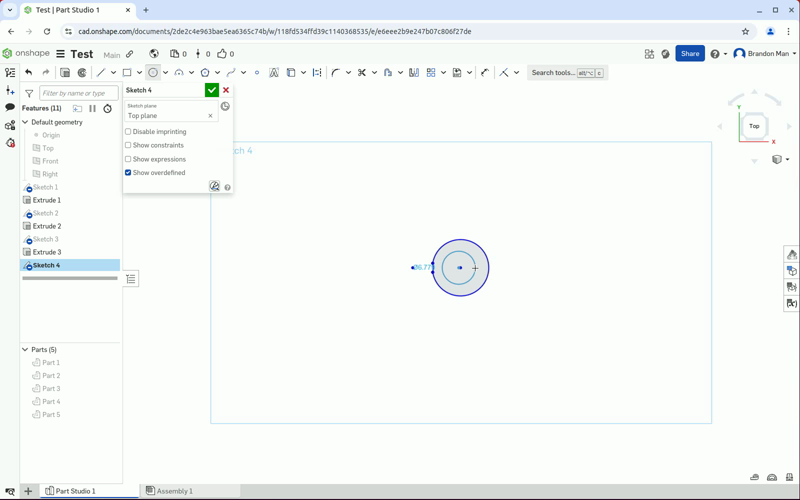
key(esc)
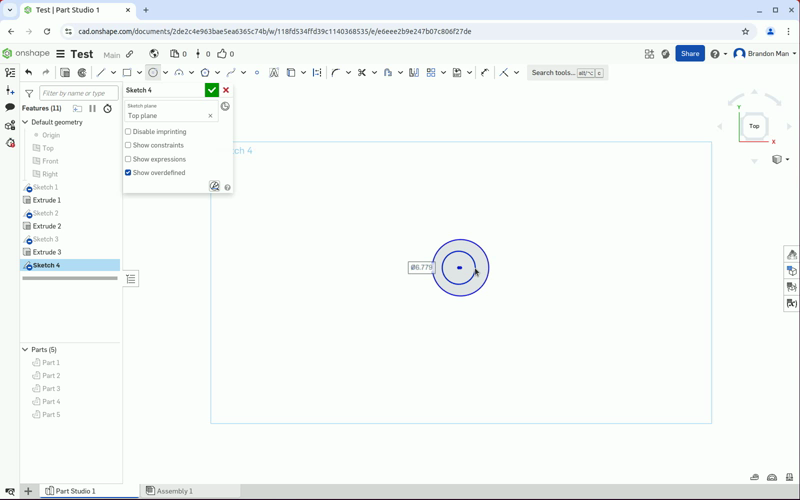
mouse_move(463, 287)
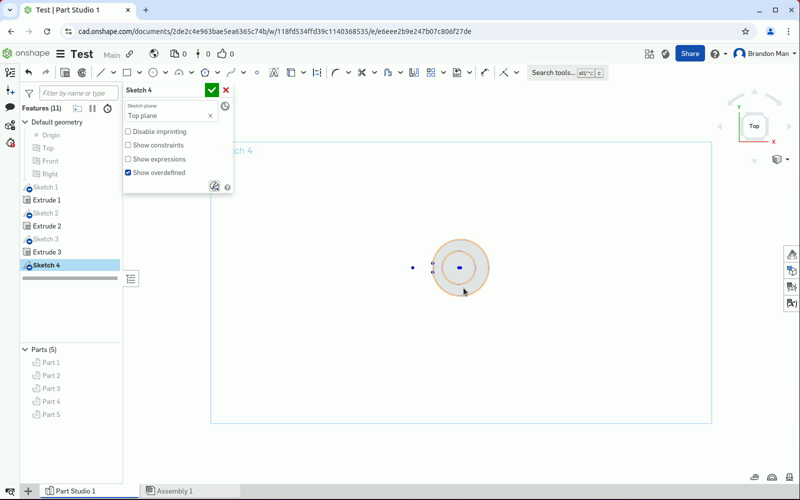
scroll(6)
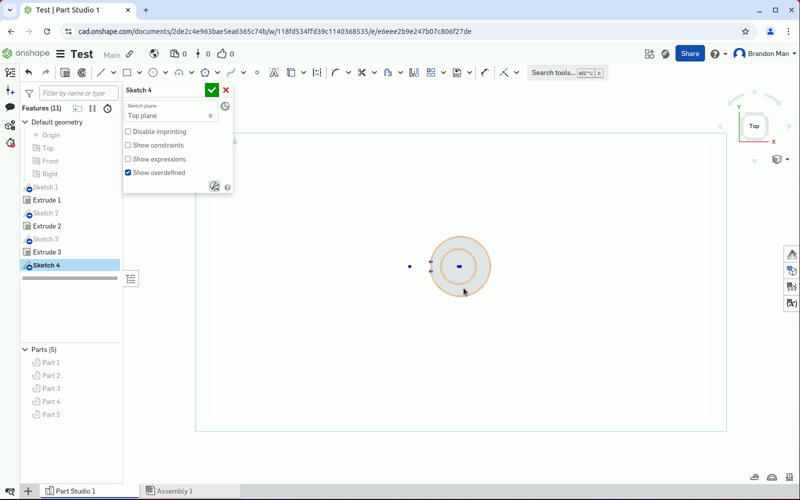
scroll(6)
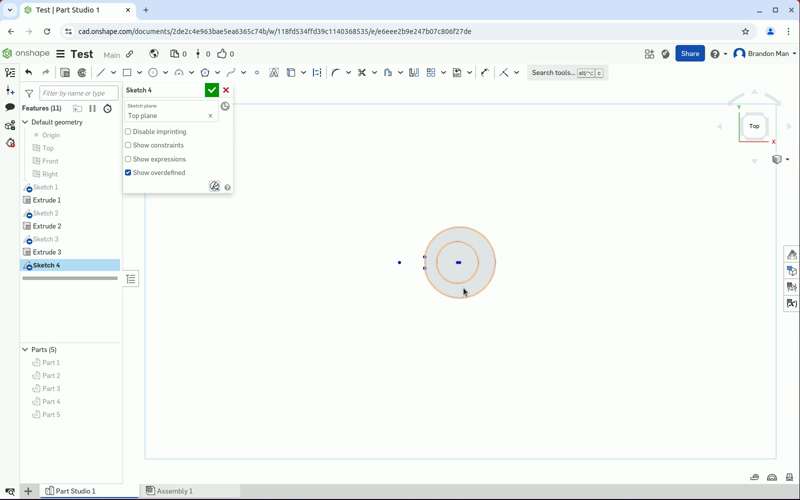
scroll(6)
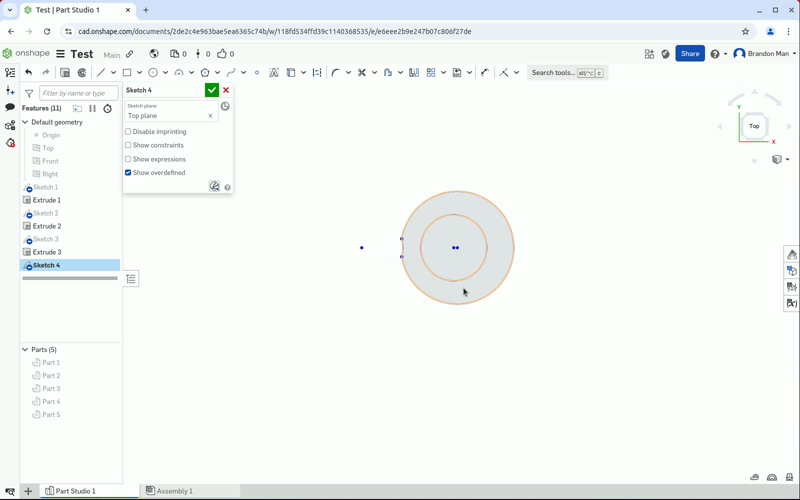
scroll(6)
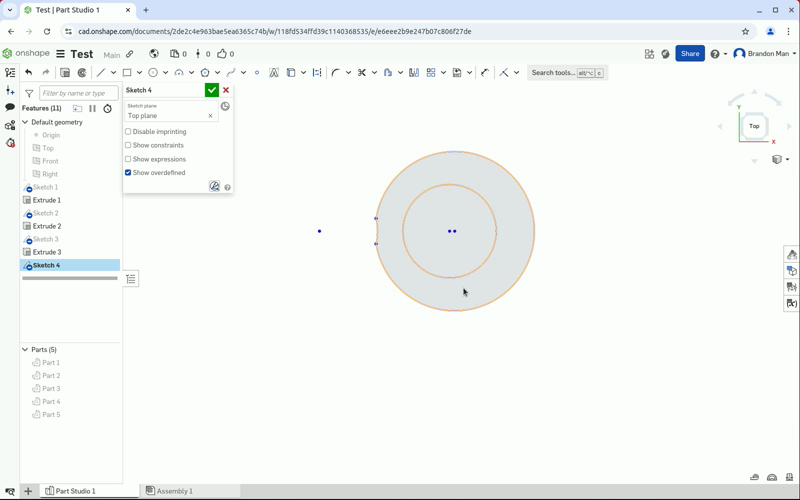
scroll(6)
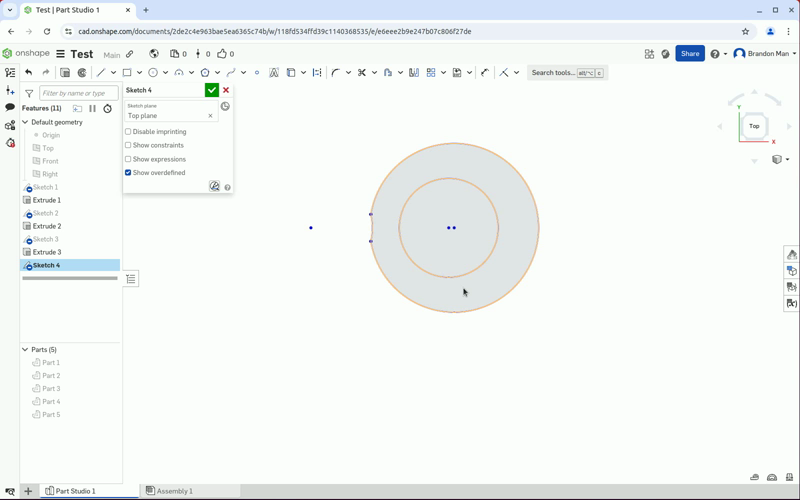
scroll(6)
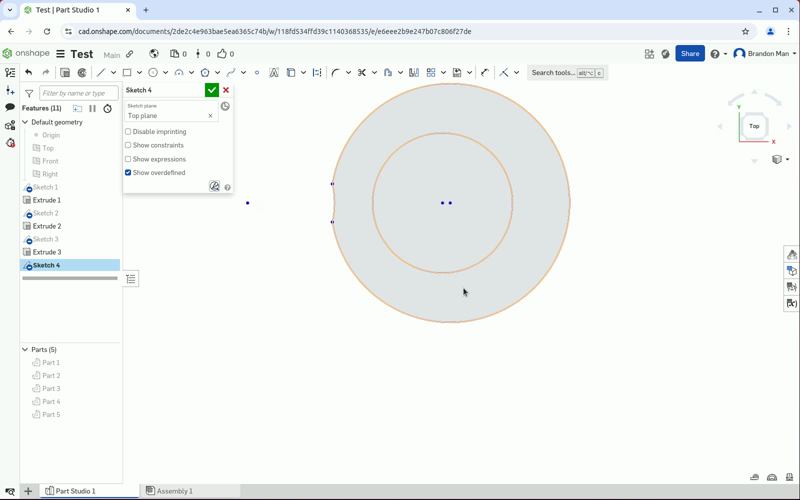
scroll(6)
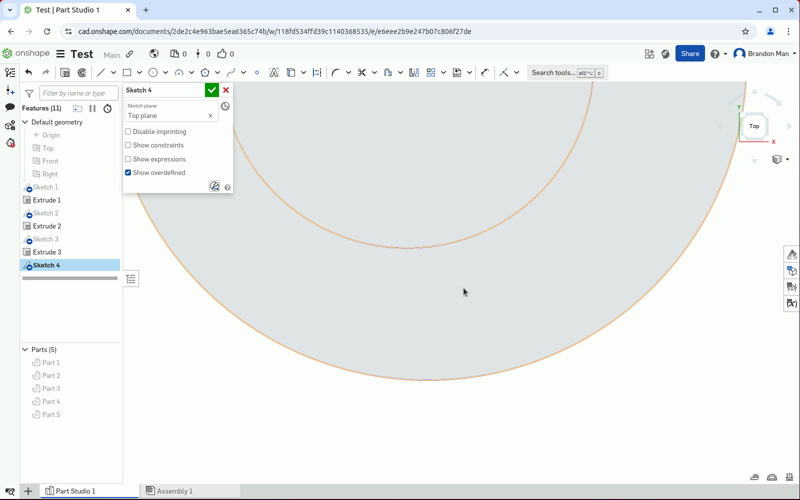
click(463, 287)
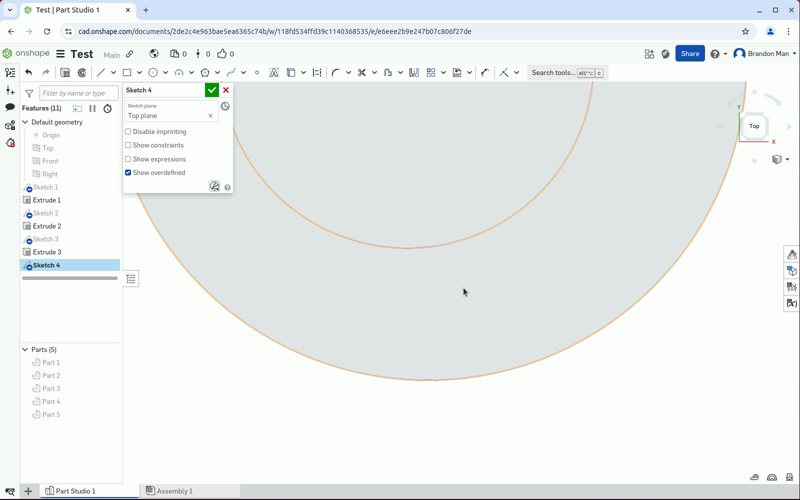
scroll(-6)
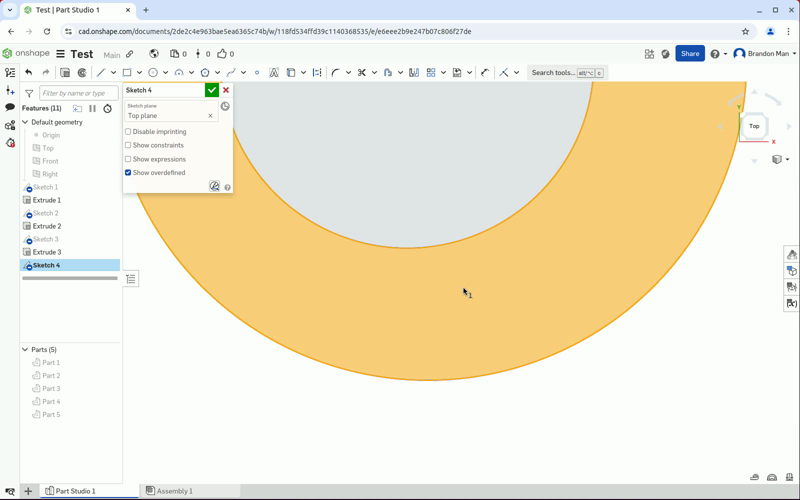
scroll(-6)
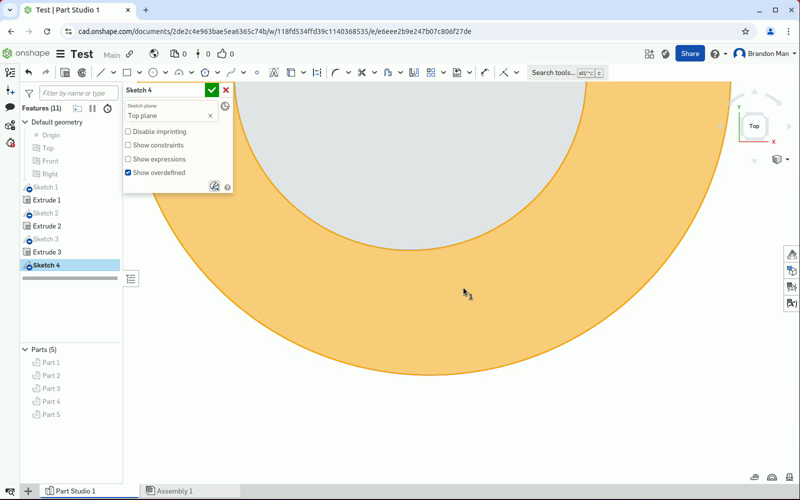
scroll(-6)
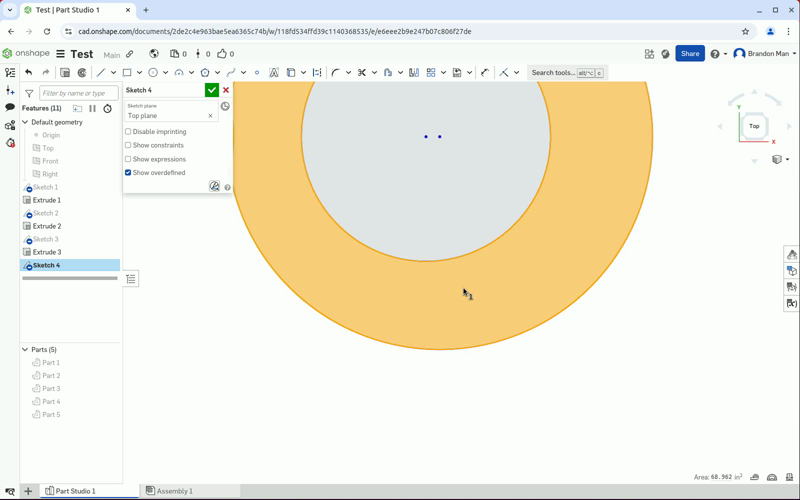
scroll(-6)
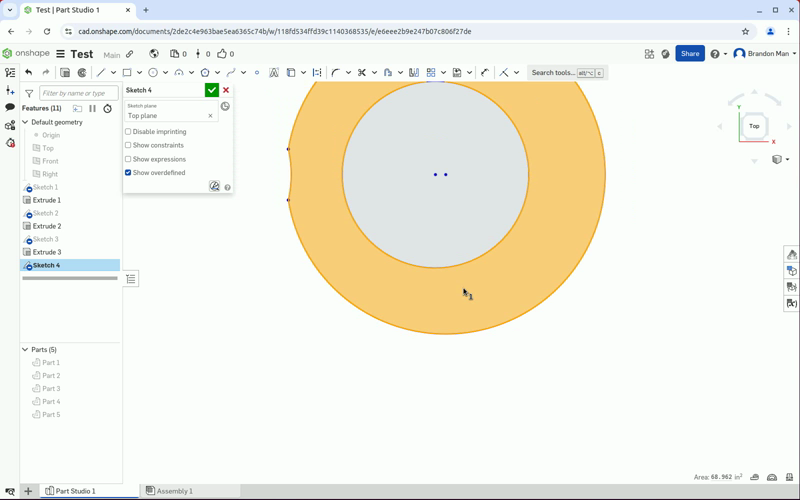
scroll(-6)
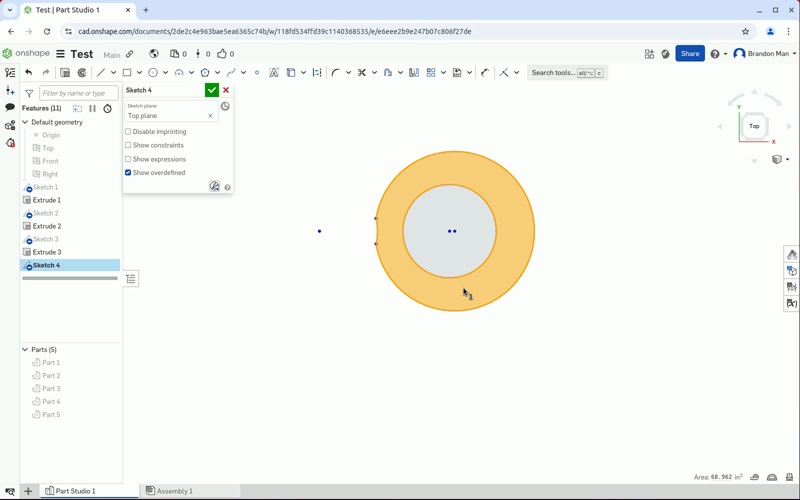
scroll(-6)
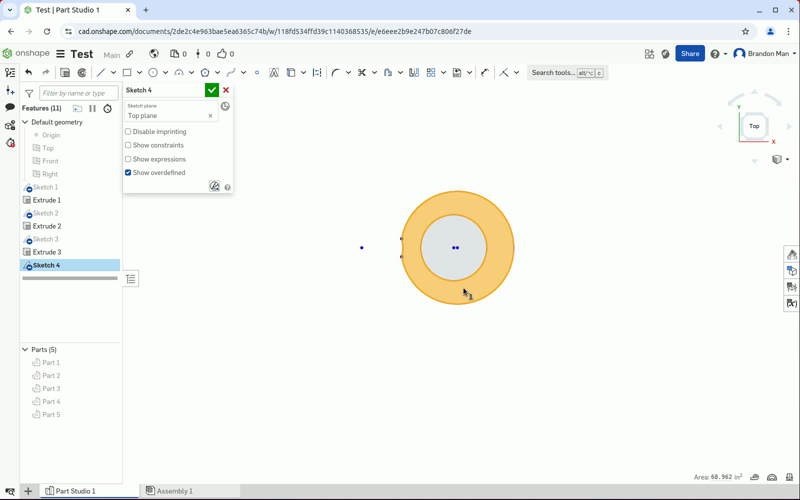
scroll(-6)
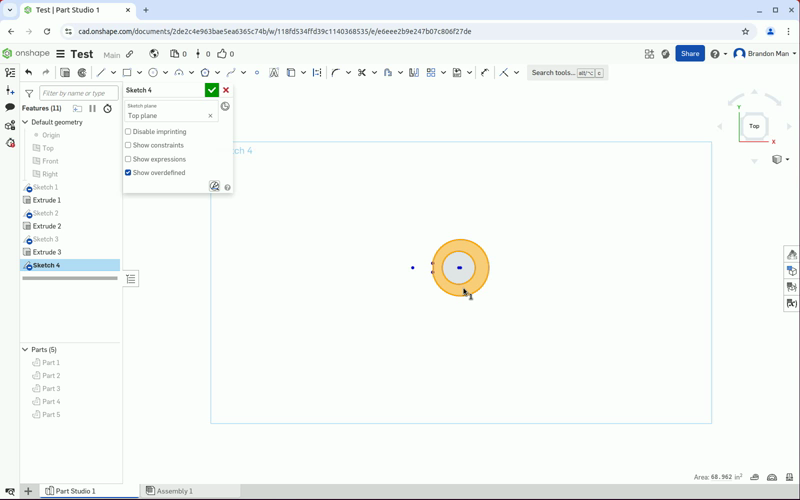
mouse_move(73, 352)
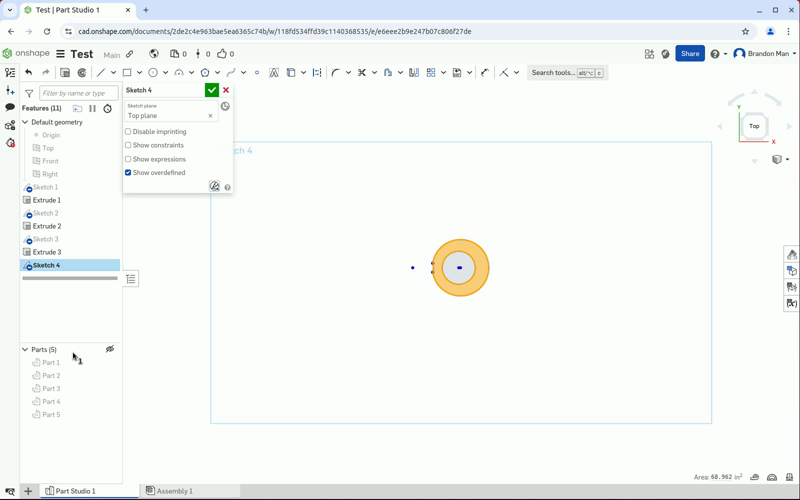
key(shift+y)
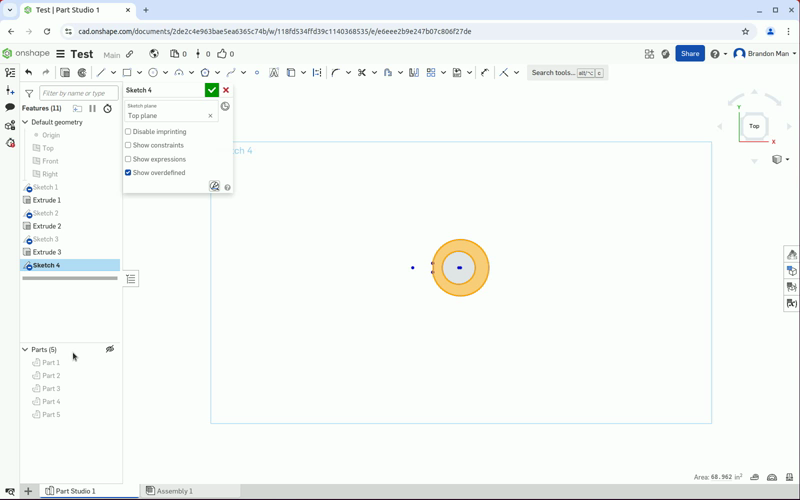
key(shift+e)
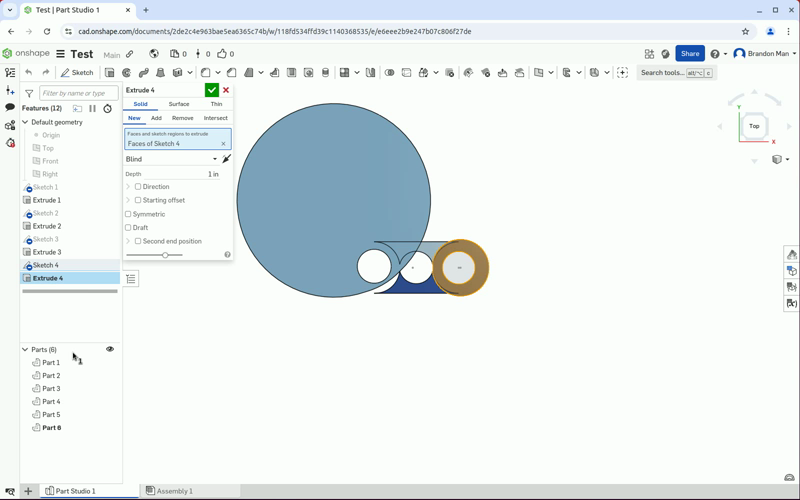
mouse_move(143, 106)
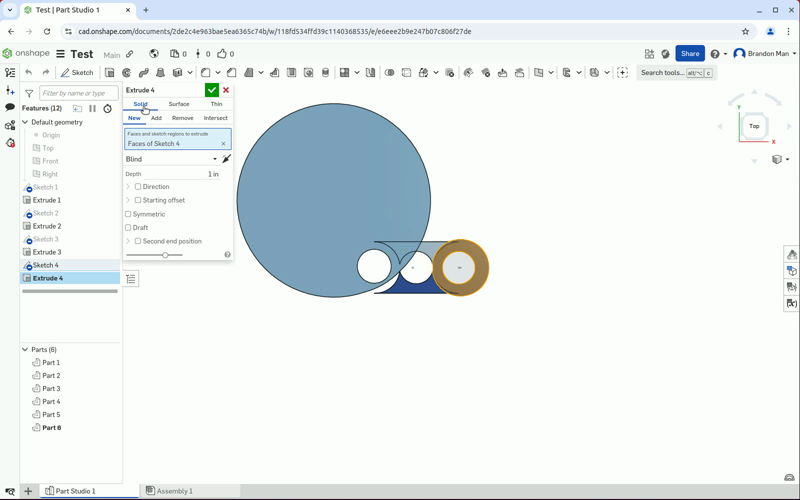
click(143, 106)
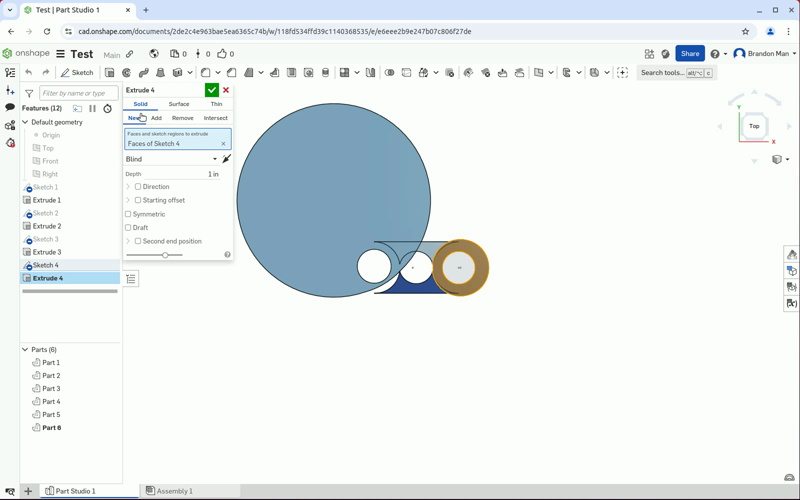
mouse_move(137, 120)
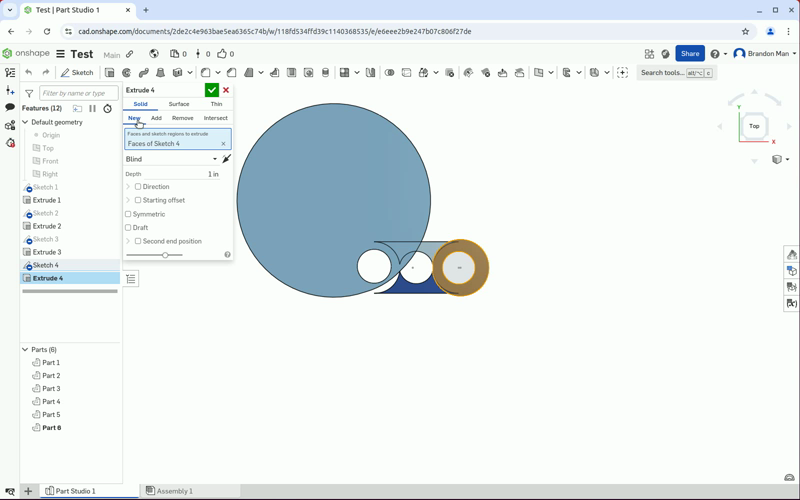
click(137, 120)
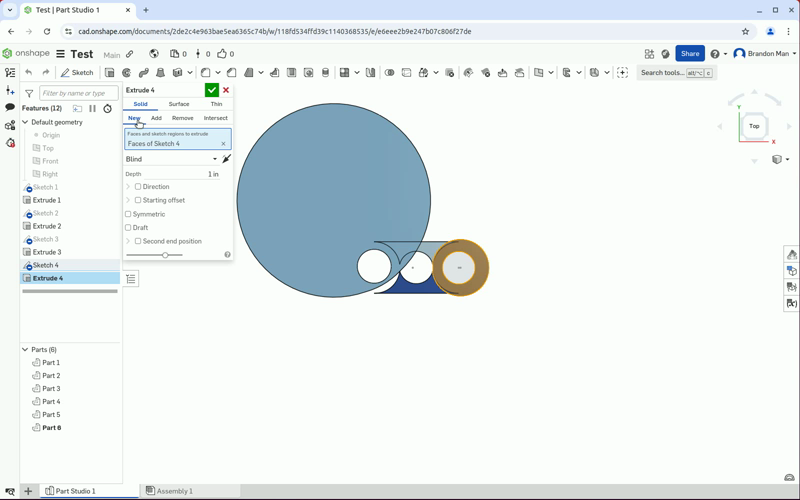
key(tab, 4)
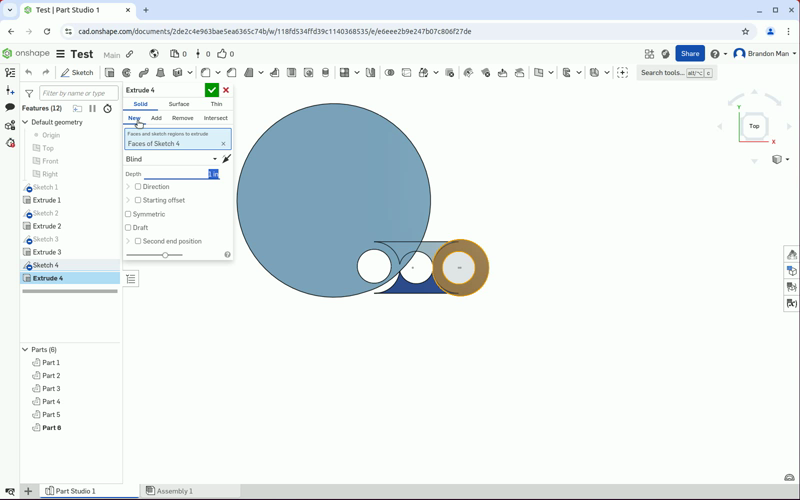
text(3.851)
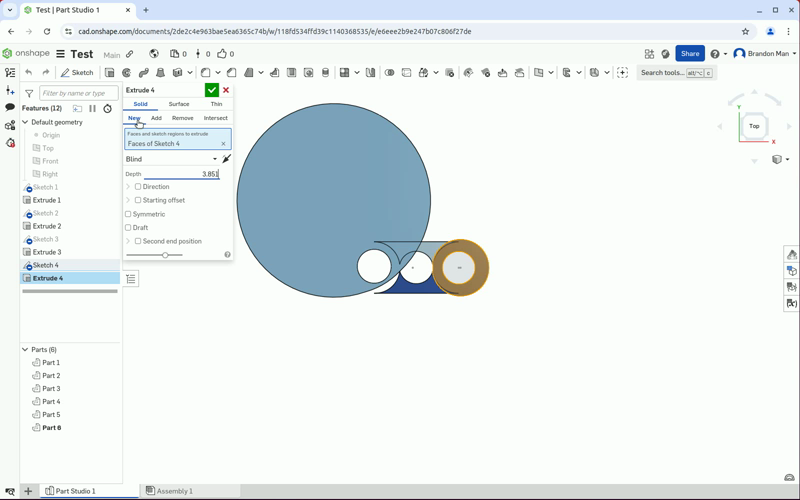
key(enter)
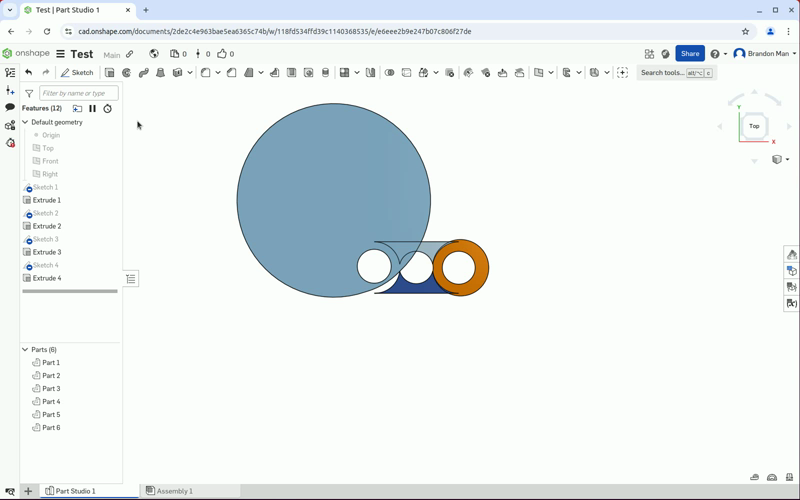
key(shift+h)
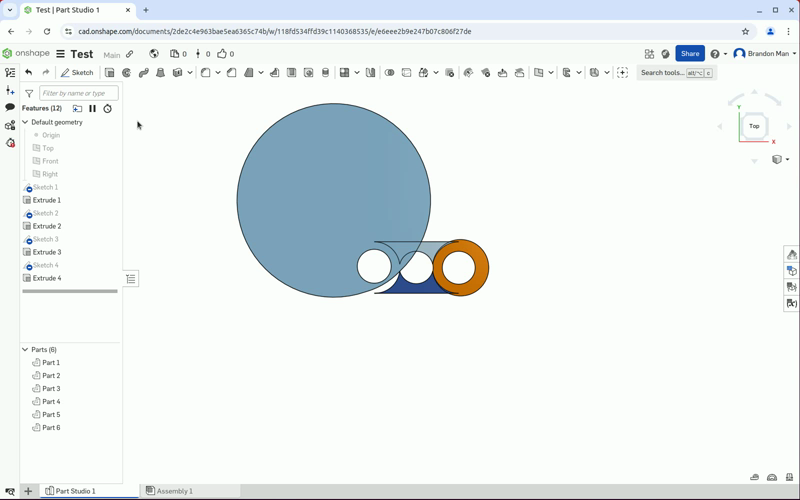
key(shift+h)
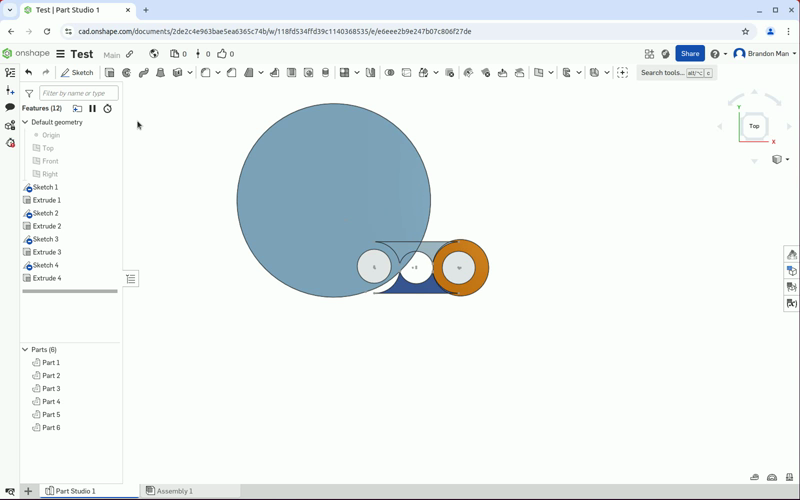
key(shift+7)
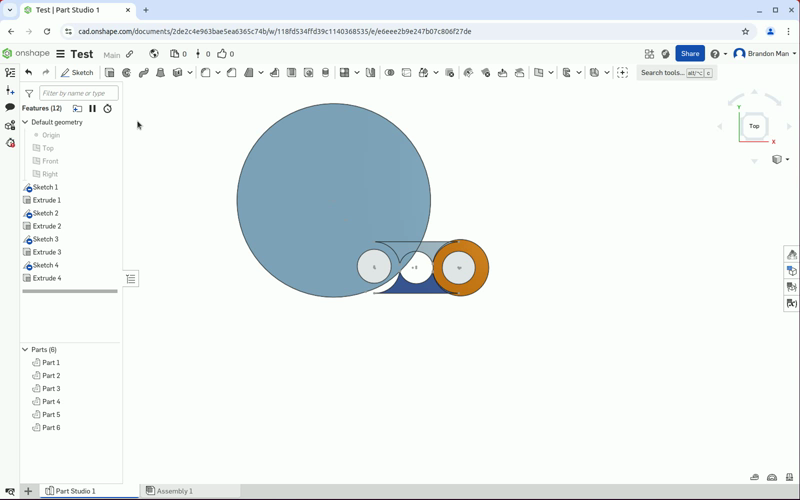
key(up, 3)
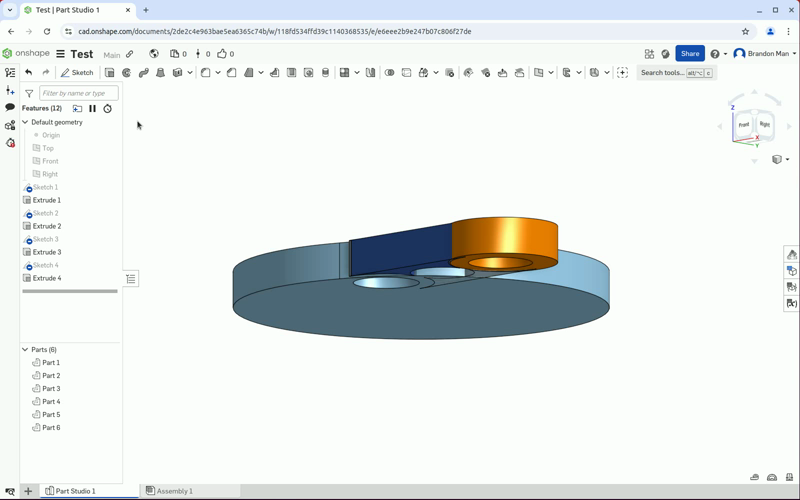
key(left, 3)
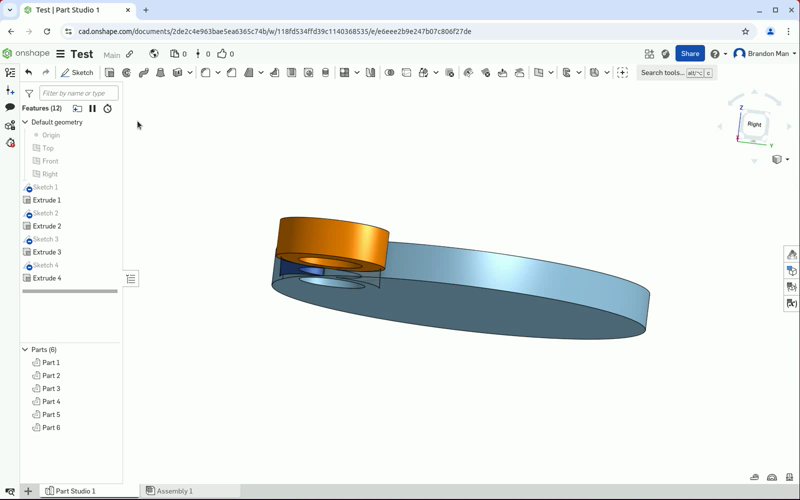
key(right, 3)
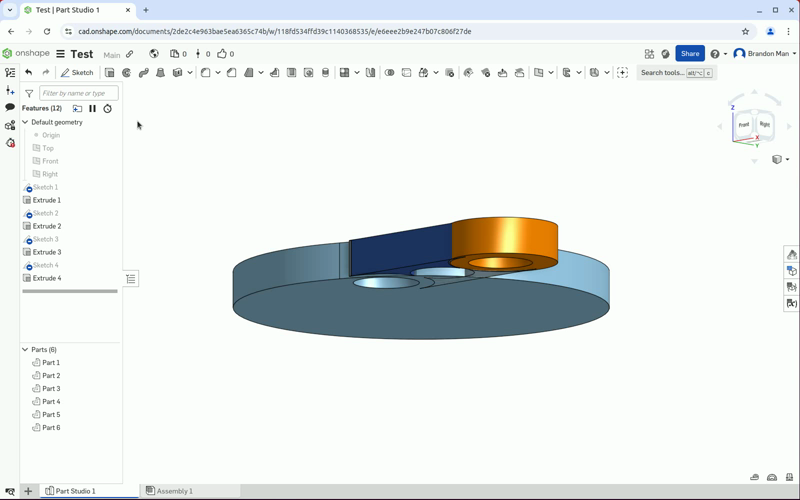
key(down, 3)
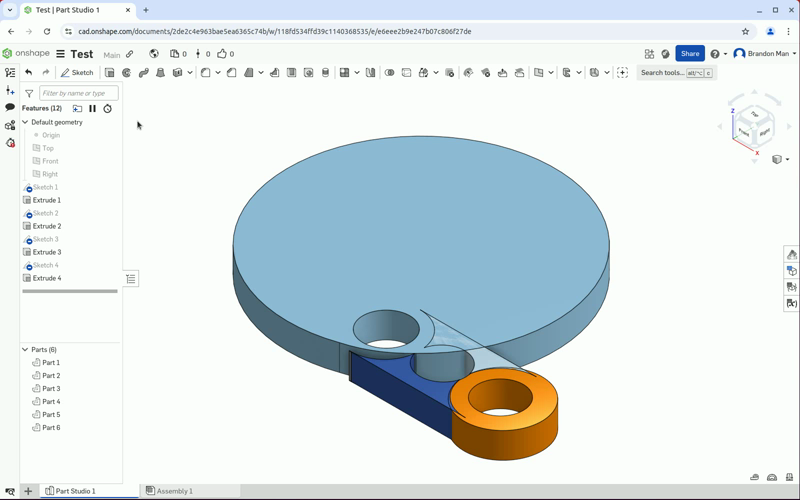
mouse_move(73, 189)
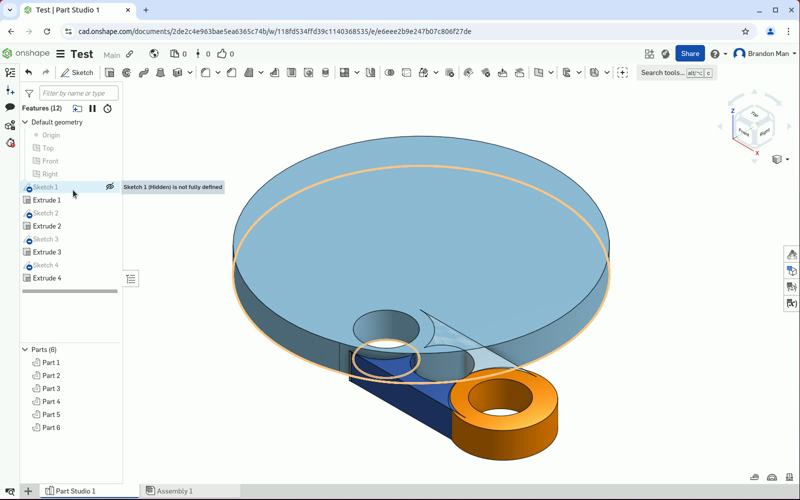
click(73, 189)